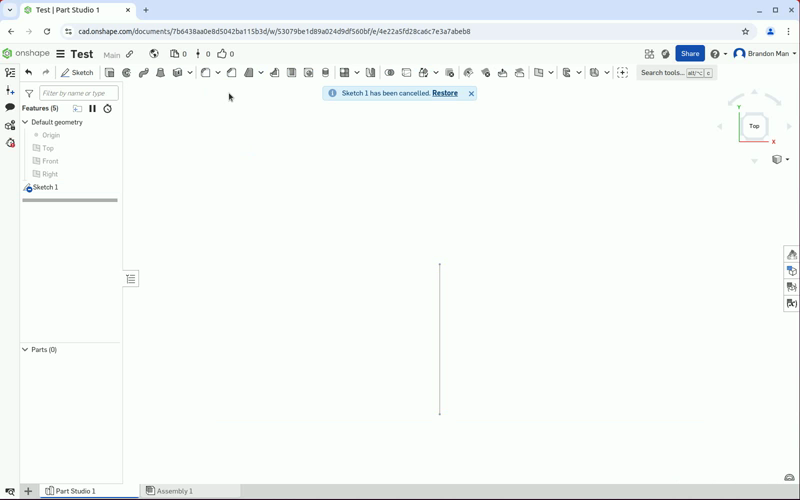
key(shift+h)
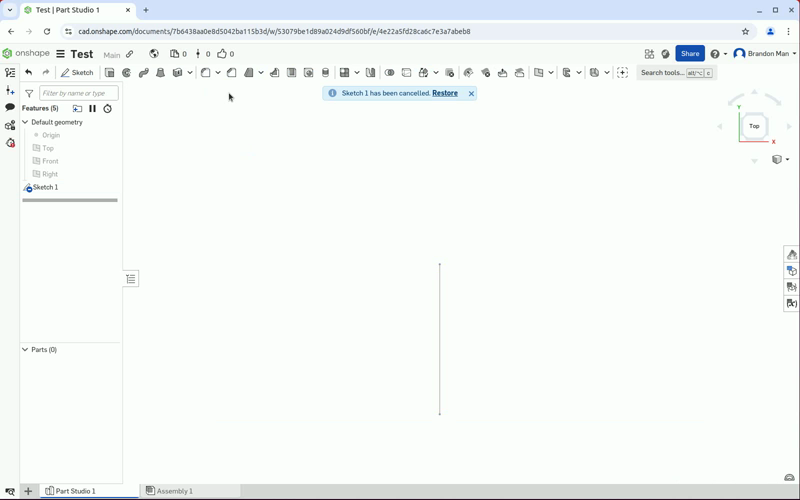
key(shift+s)
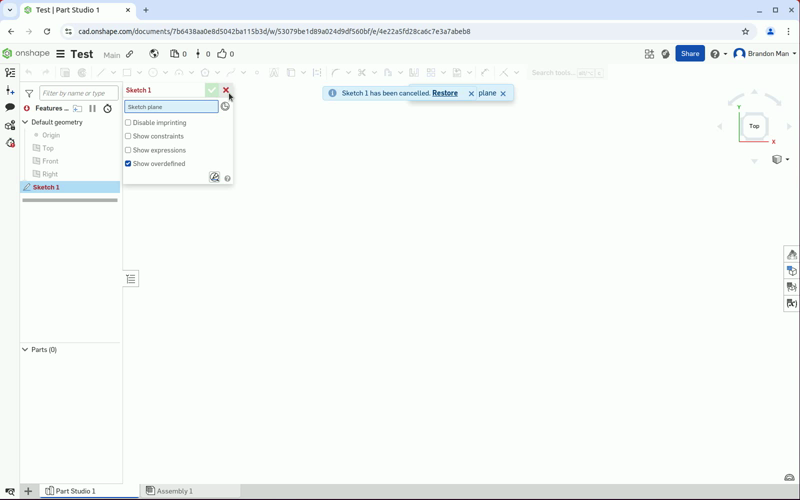
mouse_move(73, 150)
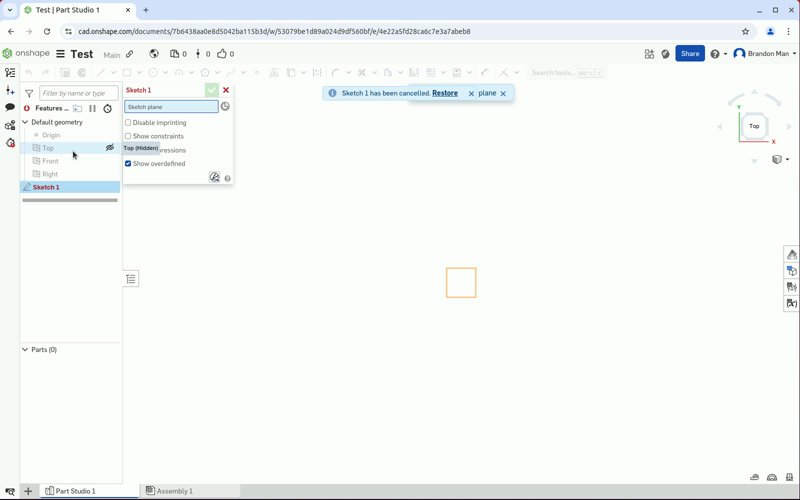
click(73, 150)
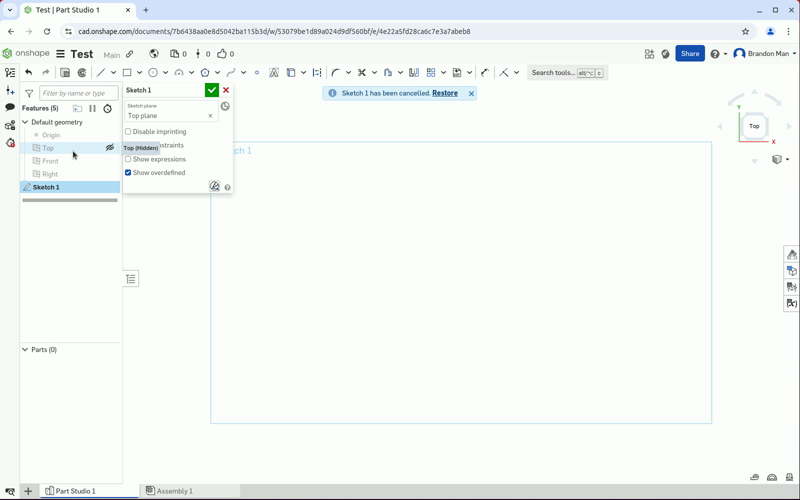
mouse_move(73, 352)
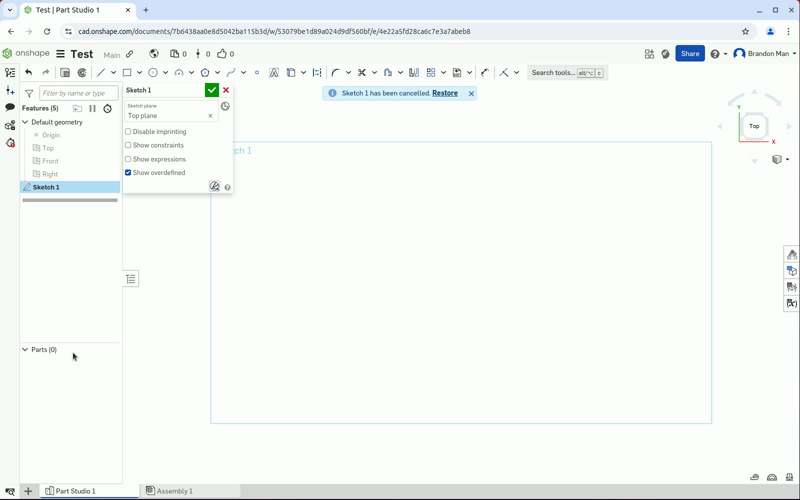
key(y)
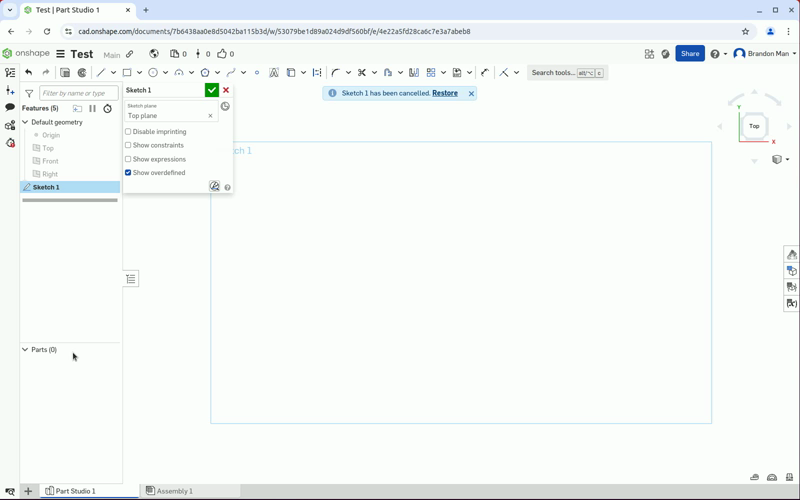
key(l)
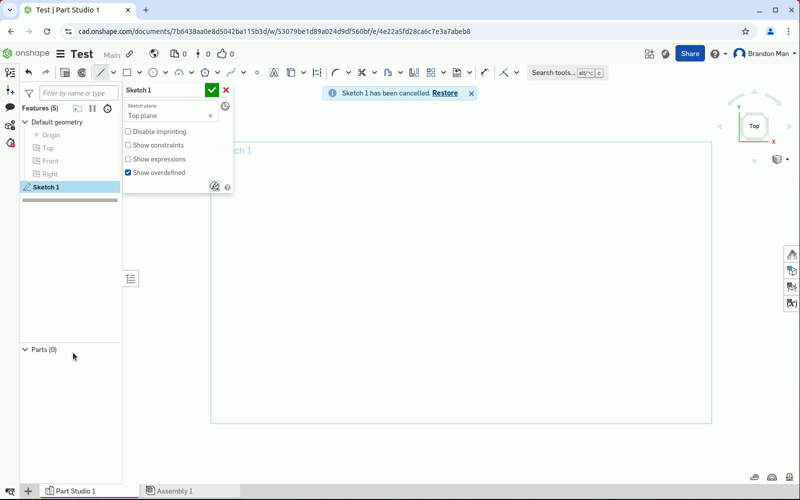
key_down(shift)
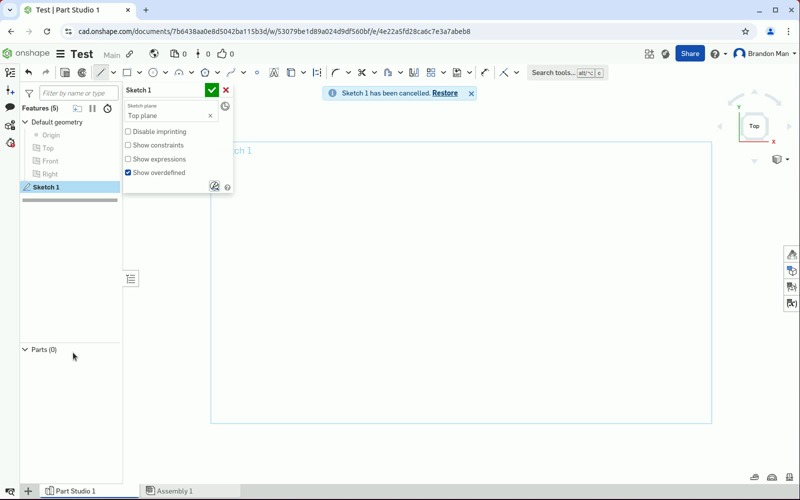
mouse_move(460, 196)
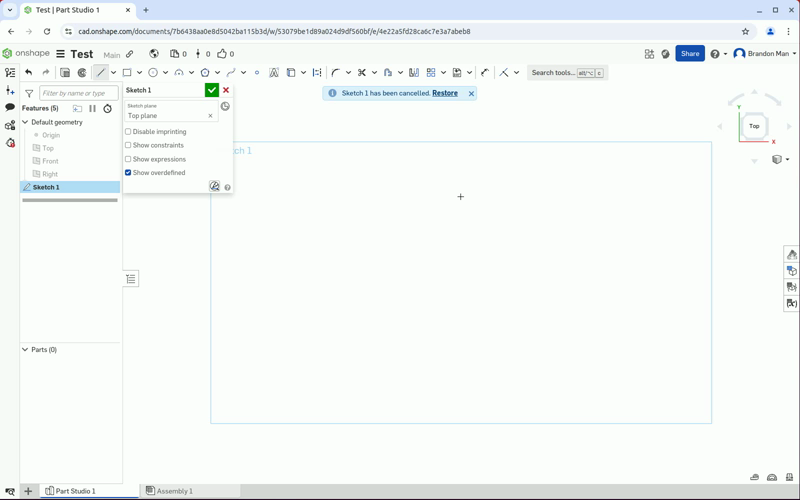
click(460, 196)
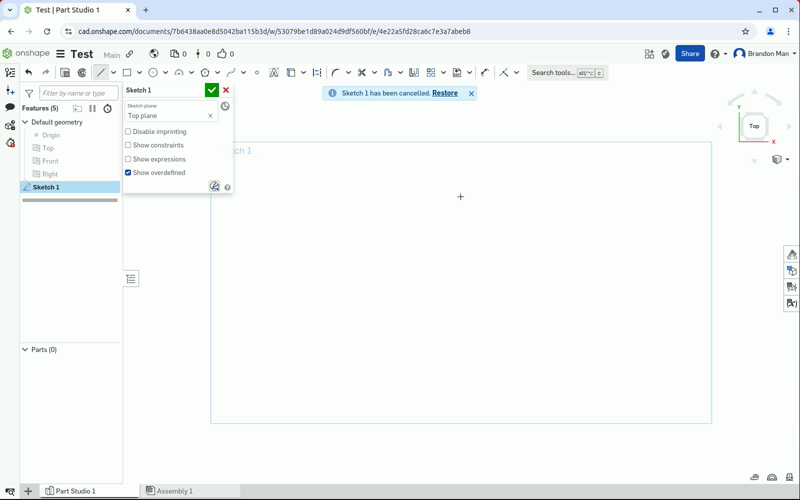
key_up(shift)
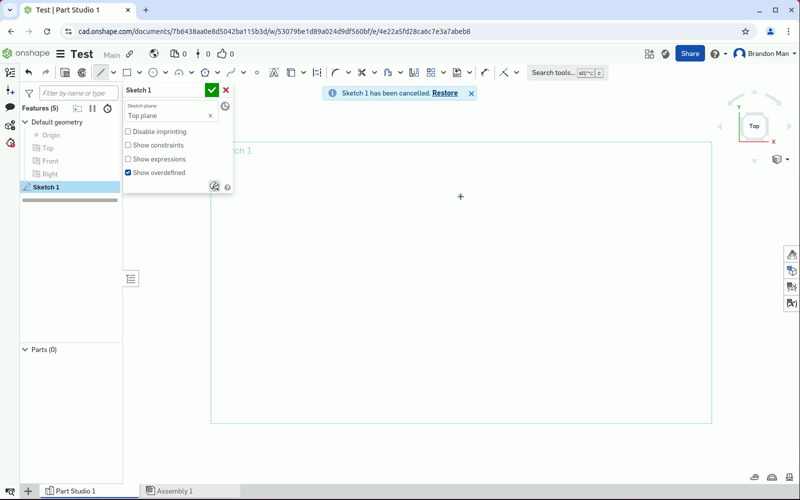
key_down(shift)
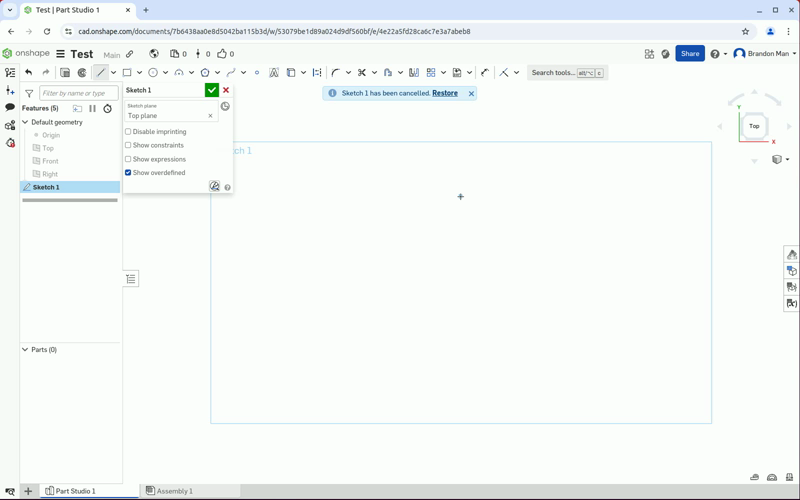
mouse_move(490, 196)
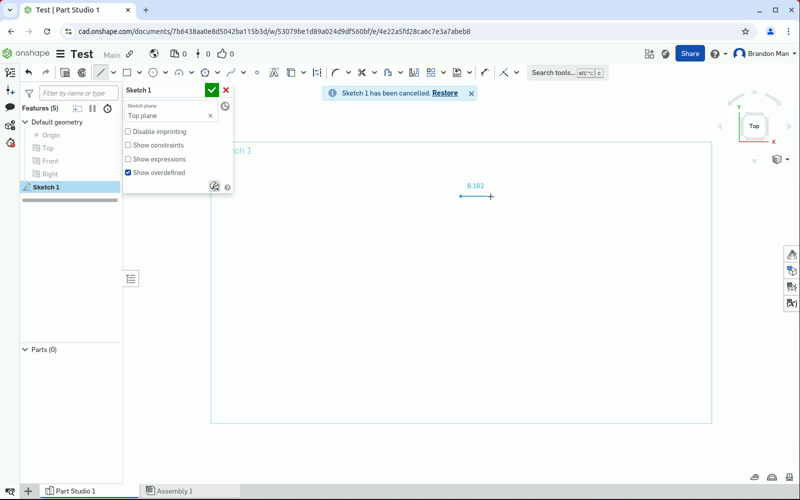
mouse_move(481, 196)
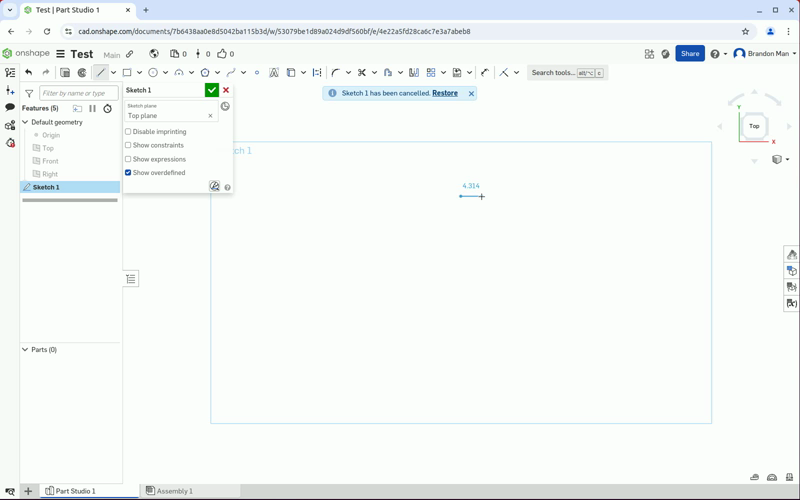
click(481, 196)
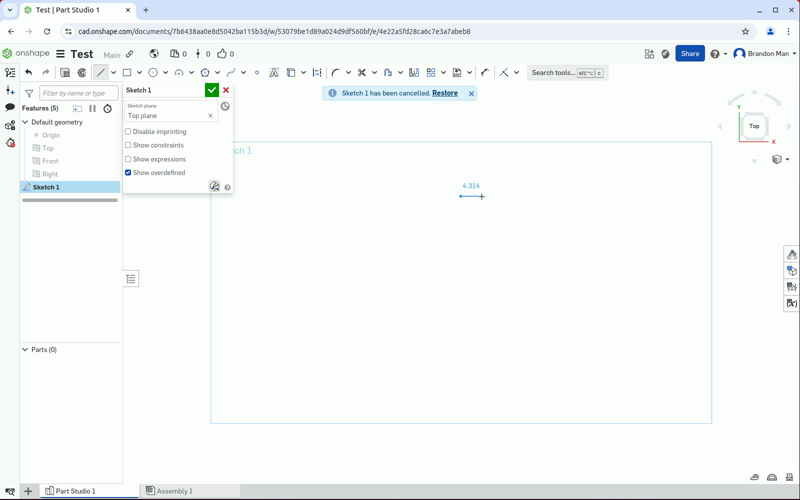
key_up(shift)
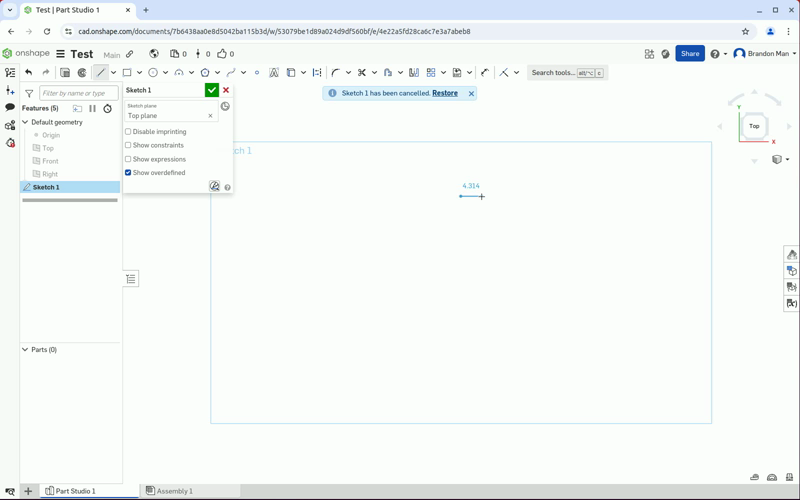
key(esc)
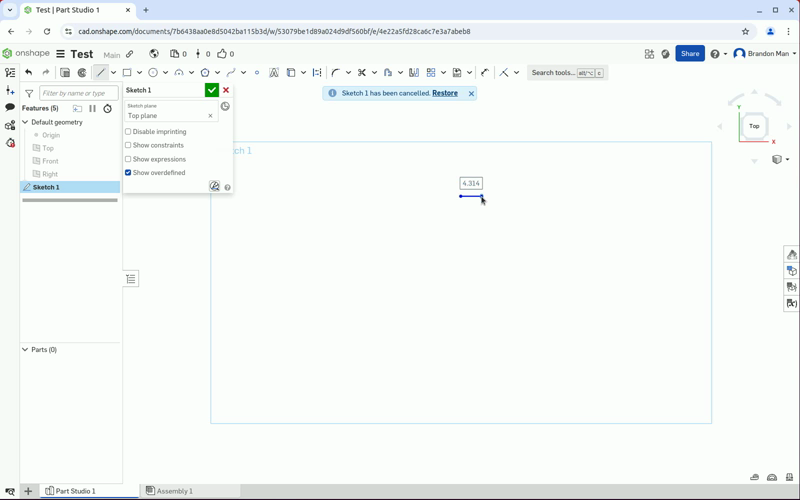
key(a)
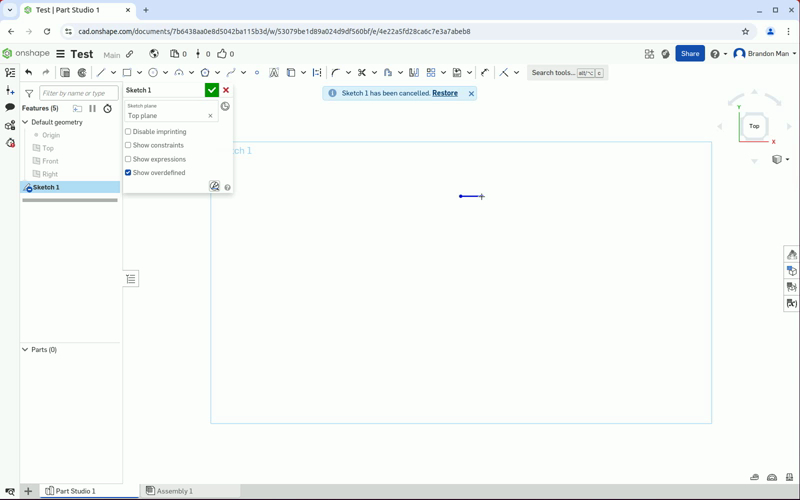
mouse_move(481, 196)
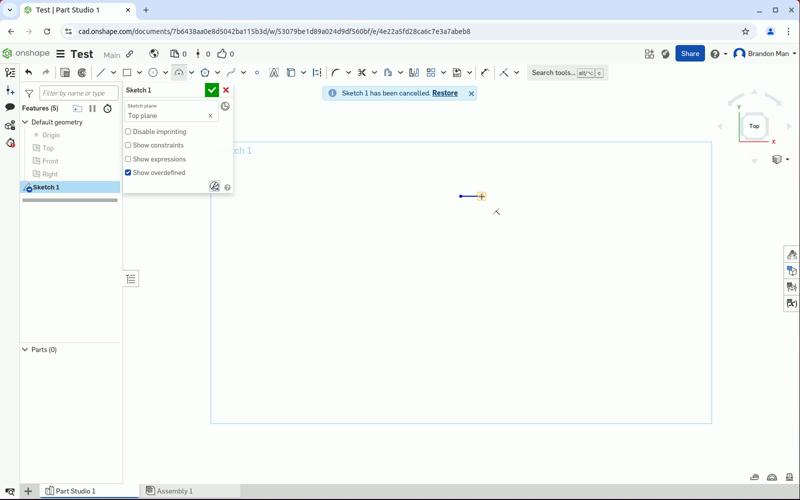
click(481, 196)
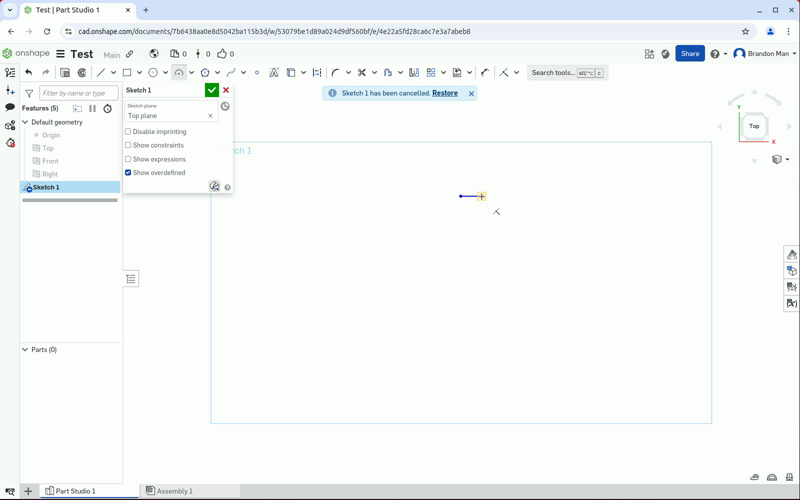
key_down(shift)
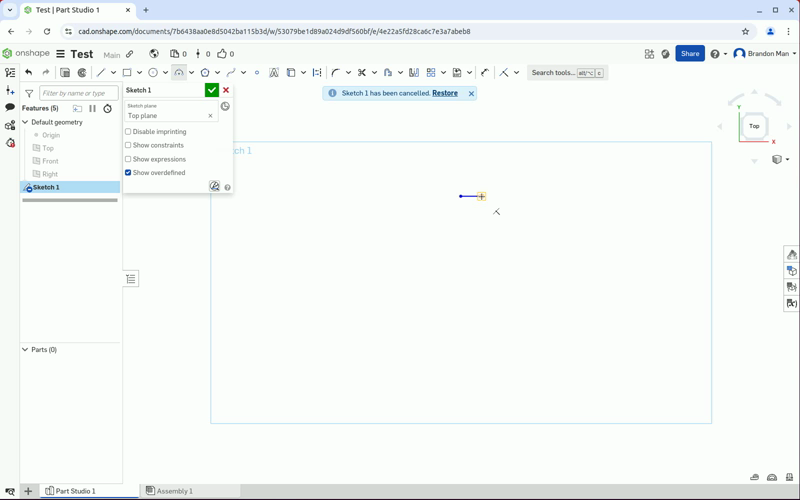
mouse_move(488, 189)
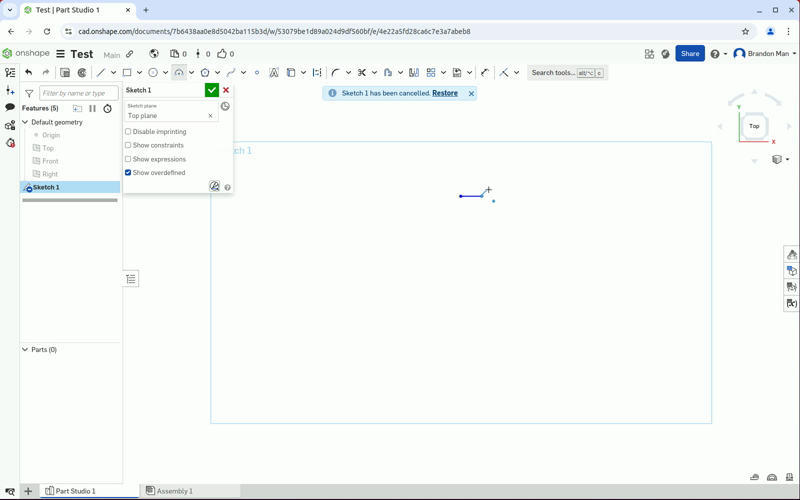
click(488, 189)
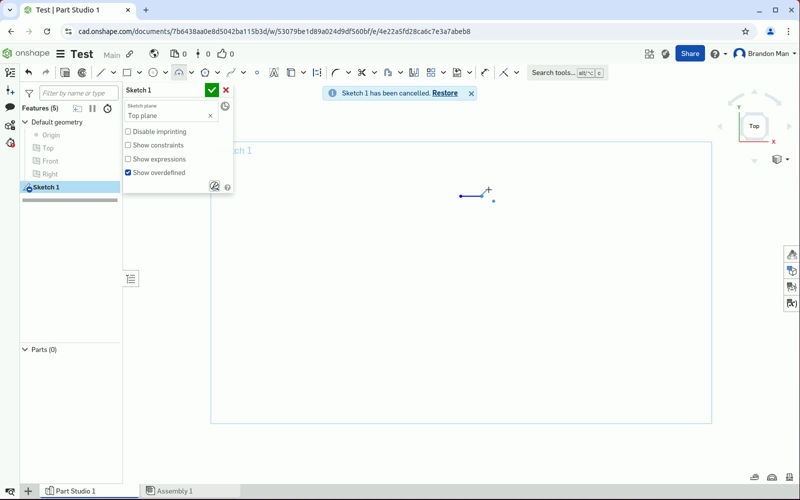
mouse_move(483, 191)
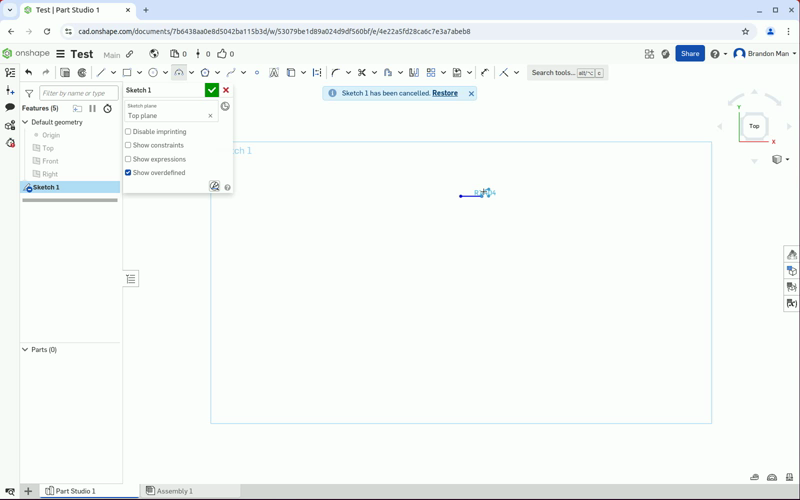
click(483, 191)
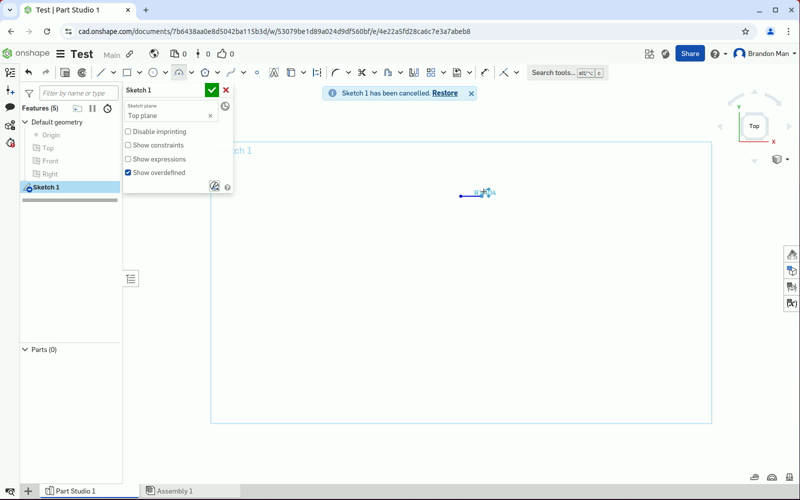
key_up(shift)
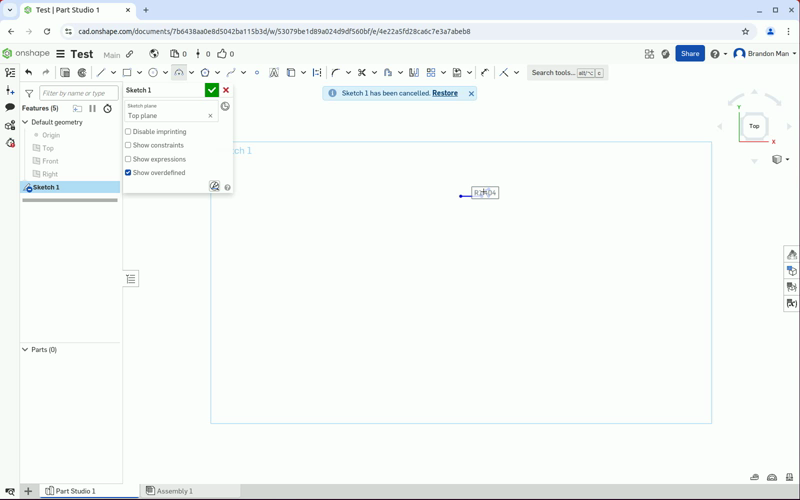
key(esc)
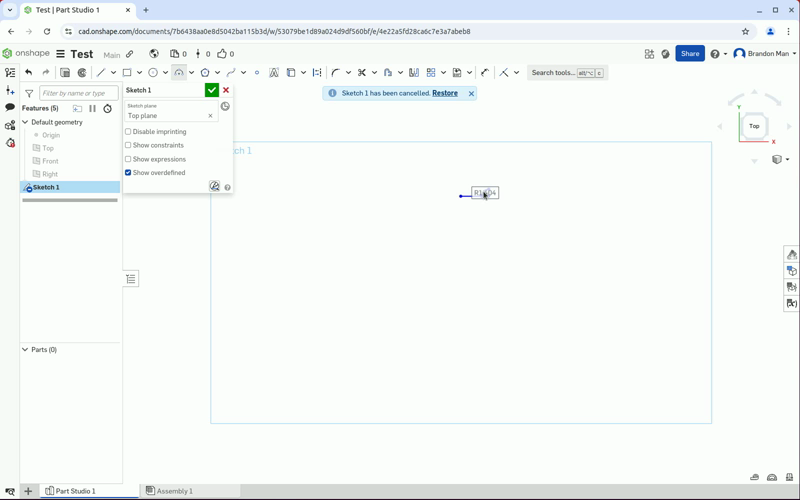
key(l)
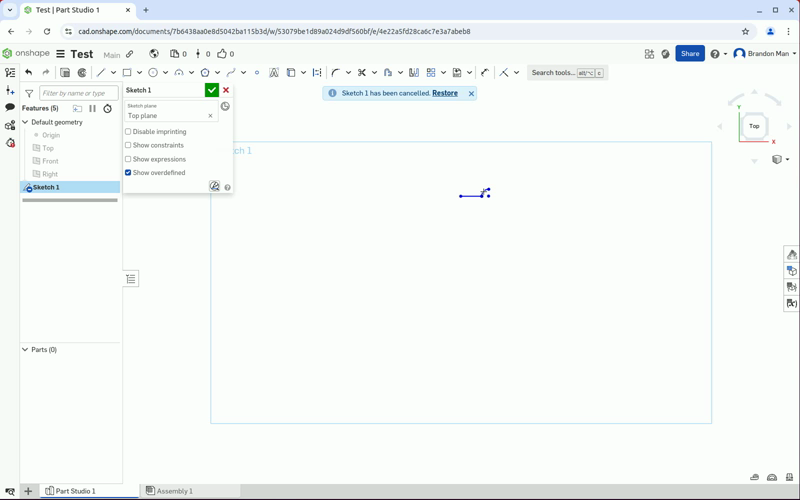
mouse_move(488, 189)
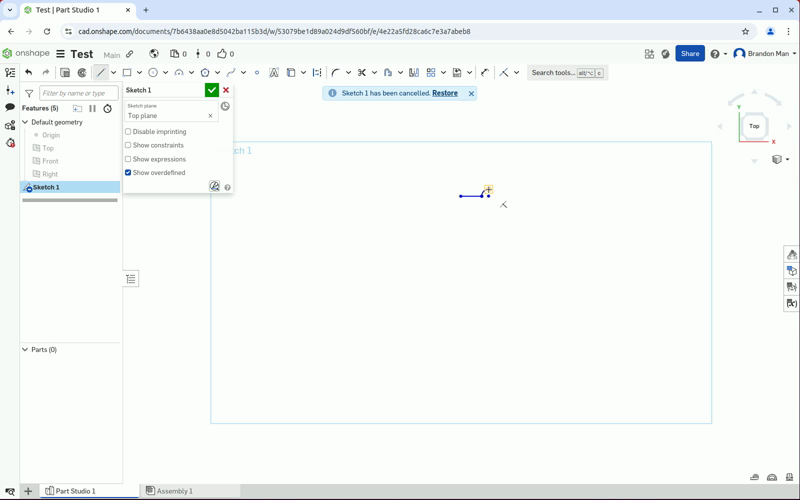
click(488, 189)
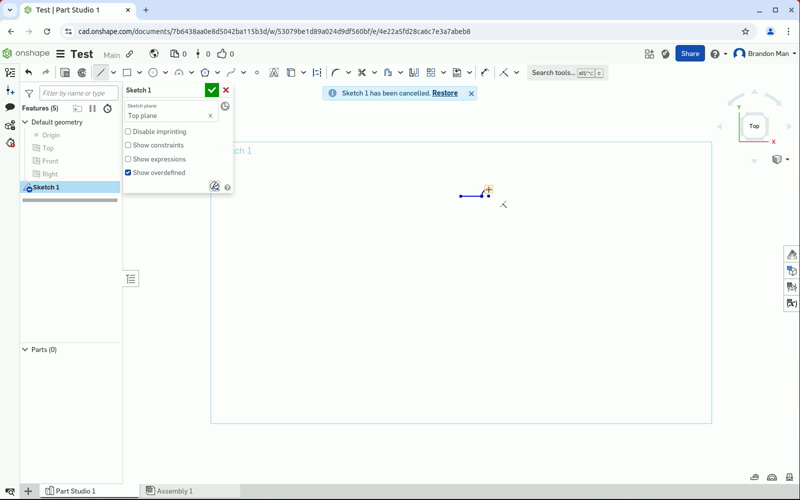
key_down(shift)
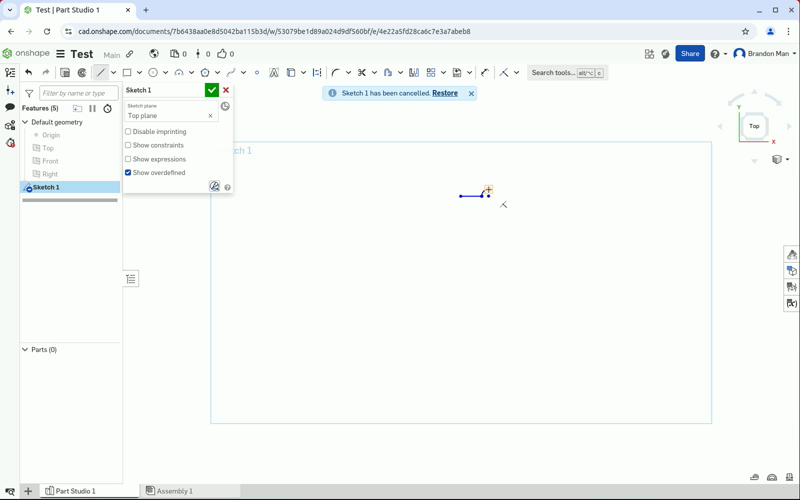
mouse_move(518, 189)
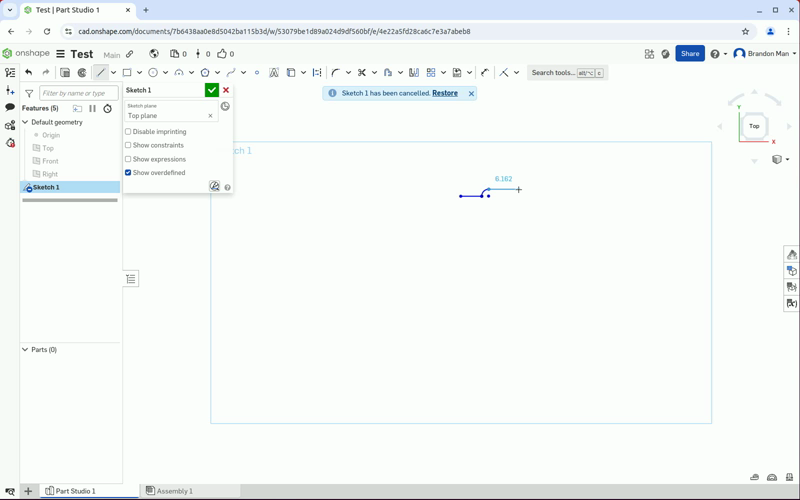
mouse_move(488, 175)
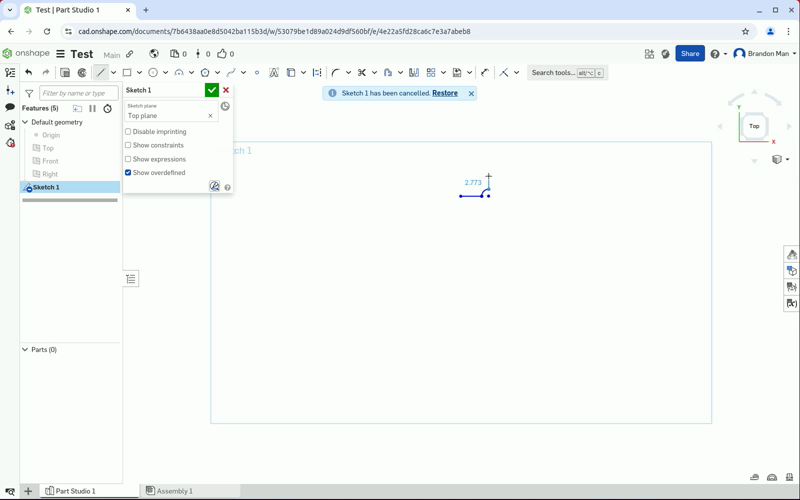
click(488, 175)
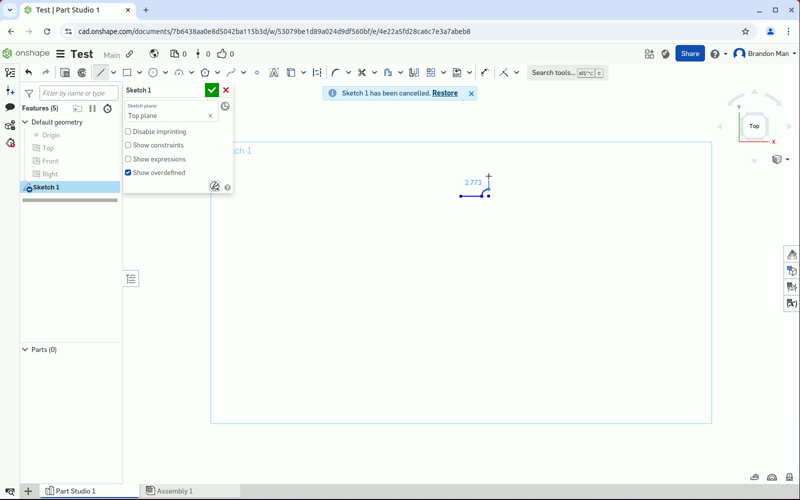
key_up(shift)
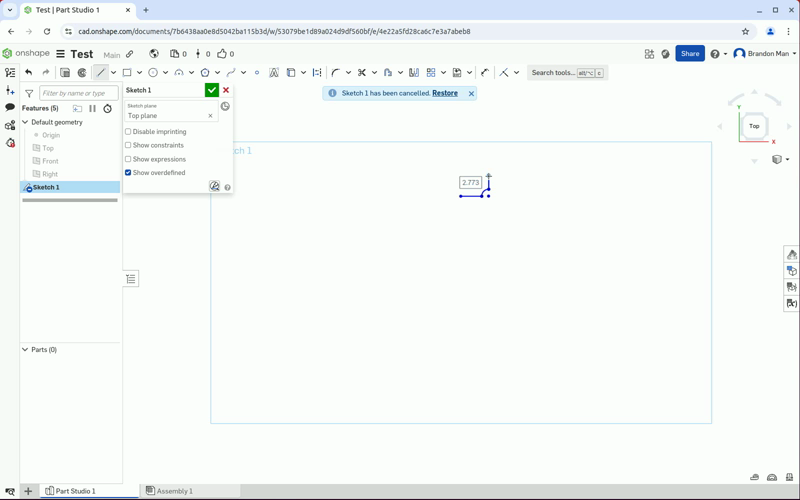
key_down(shift)
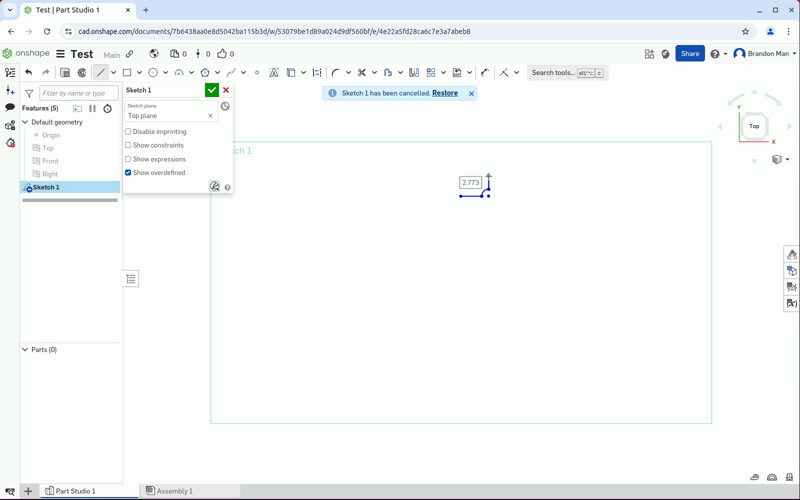
mouse_move(518, 175)
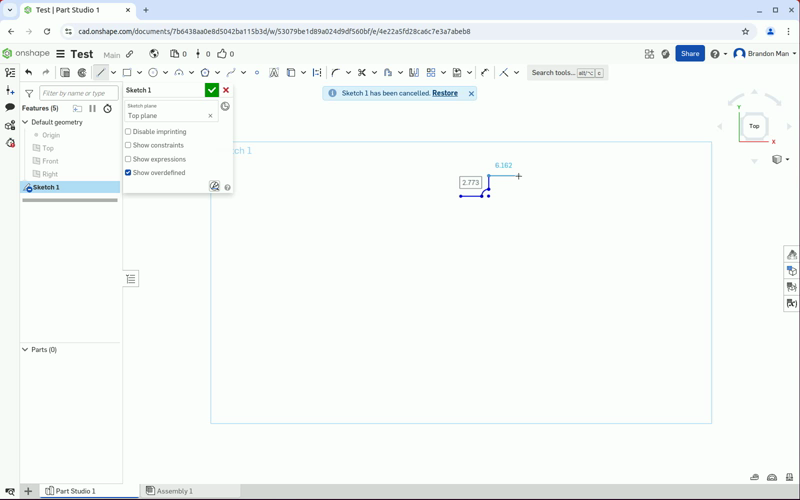
mouse_move(460, 175)
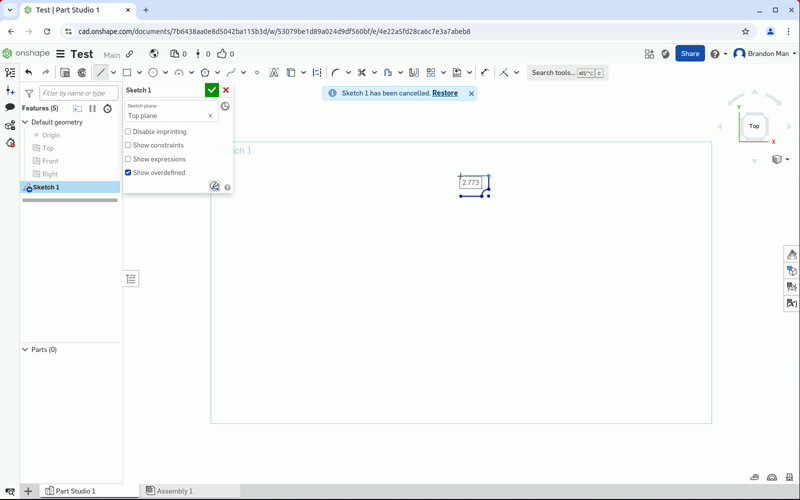
click(460, 175)
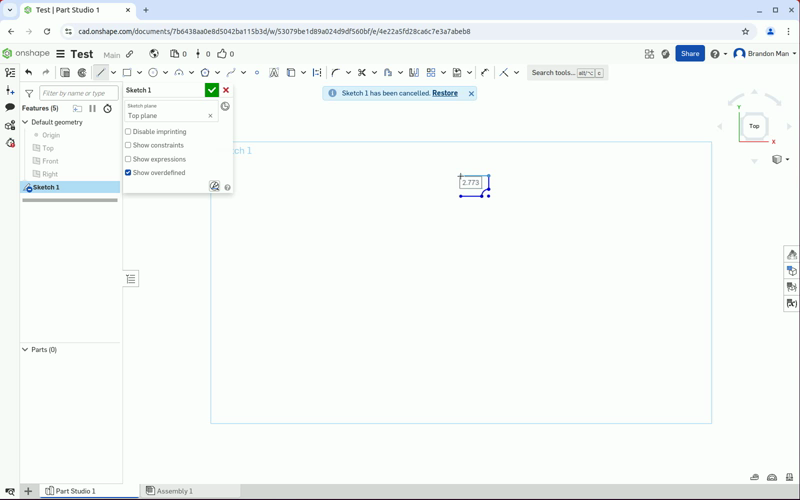
key_up(shift)
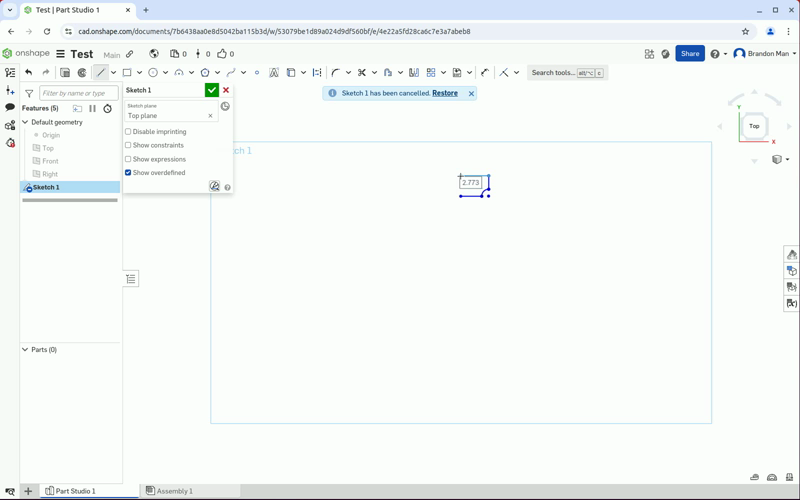
mouse_move(490, 175)
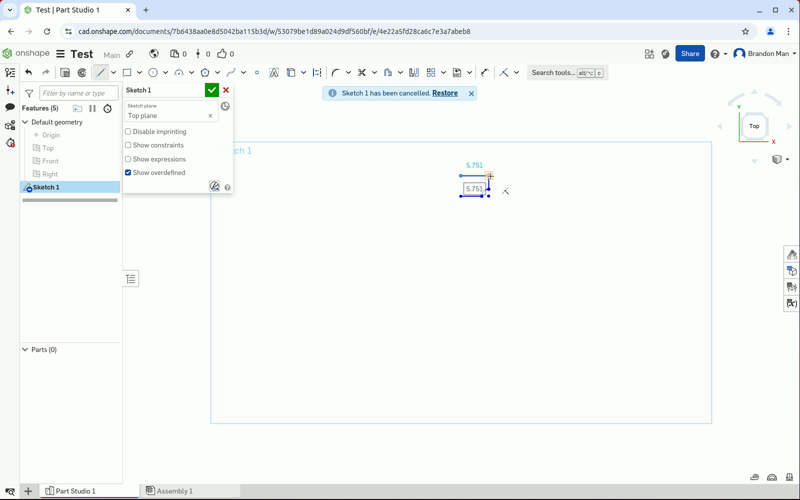
key_down(shift)
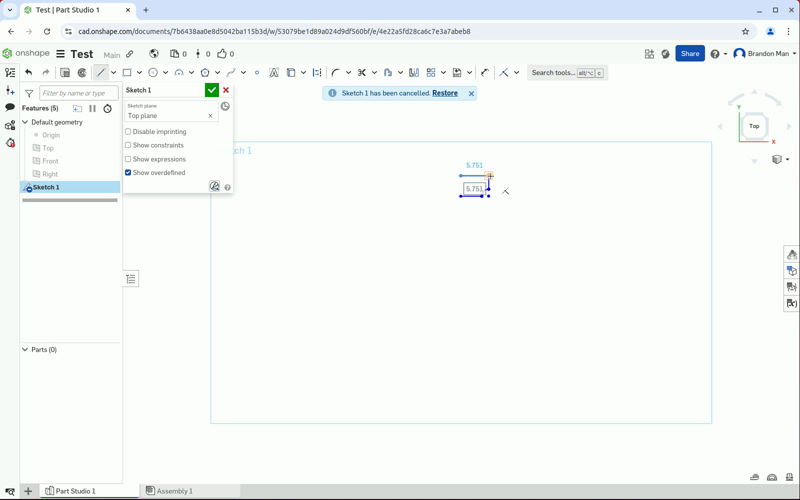
mouse_move(460, 196)
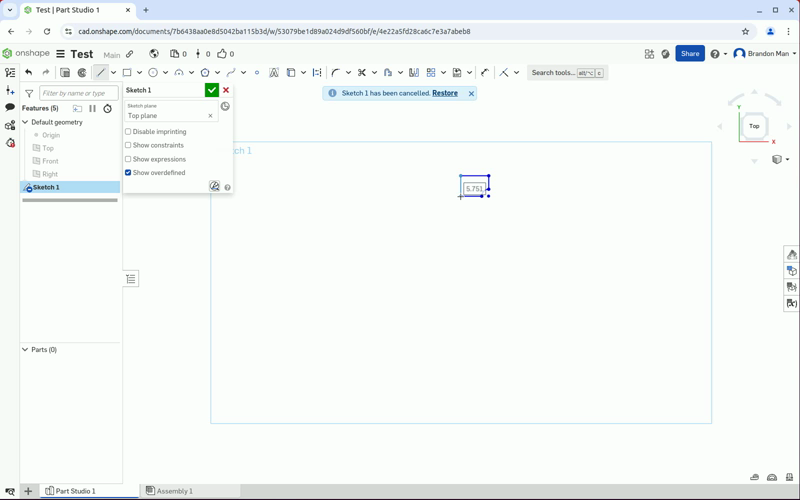
key_up(shift)
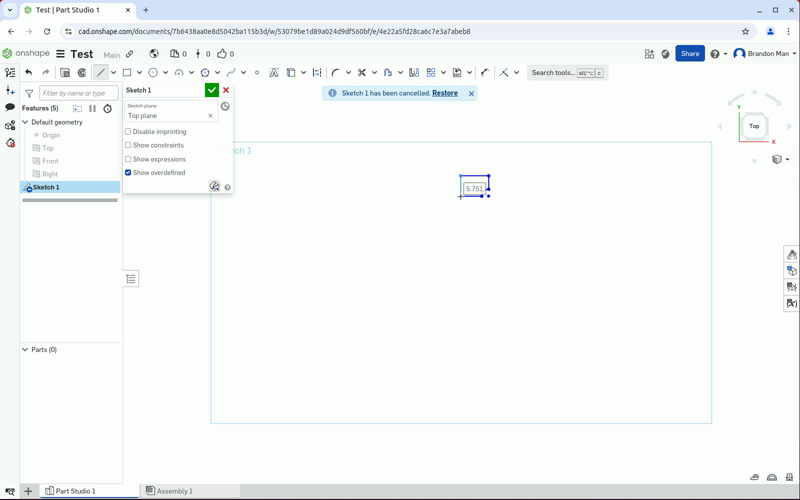
click(460, 196)
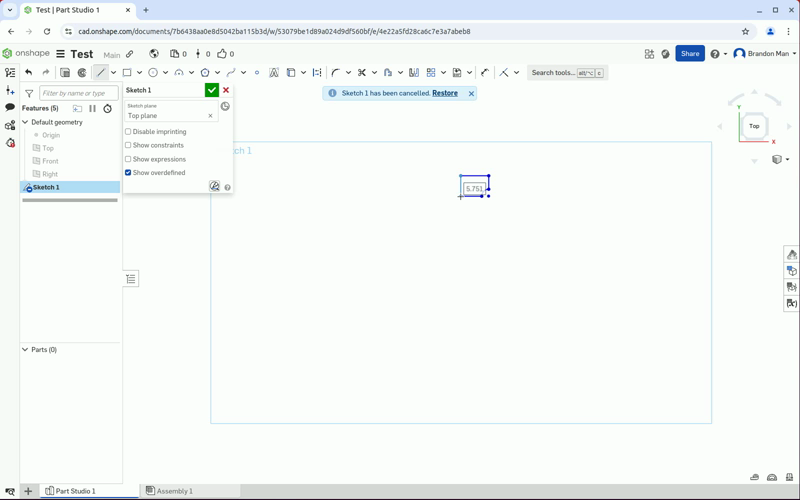
key(esc)
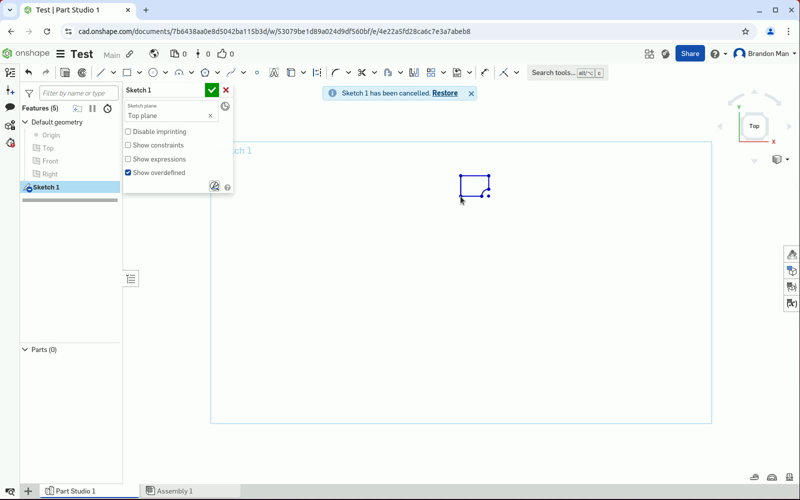
mouse_move(465, 177)
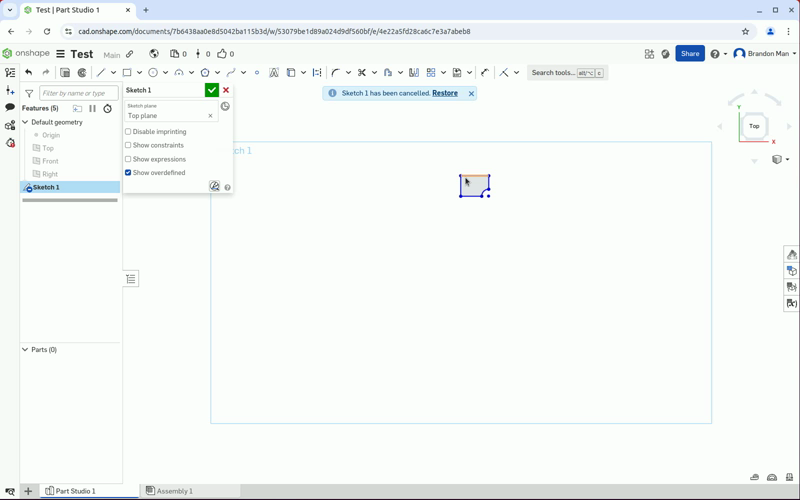
scroll(6)
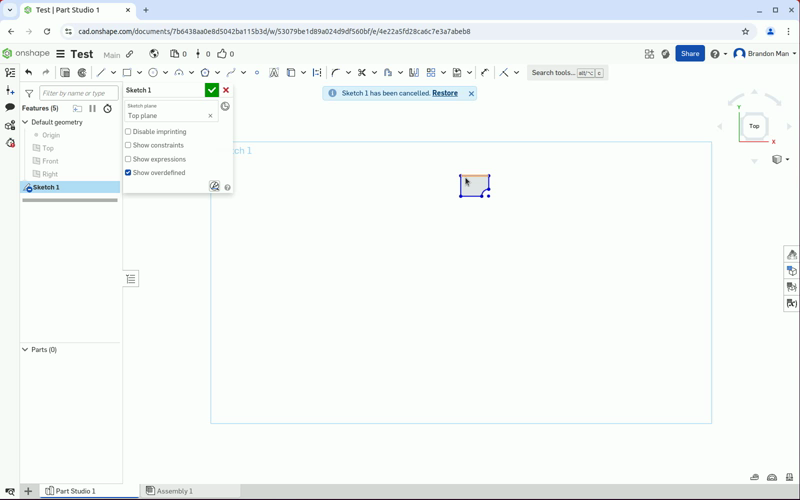
scroll(6)
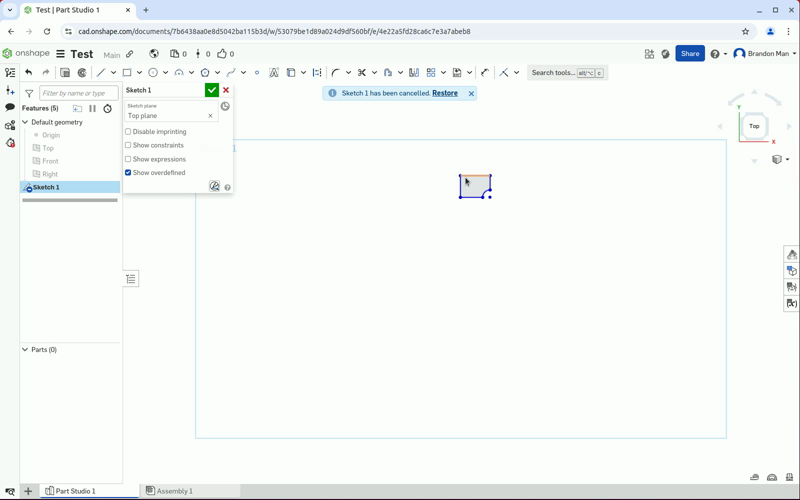
scroll(6)
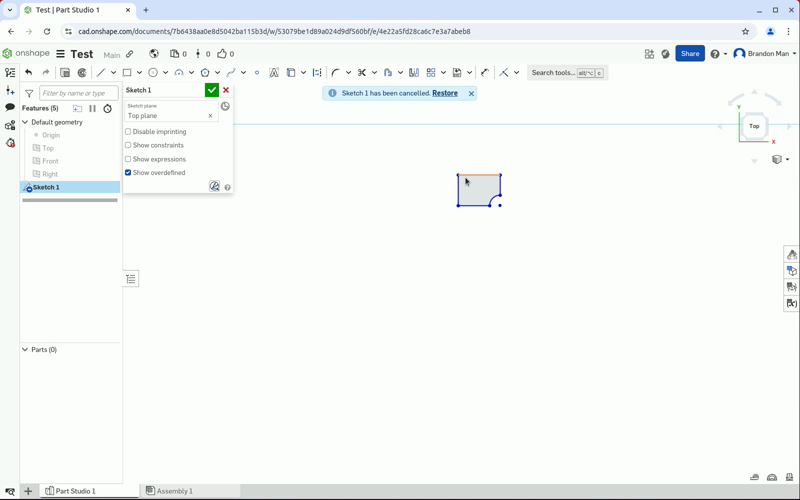
scroll(6)
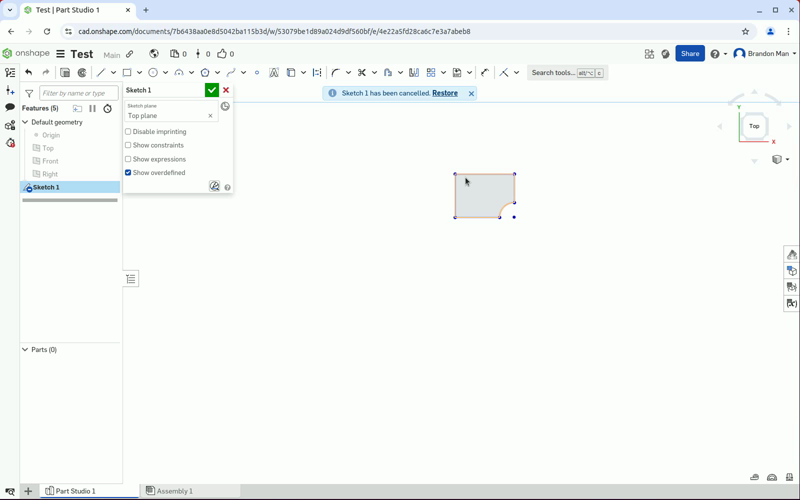
scroll(6)
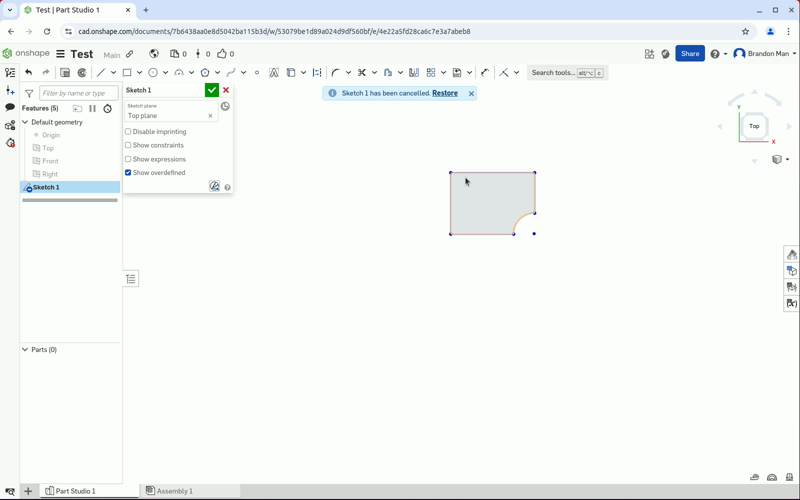
scroll(6)
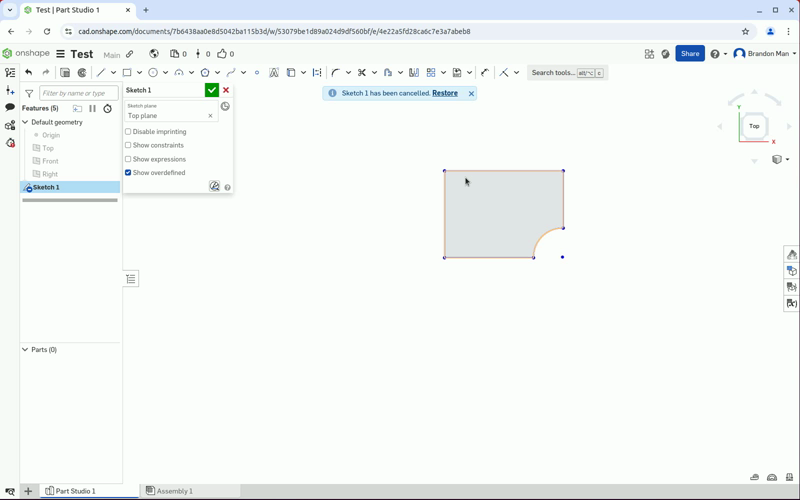
scroll(6)
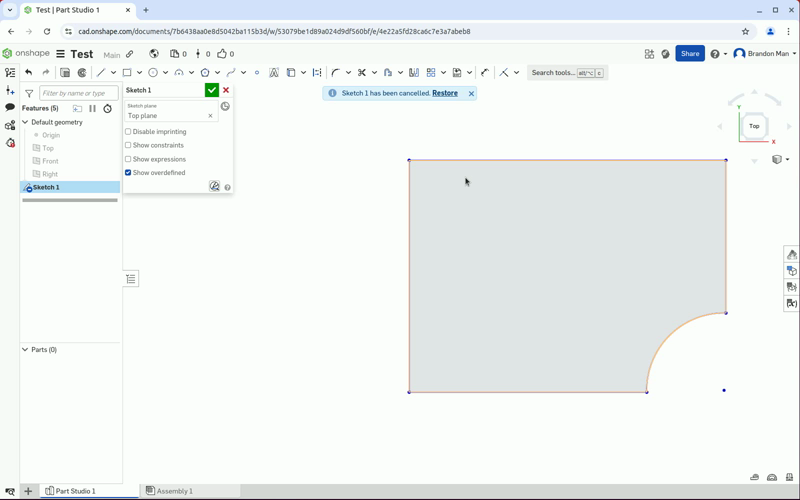
click(465, 177)
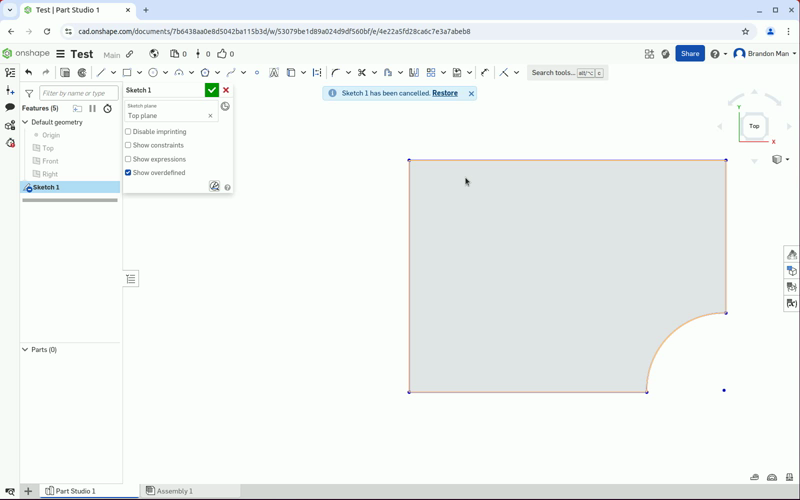
scroll(-6)
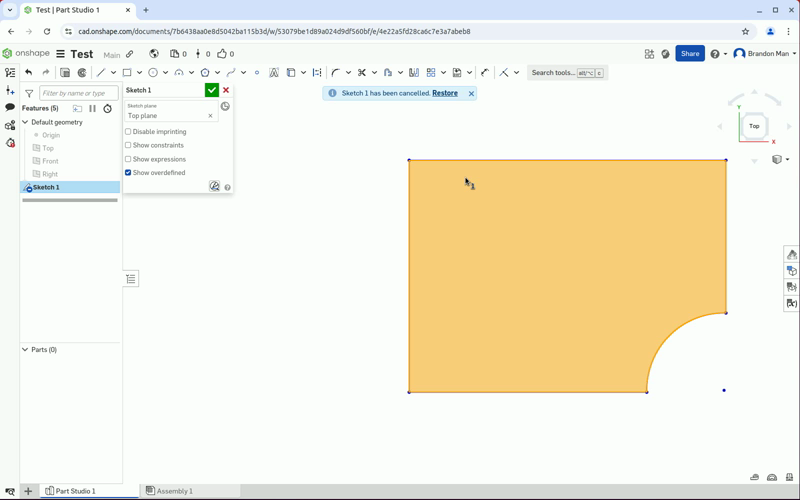
scroll(-6)
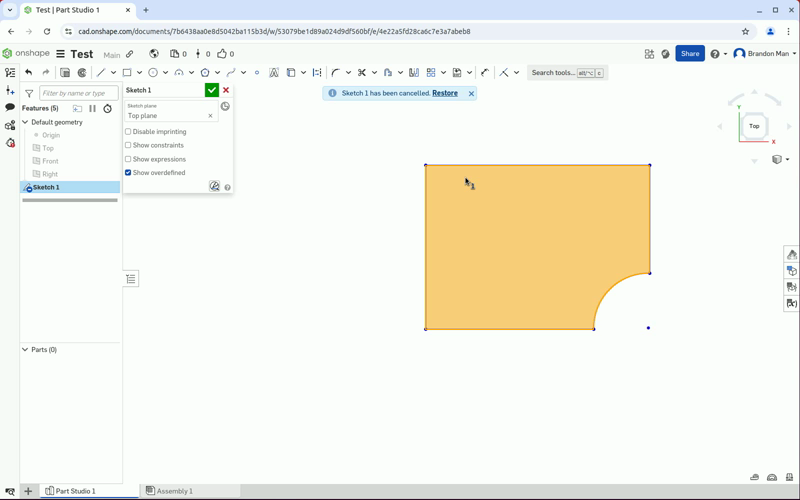
scroll(-6)
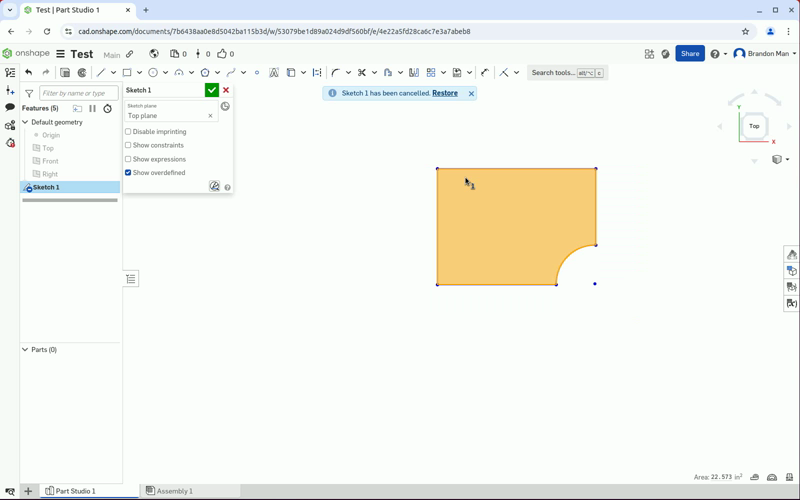
scroll(-6)
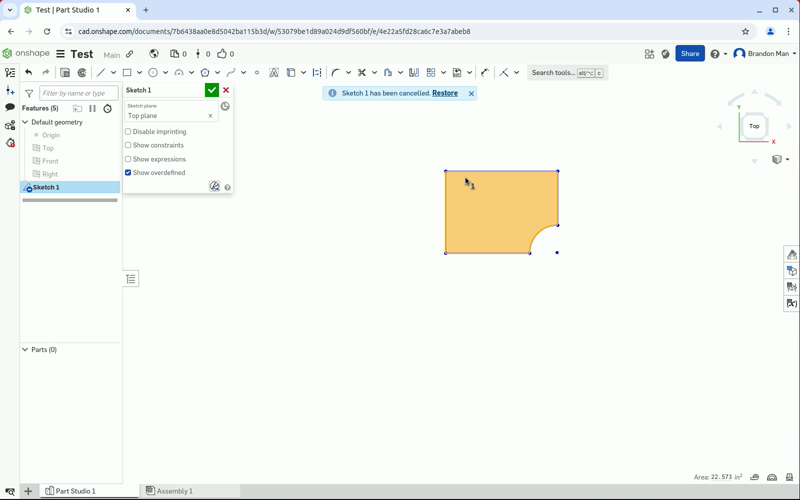
scroll(-6)
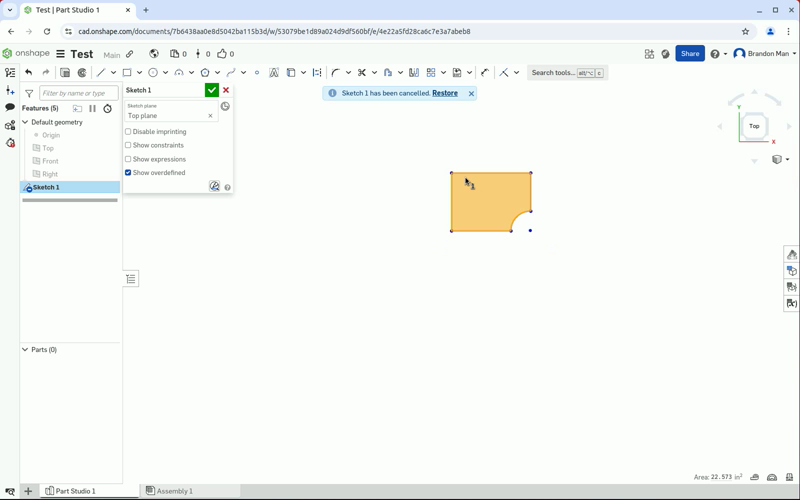
scroll(-6)
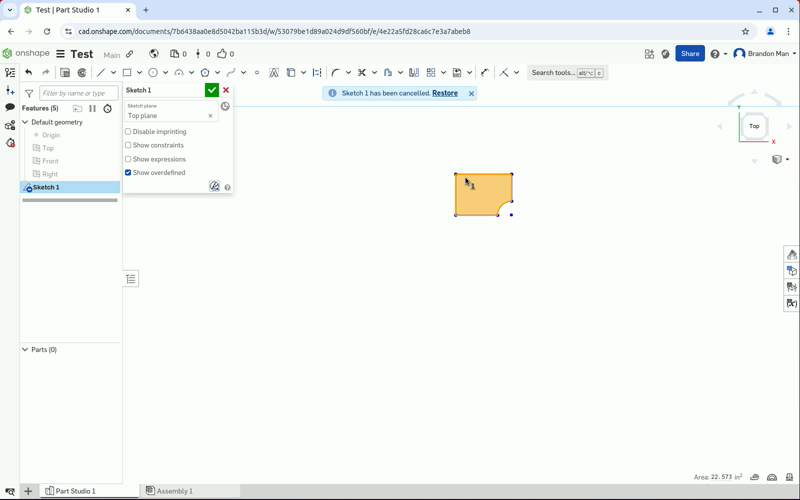
scroll(-6)
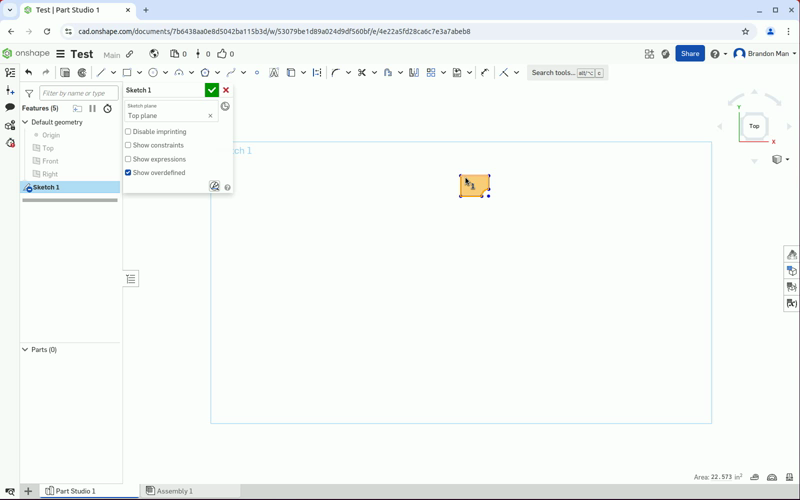
mouse_move(73, 352)
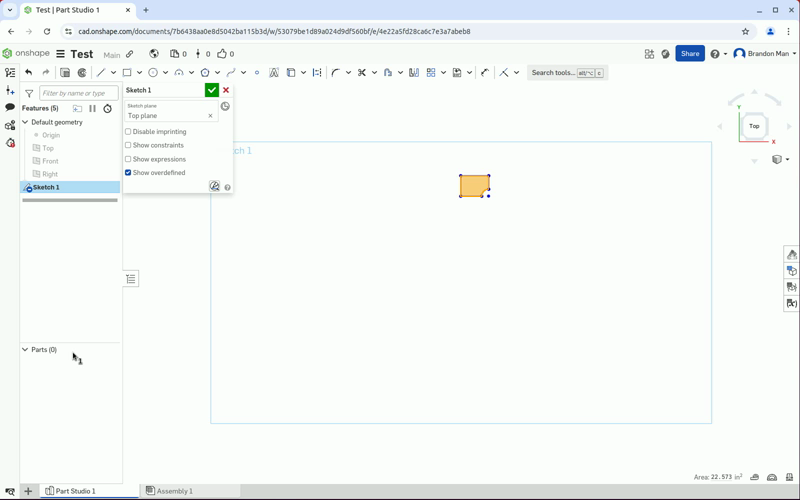
key(shift+y)
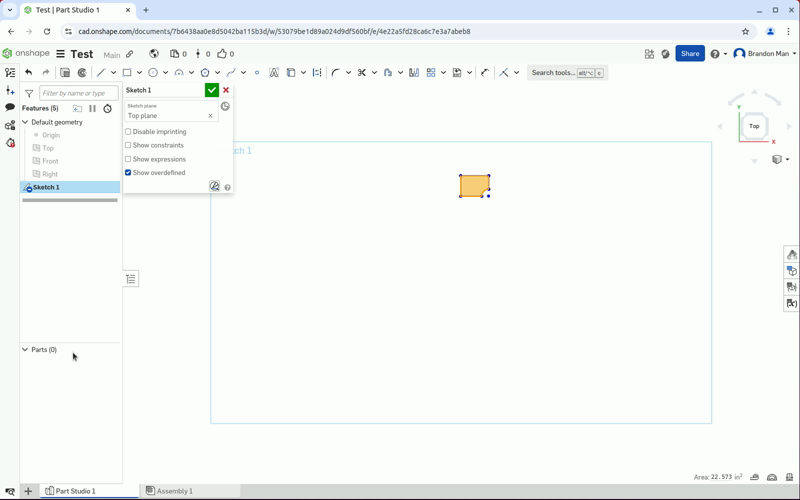
key(shift+e)
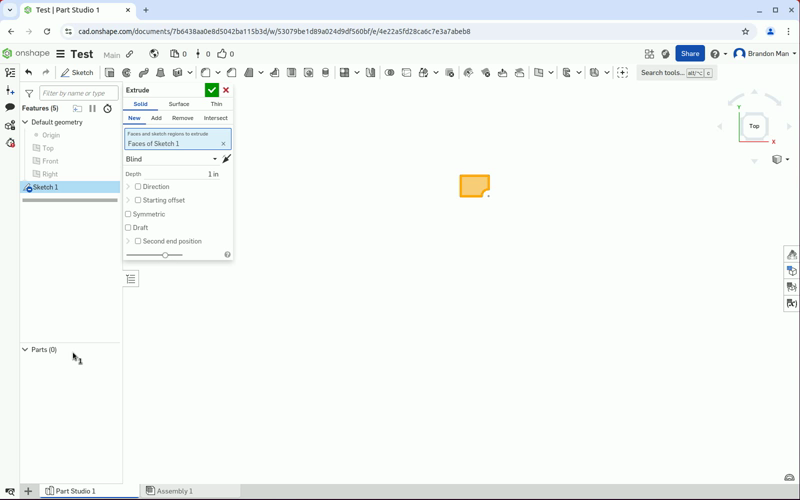
mouse_move(143, 106)
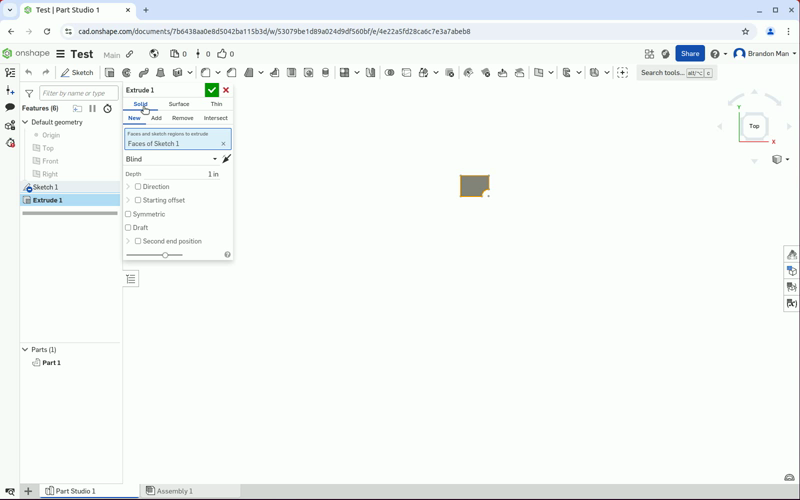
click(143, 106)
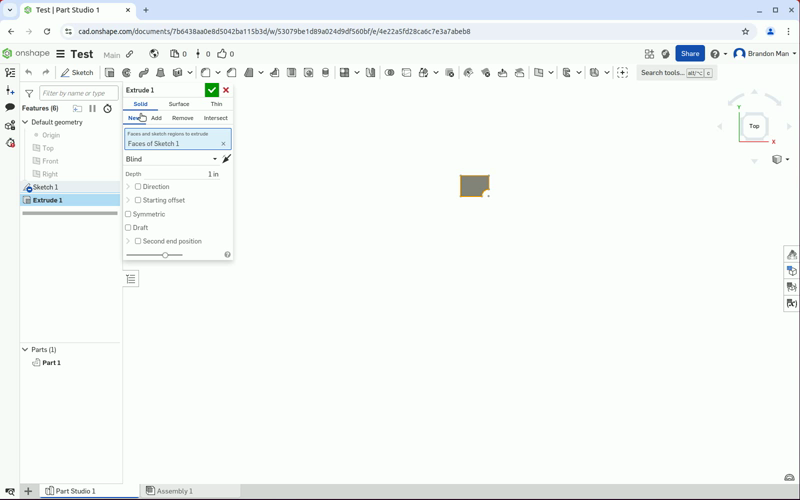
mouse_move(137, 120)
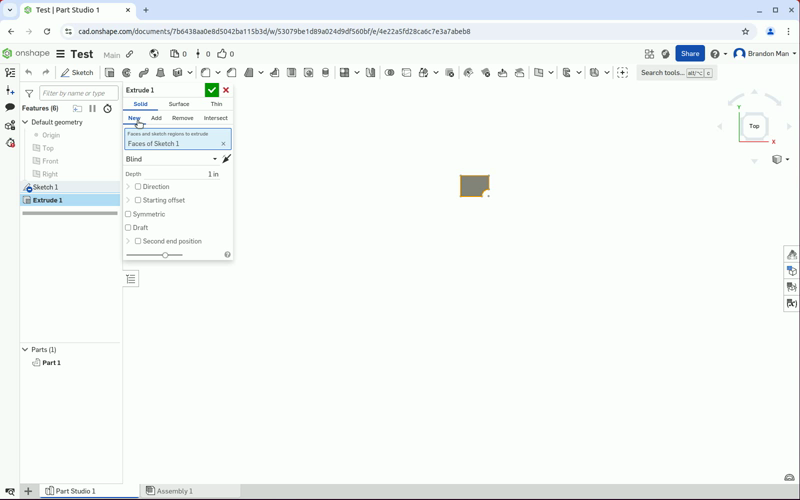
click(137, 120)
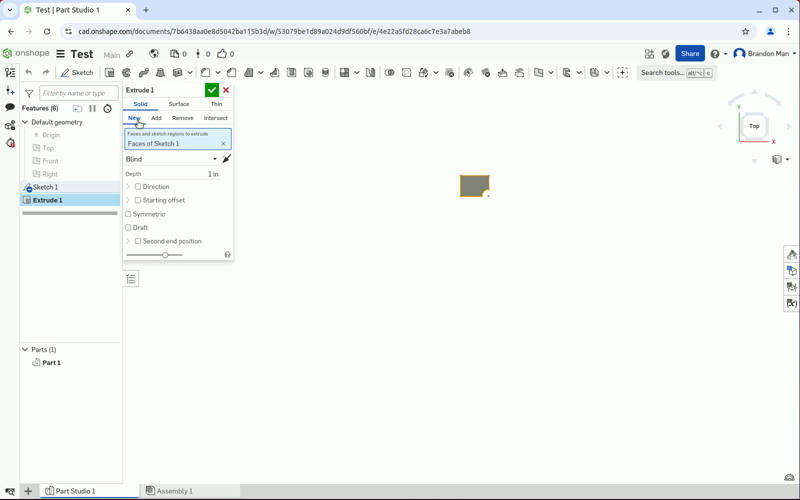
key(tab, 4)
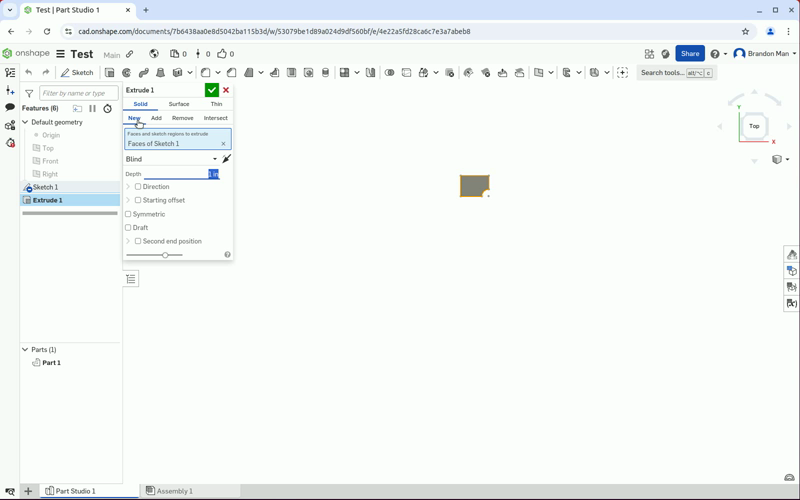
text(1.204)
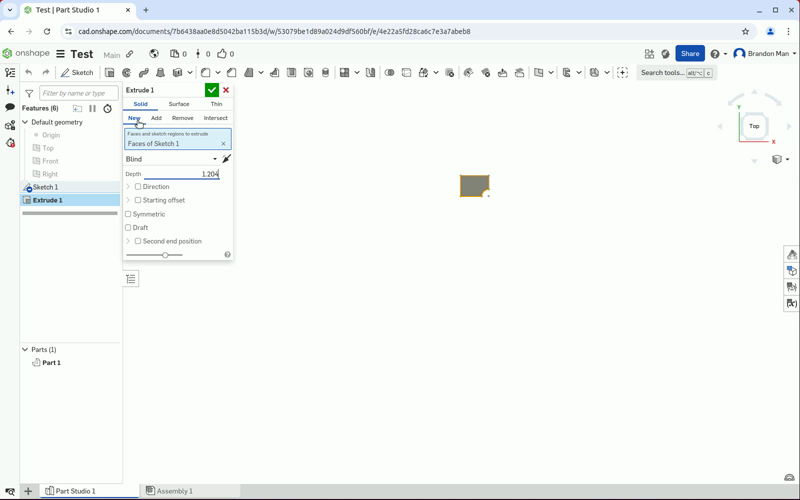
key(enter)
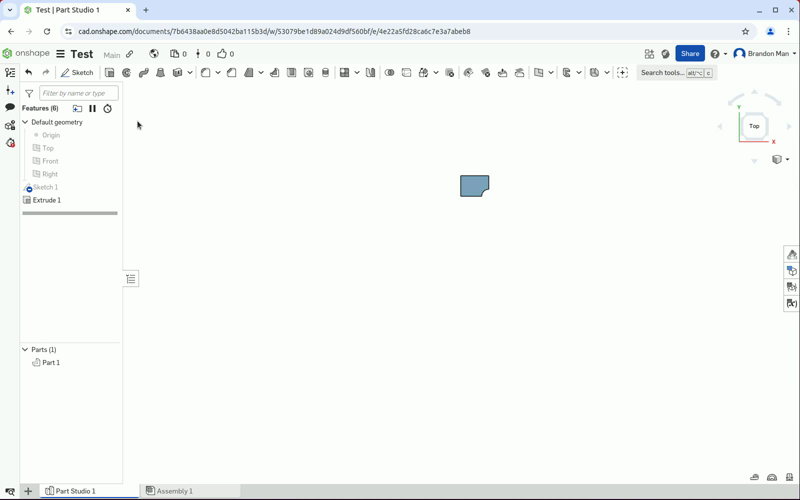
key(shift+h)
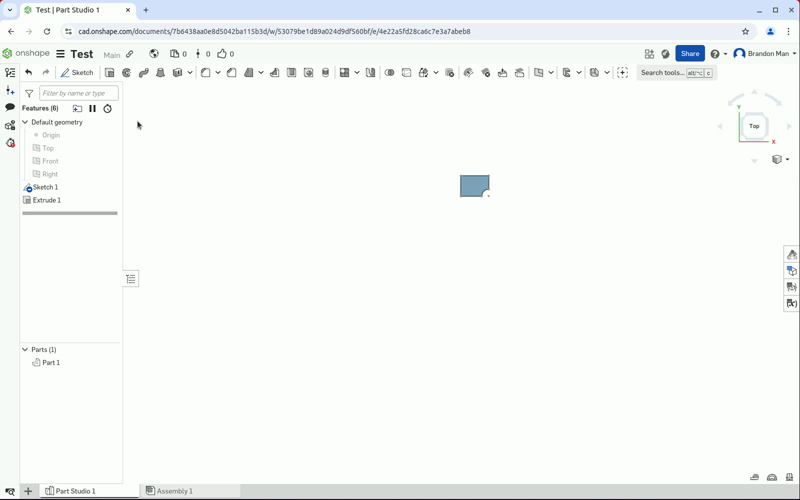
key(shift+h)
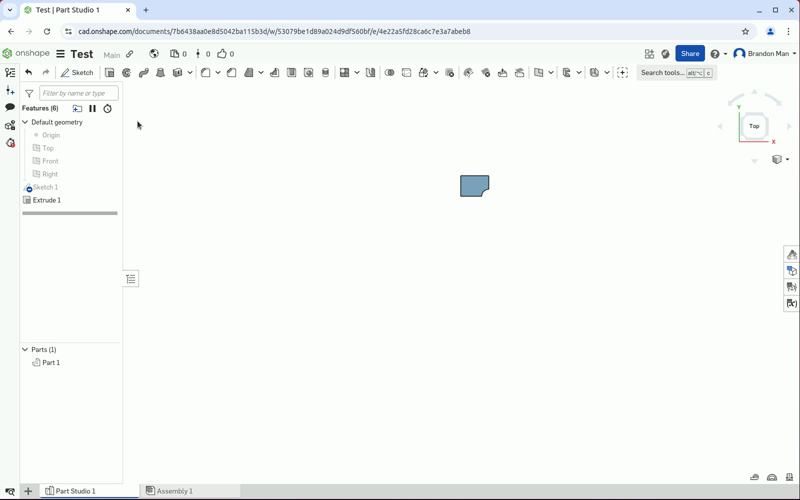
mouse_move(73, 189)
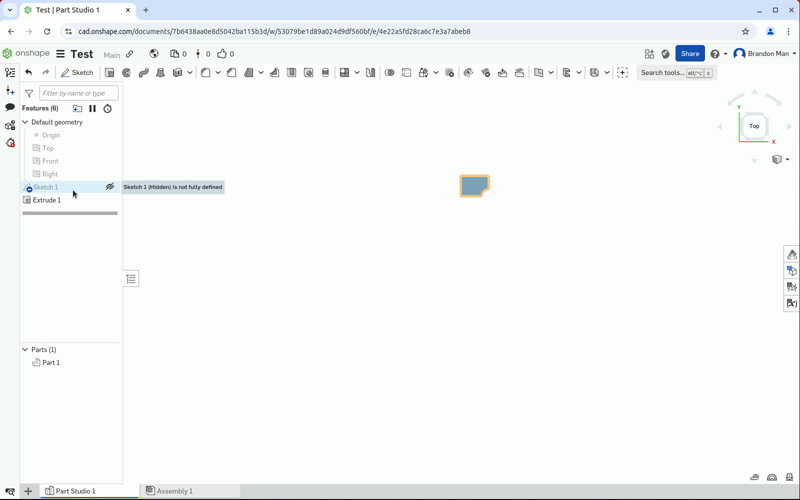
click(73, 189)
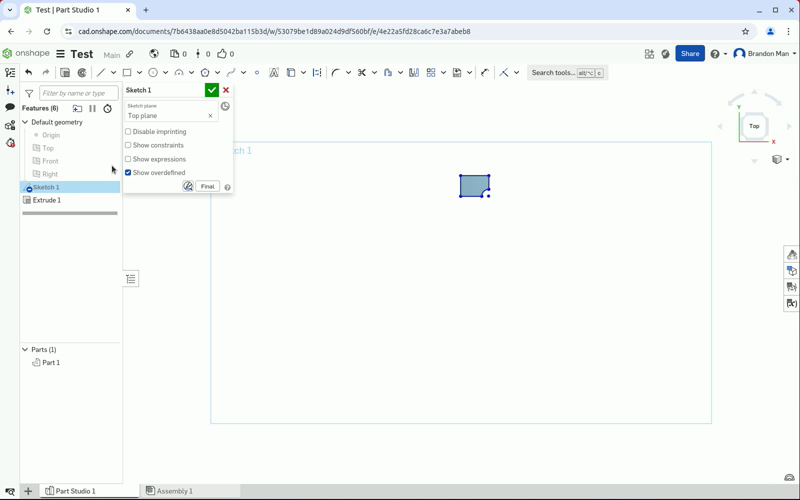
mouse_move(229, 92)
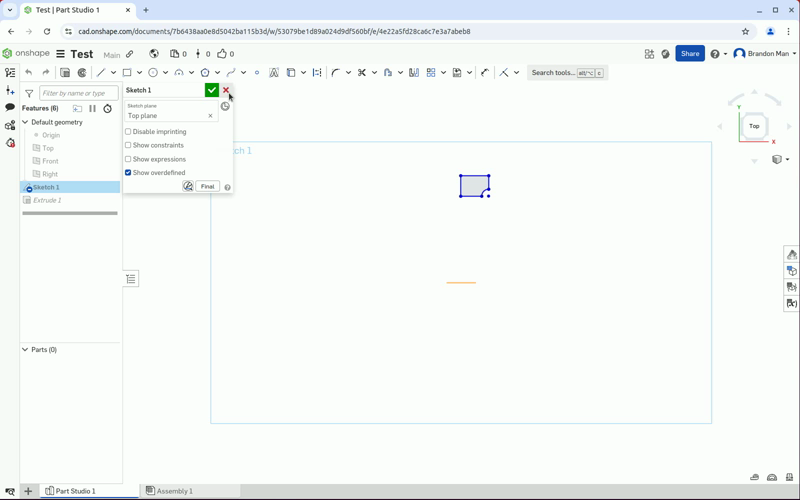
click(229, 92)
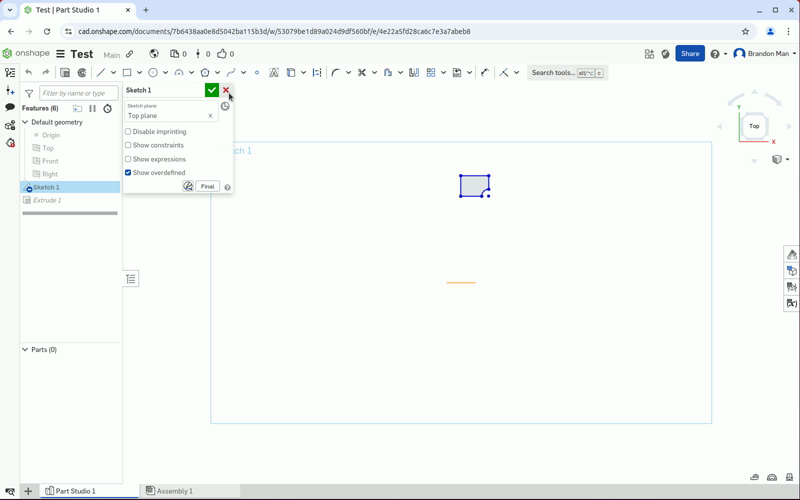
key(shift+s)
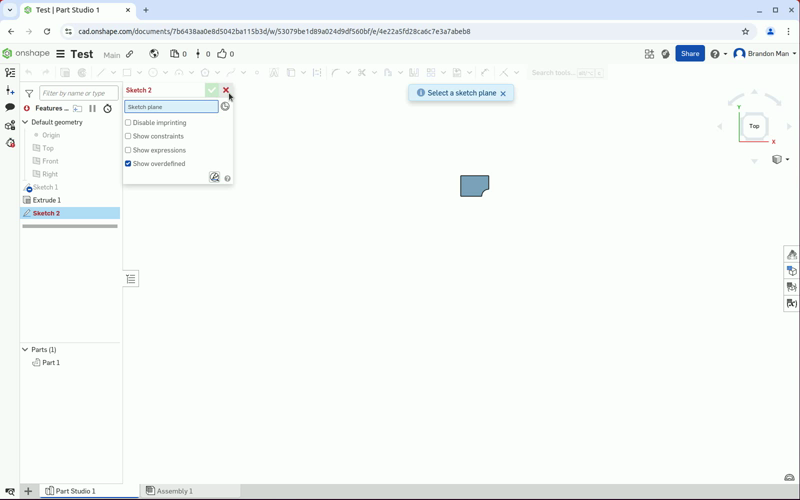
mouse_move(73, 150)
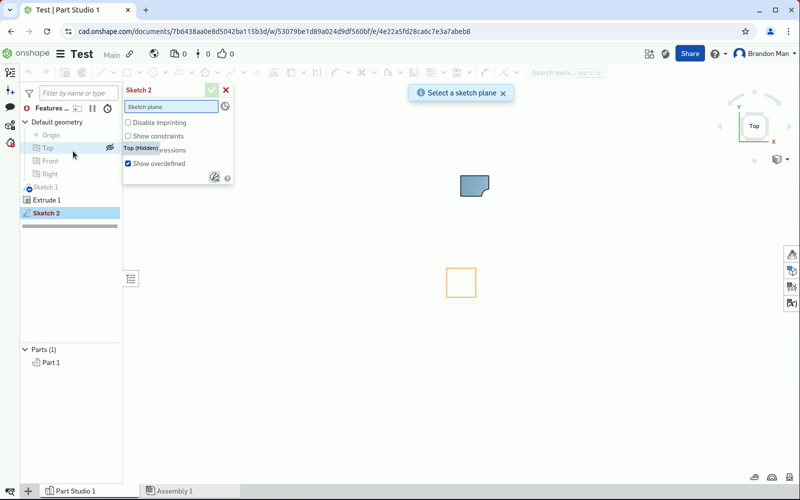
click(73, 150)
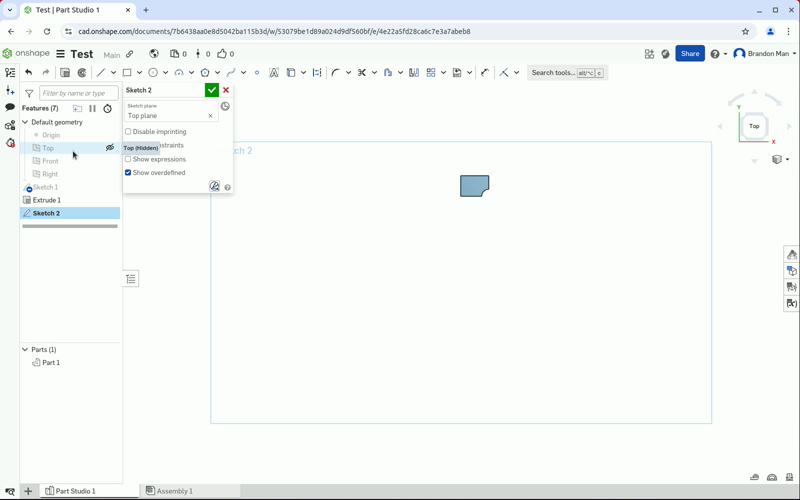
mouse_move(73, 352)
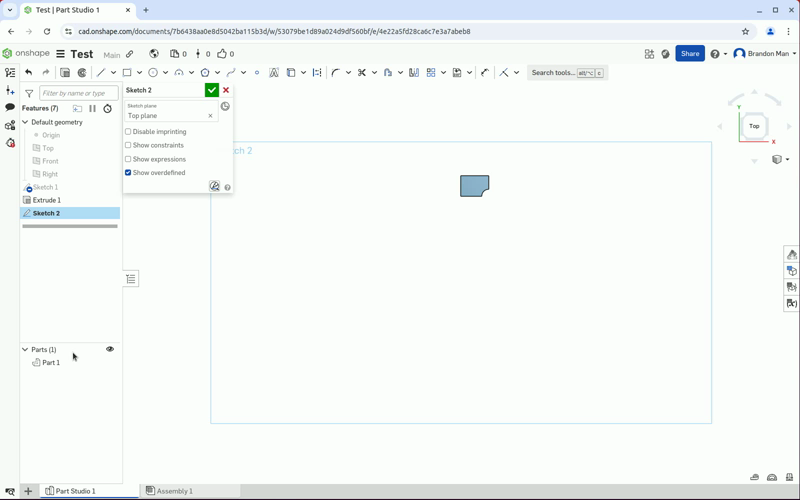
key(y)
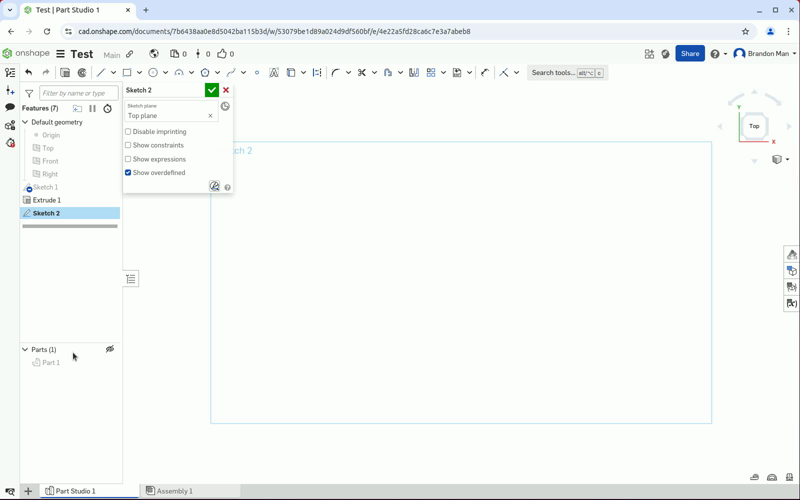
key(a)
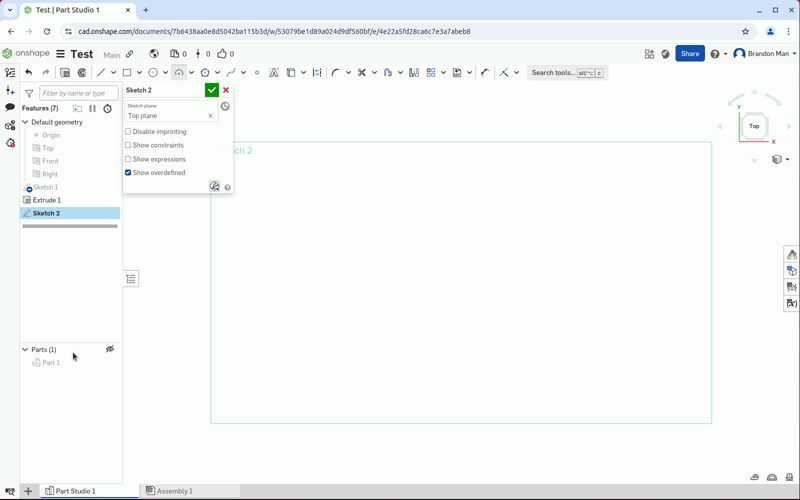
key_down(shift)
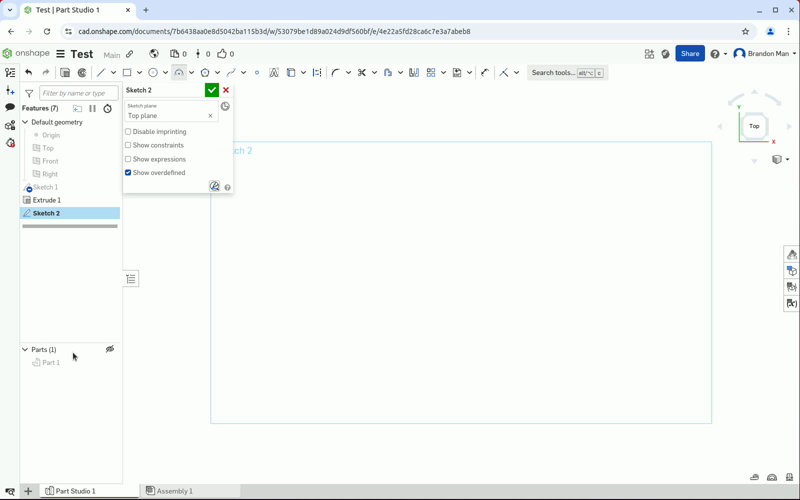
mouse_move(487, 189)
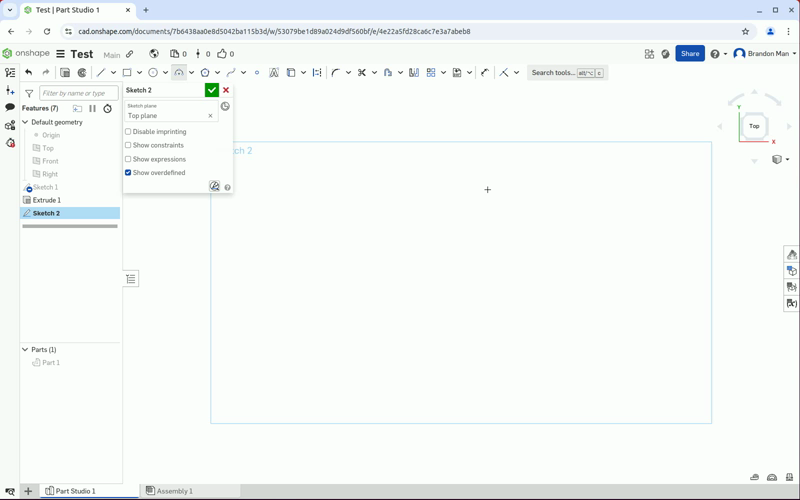
click(487, 189)
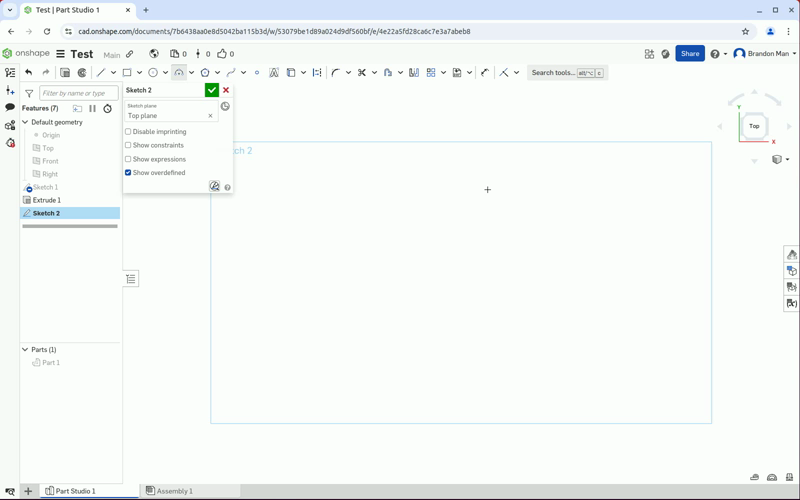
key_up(shift)
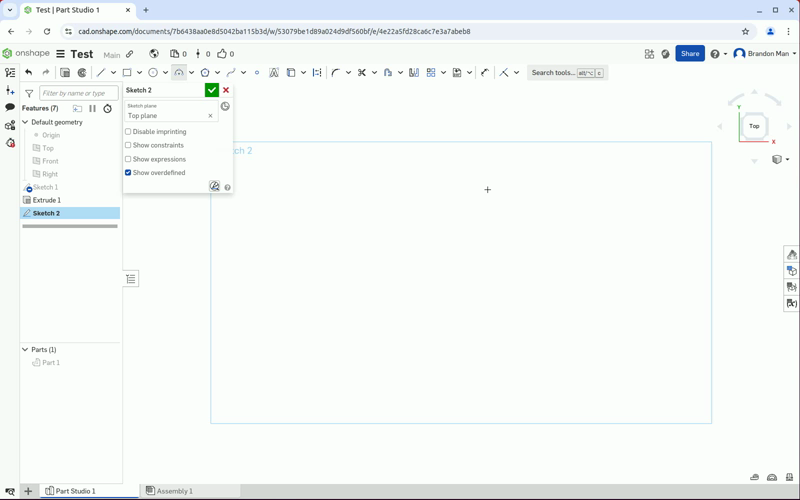
key_down(shift)
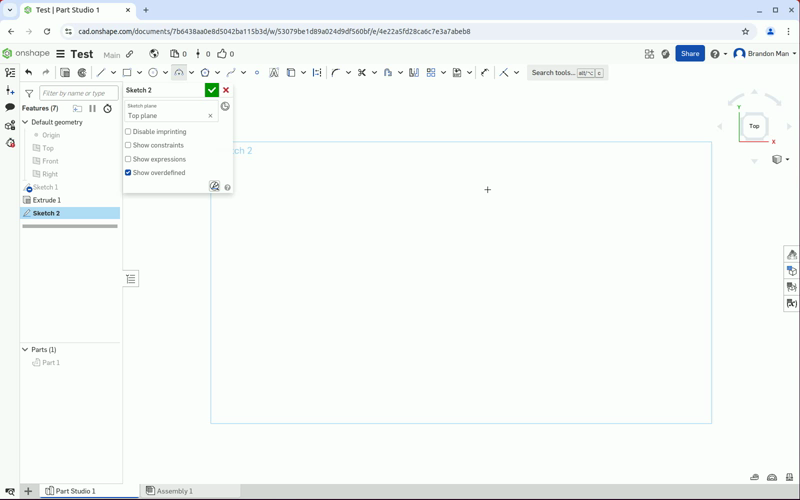
mouse_move(494, 196)
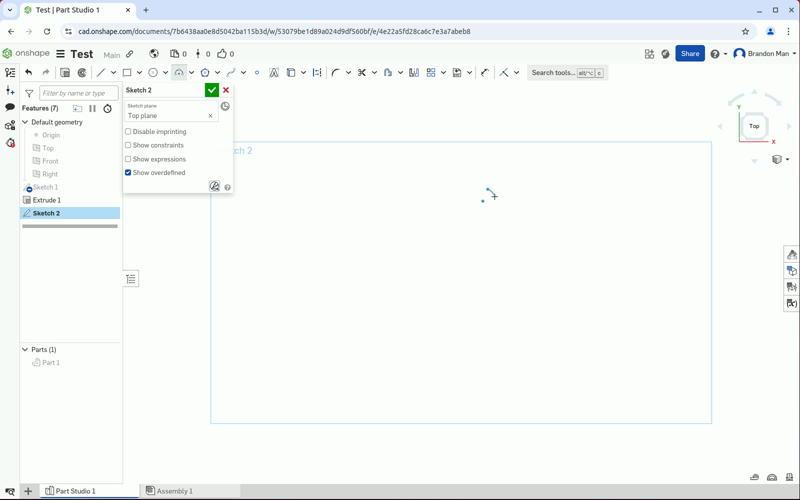
click(494, 196)
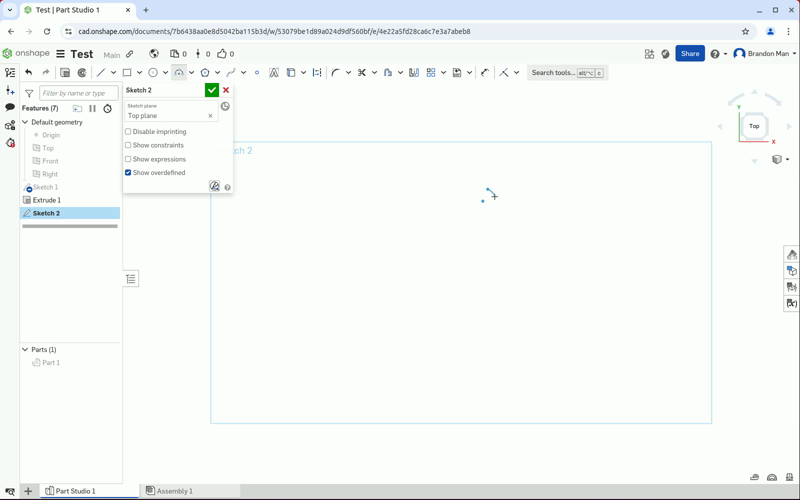
mouse_move(492, 191)
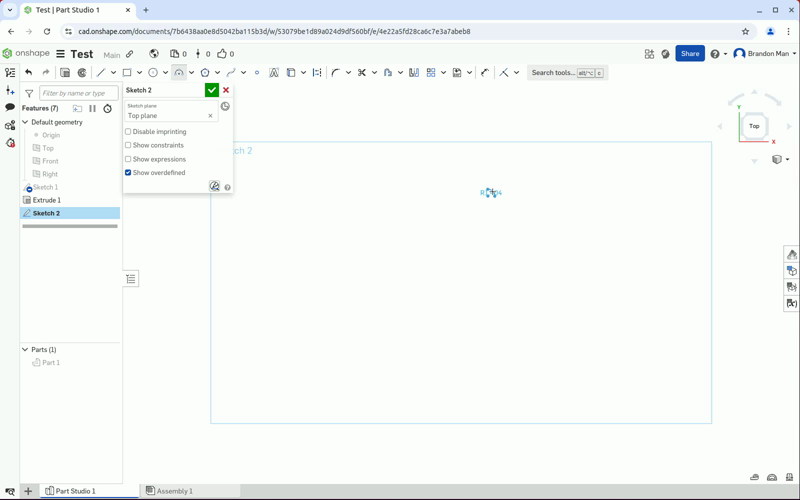
click(492, 191)
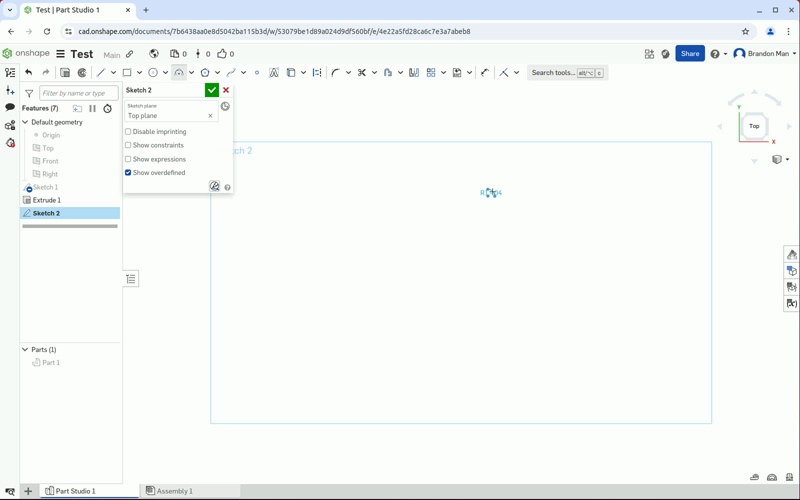
key_up(shift)
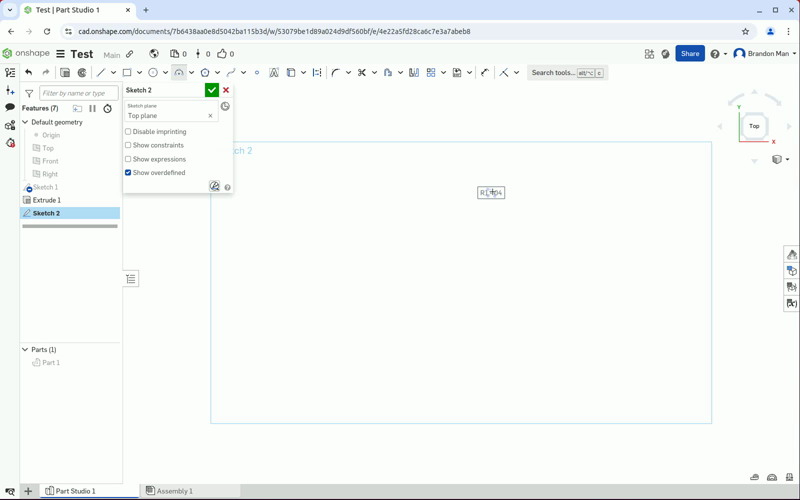
key(esc)
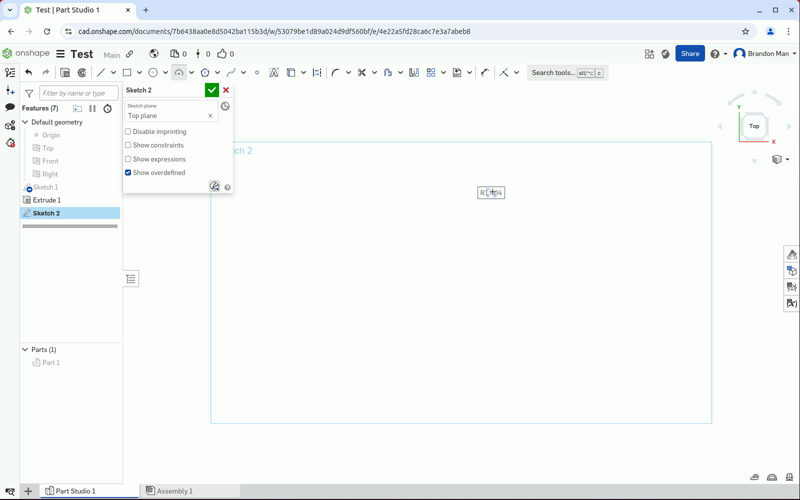
key(l)
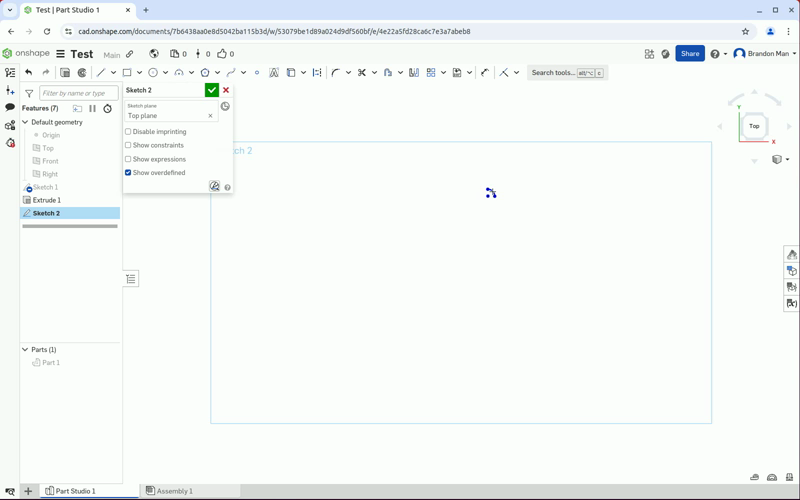
mouse_move(494, 196)
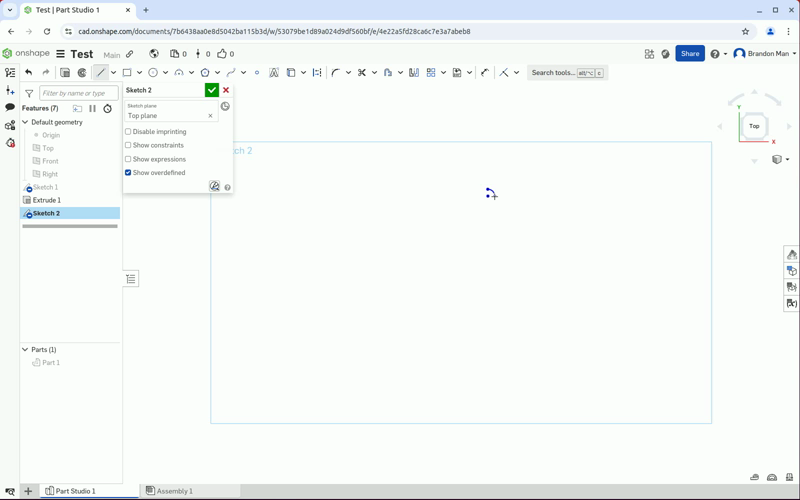
click(494, 196)
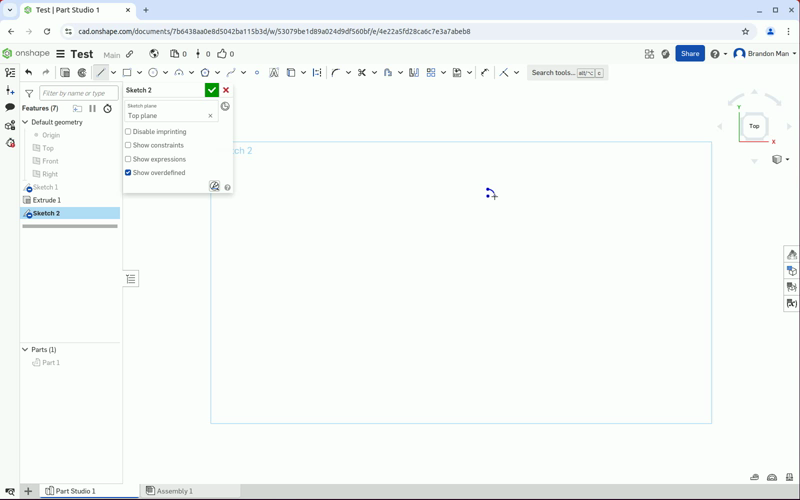
key_down(shift)
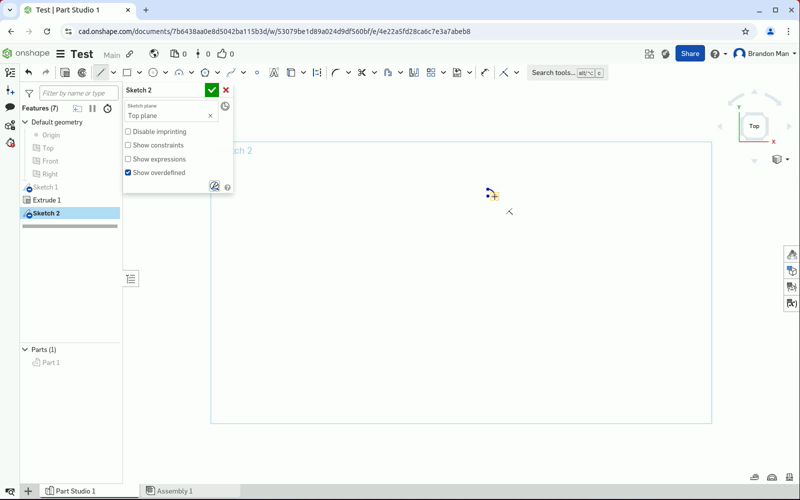
mouse_move(524, 196)
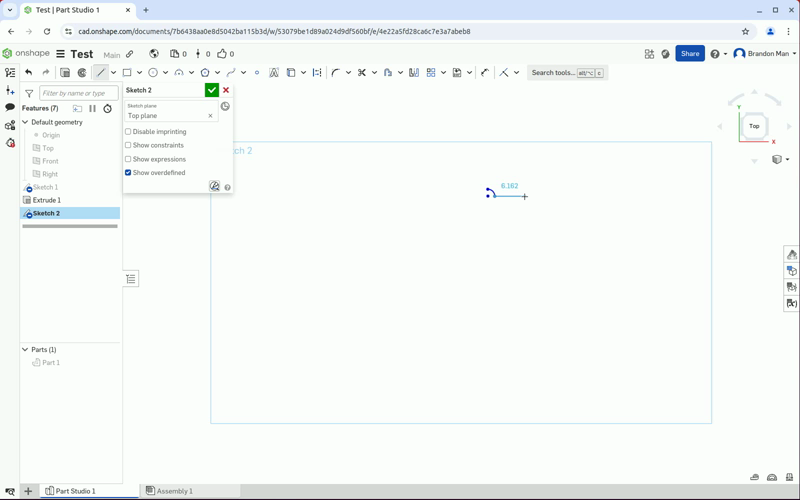
mouse_move(515, 196)
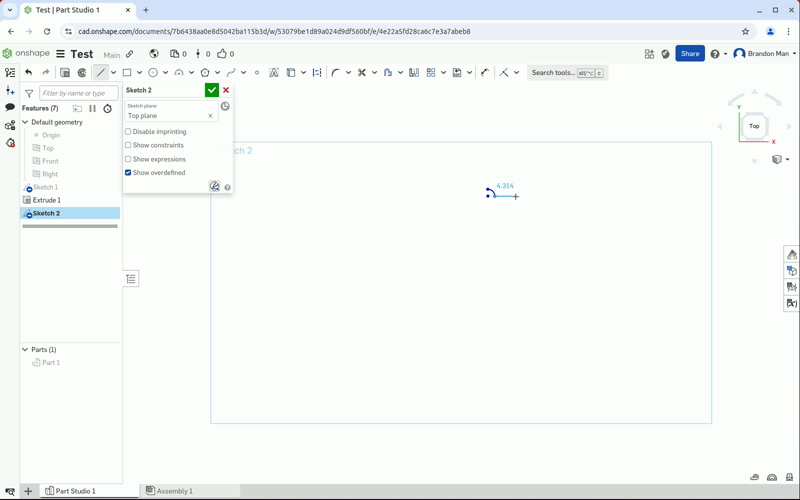
click(515, 196)
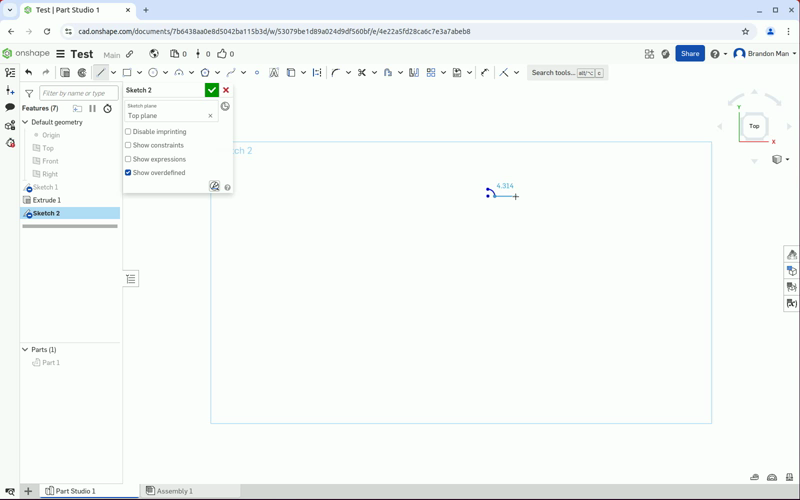
key_up(shift)
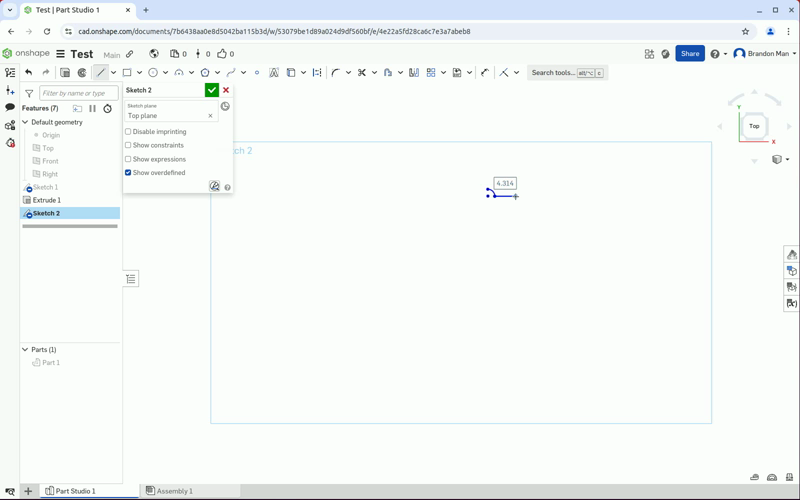
key_down(shift)
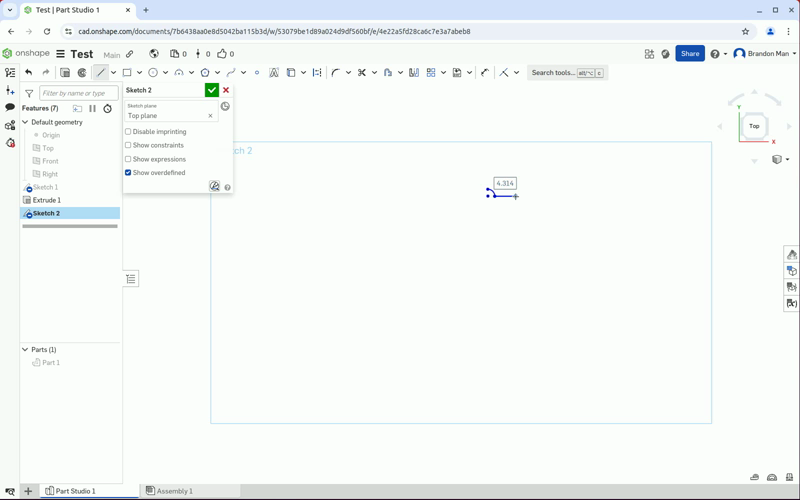
mouse_move(545, 196)
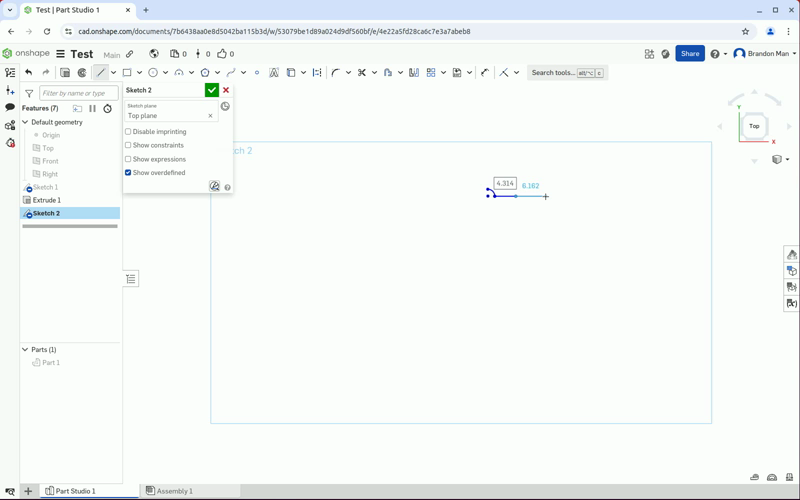
mouse_move(515, 175)
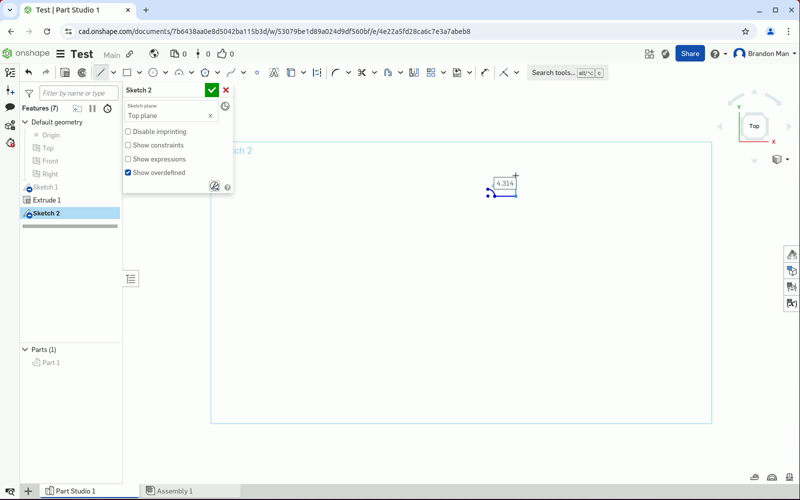
click(515, 175)
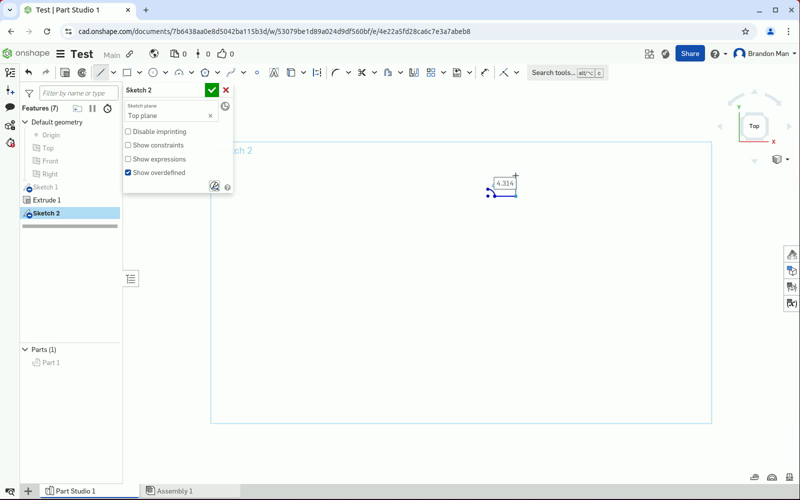
key_up(shift)
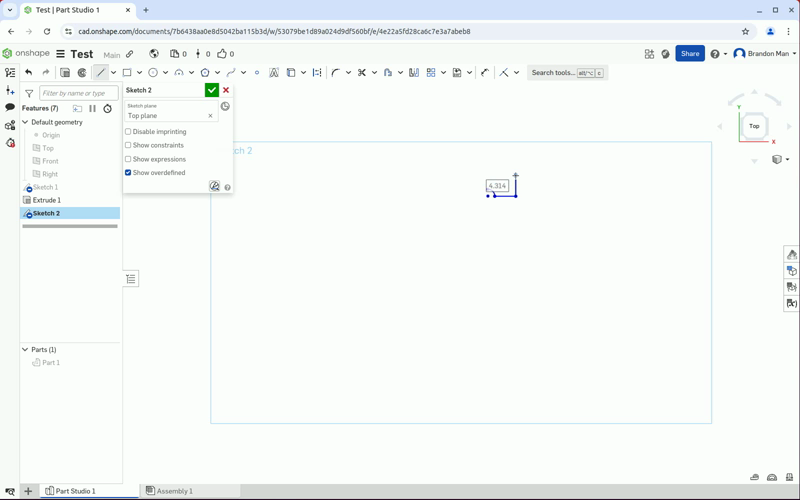
key_down(shift)
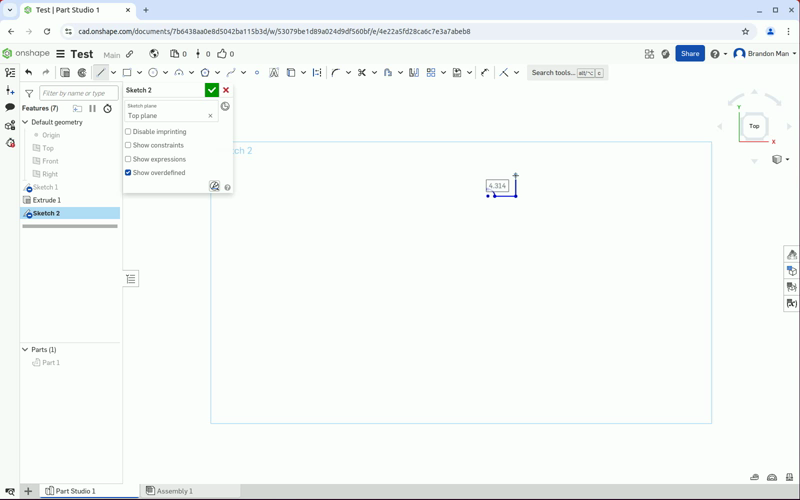
mouse_move(545, 175)
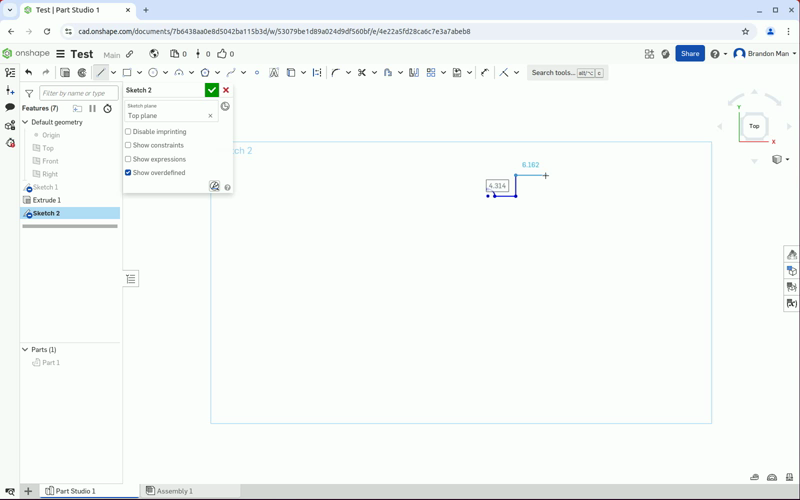
mouse_move(487, 175)
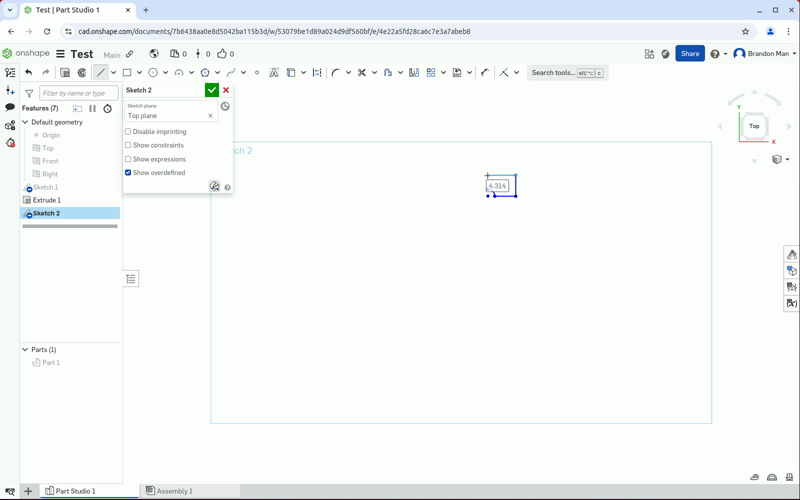
click(487, 175)
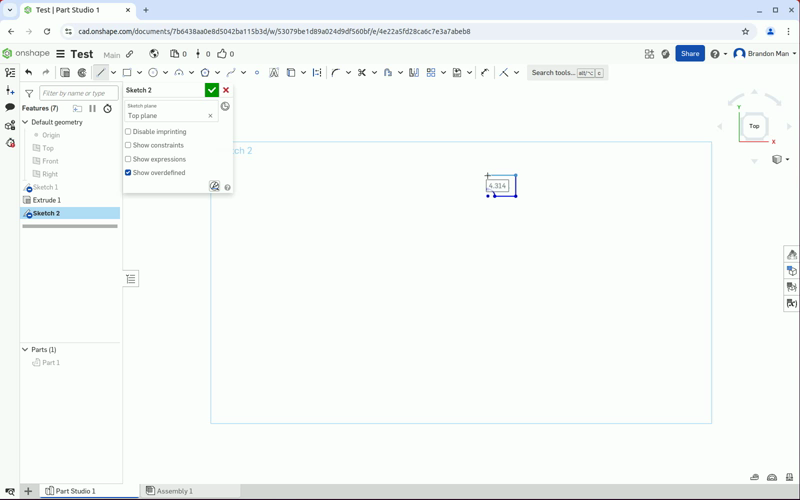
key_up(shift)
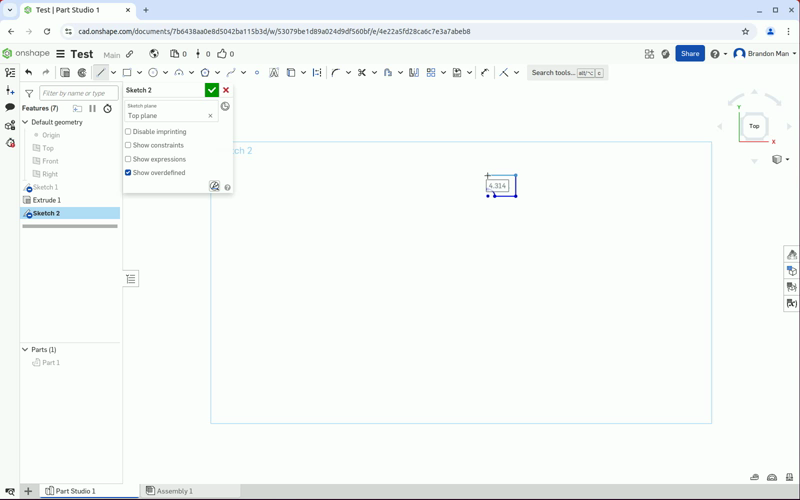
mouse_move(517, 175)
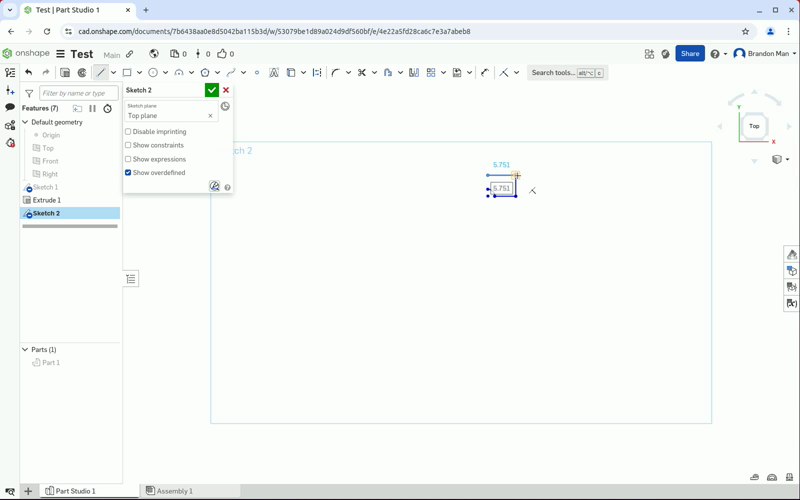
key_down(shift)
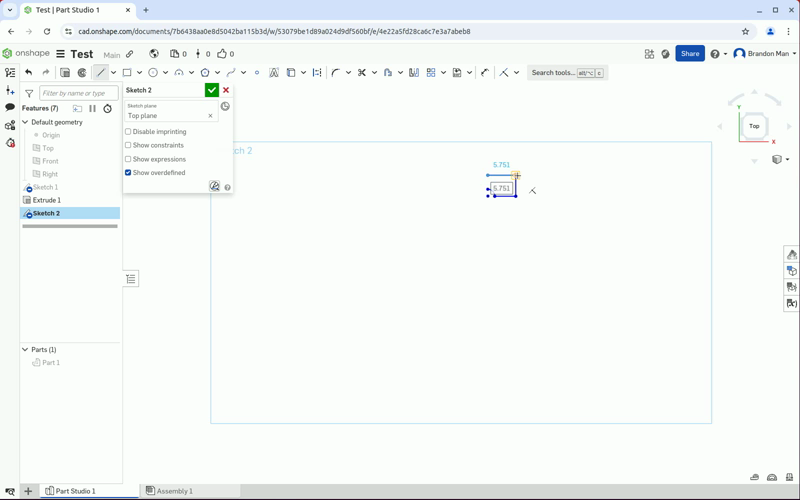
mouse_move(487, 189)
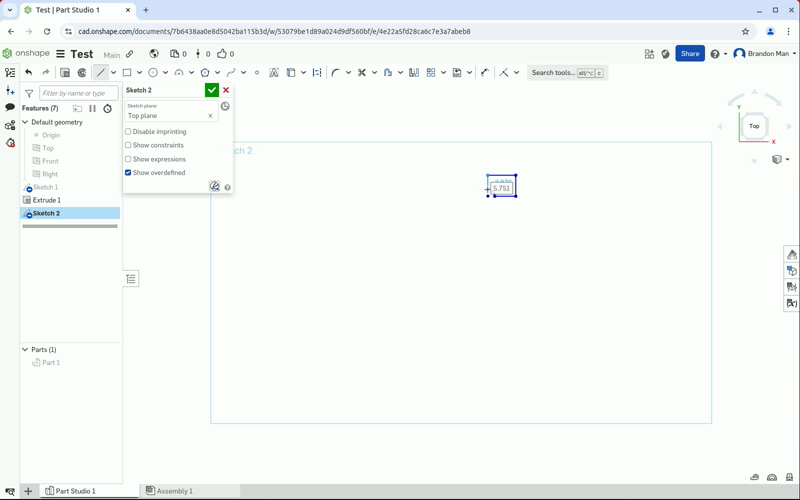
key_up(shift)
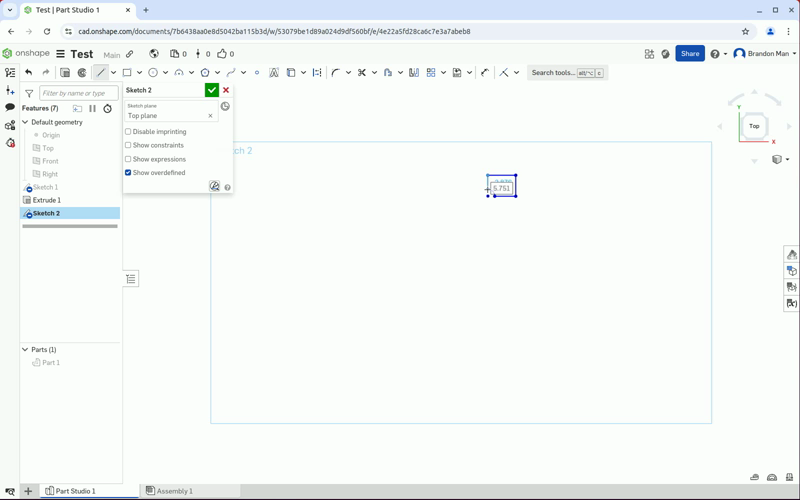
click(487, 189)
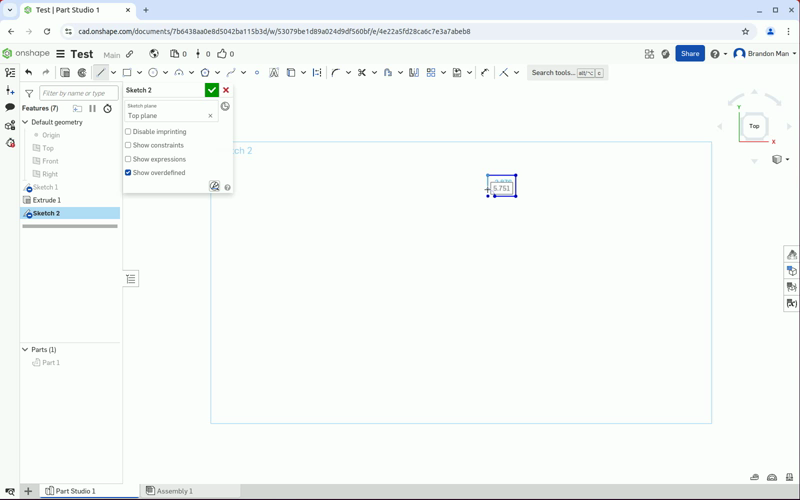
key(esc)
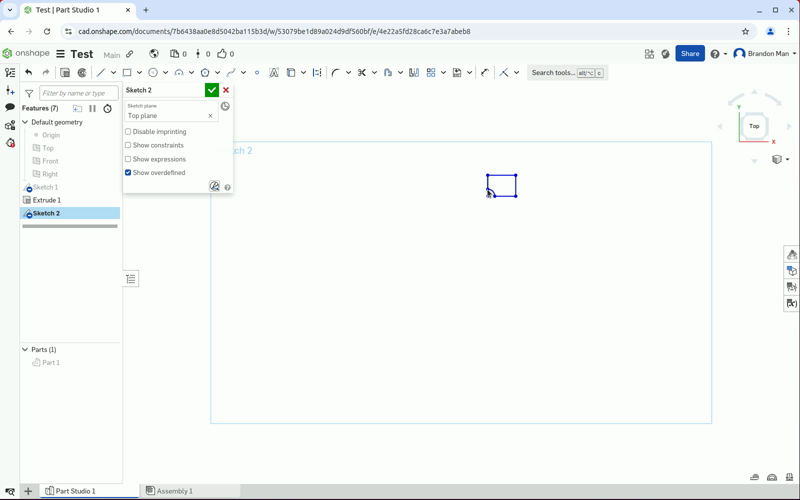
mouse_move(502, 185)
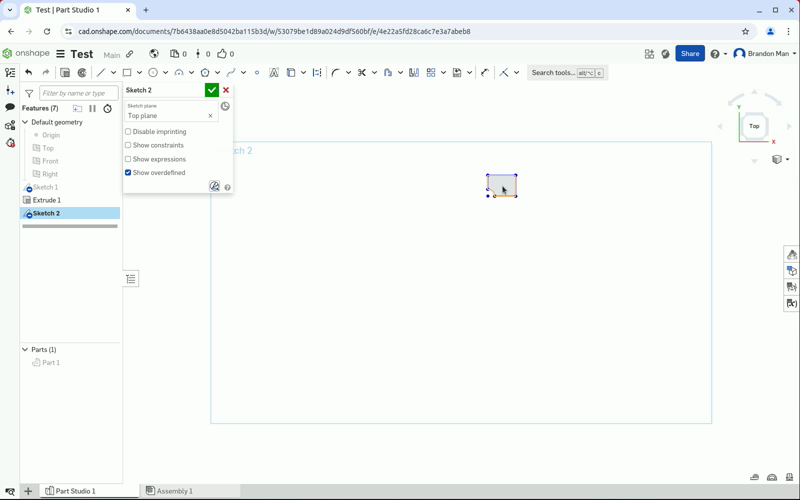
scroll(6)
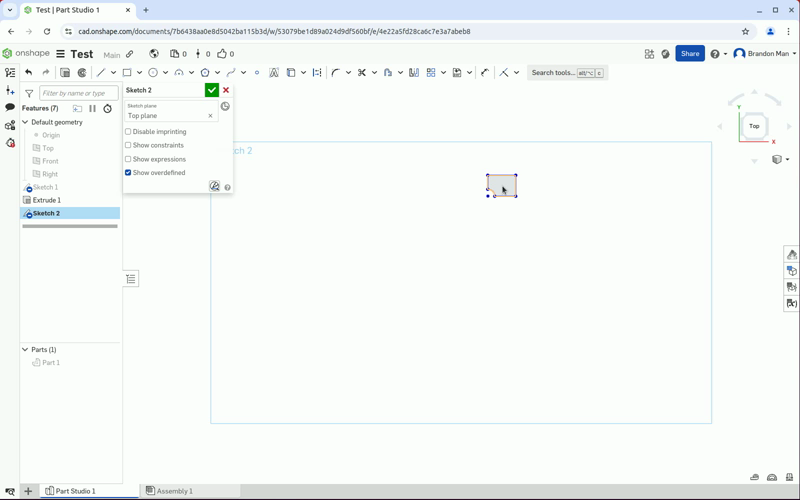
scroll(6)
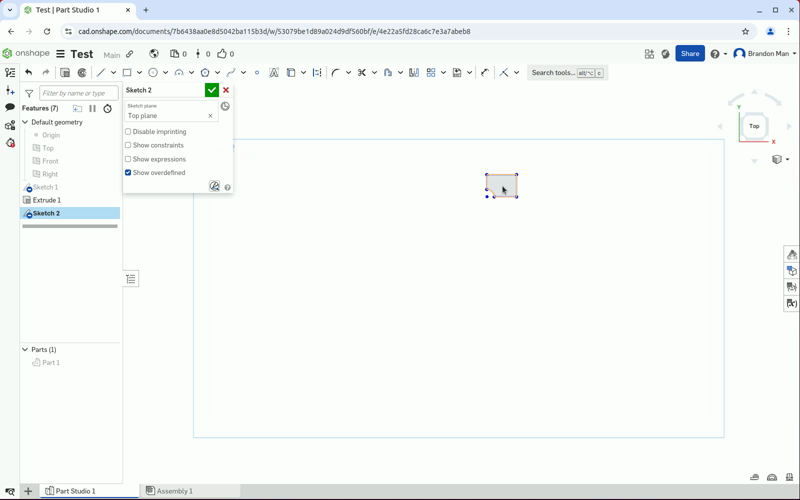
scroll(6)
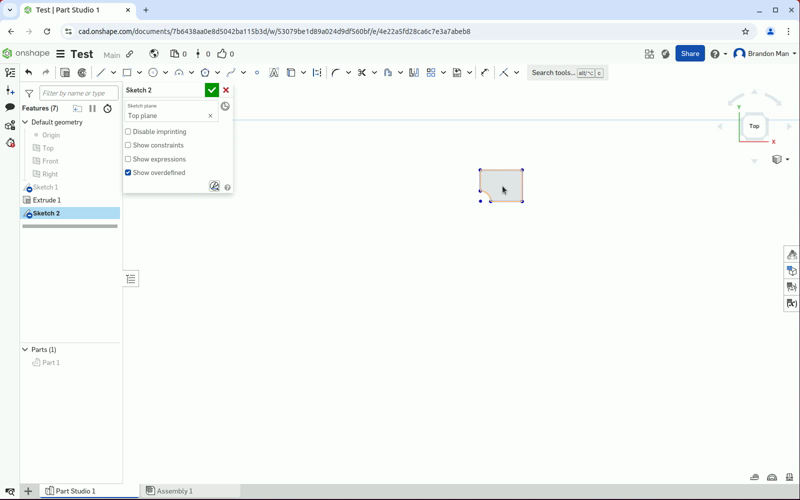
scroll(6)
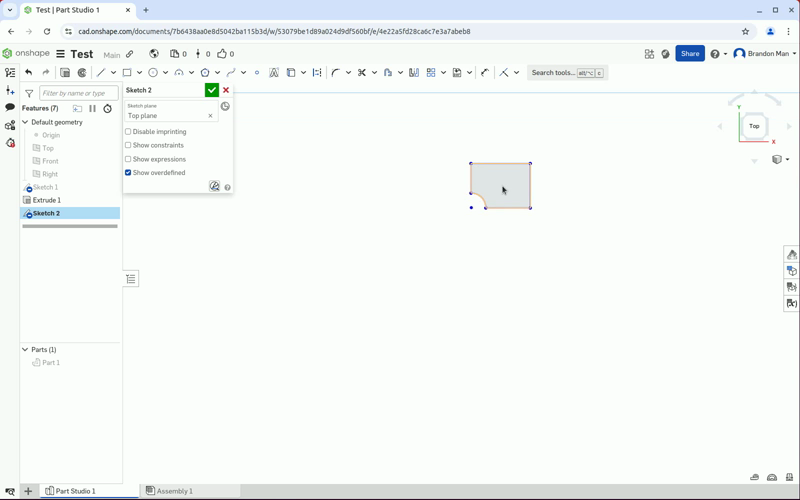
scroll(6)
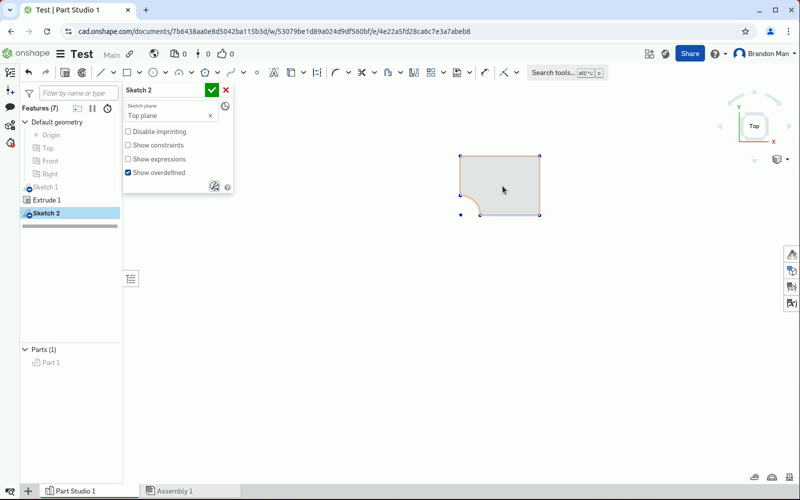
scroll(6)
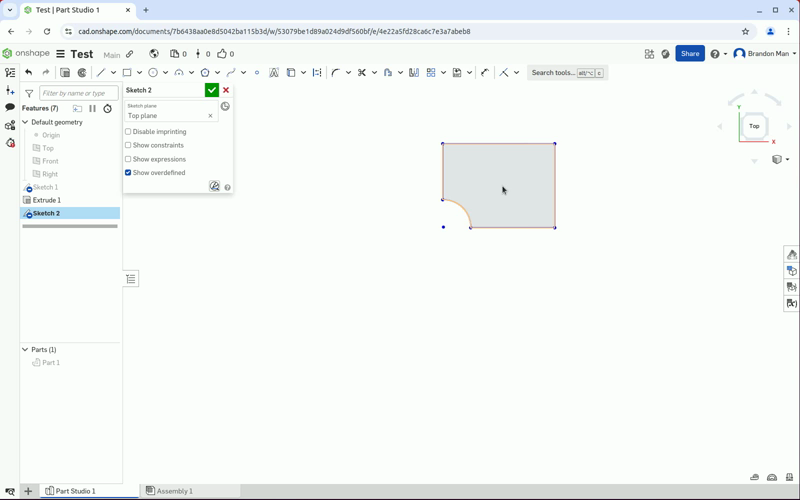
scroll(6)
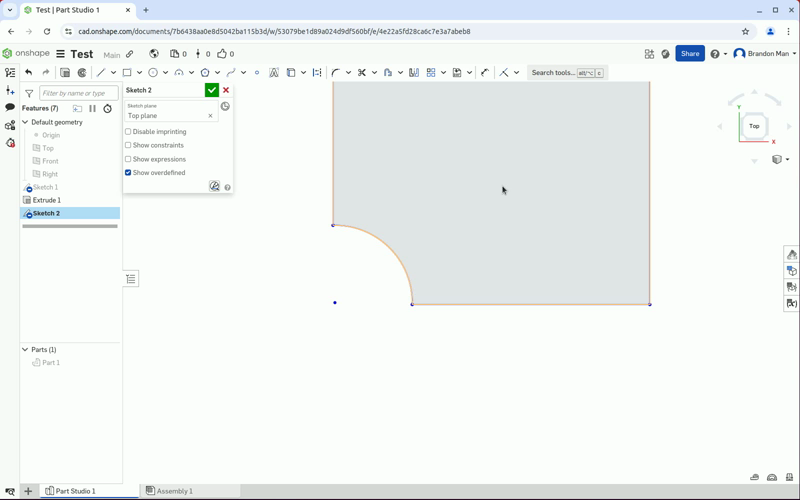
click(502, 185)
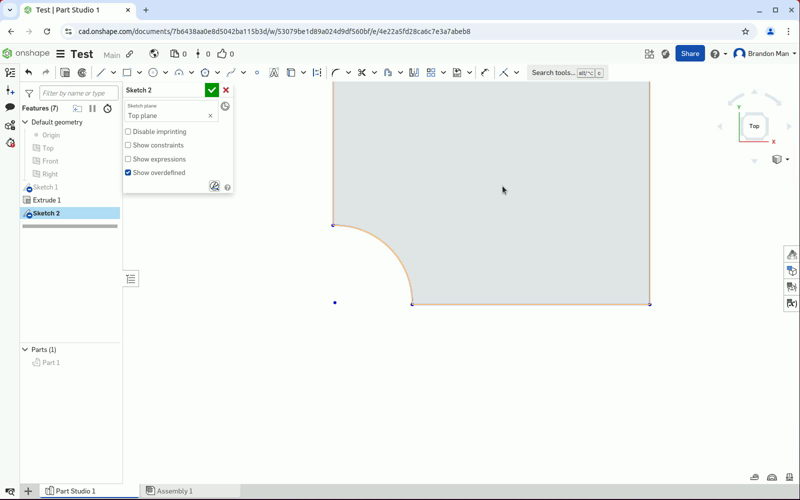
scroll(-6)
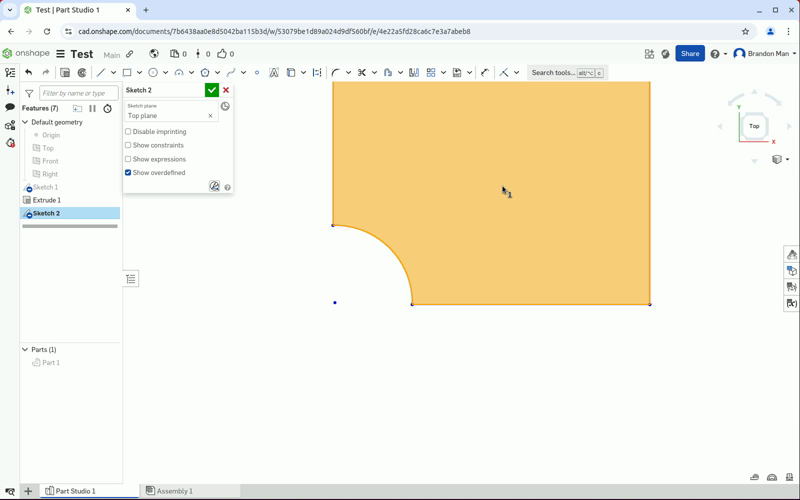
scroll(-6)
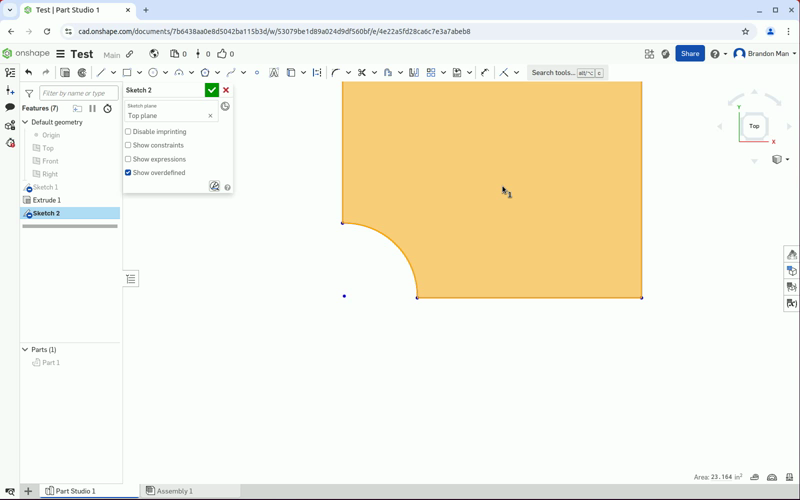
scroll(-6)
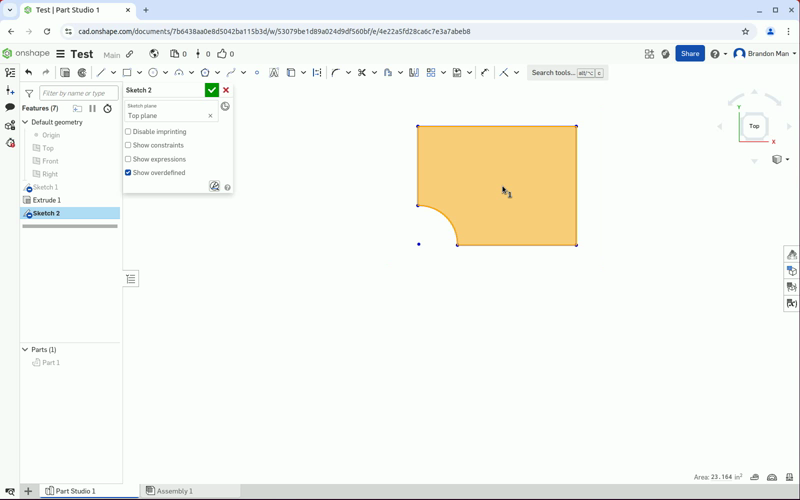
scroll(-6)
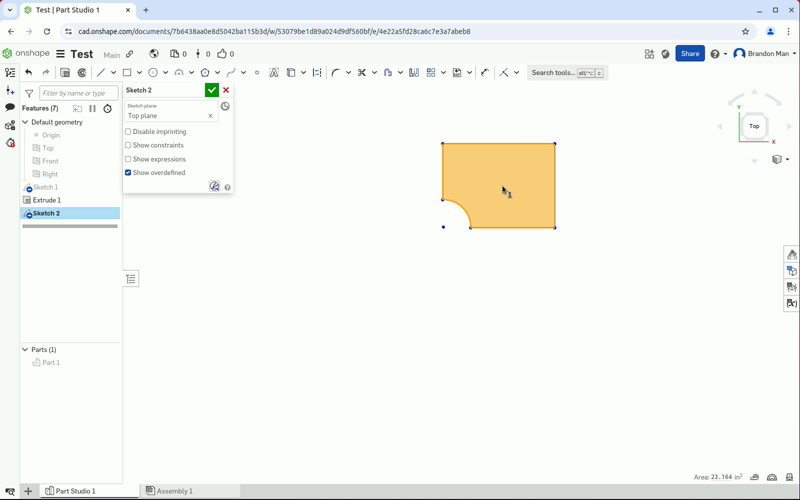
scroll(-6)
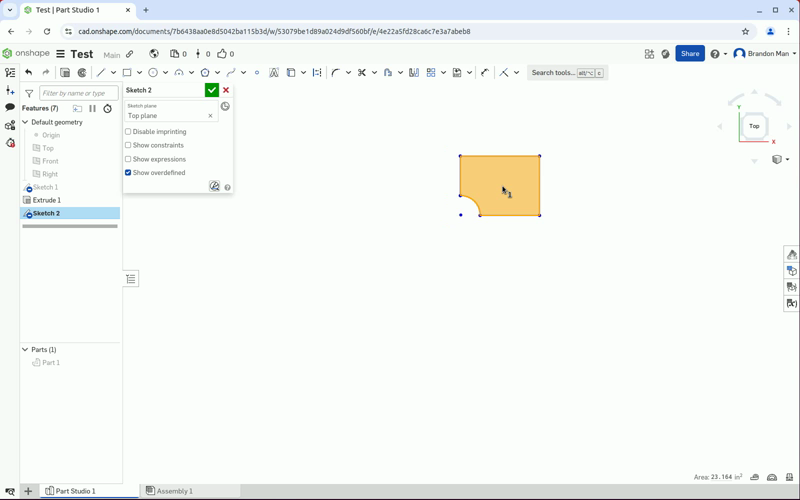
scroll(-6)
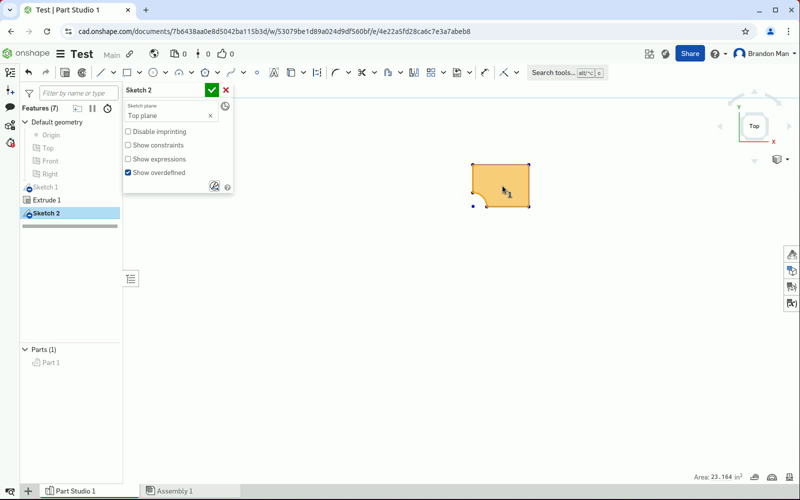
scroll(-6)
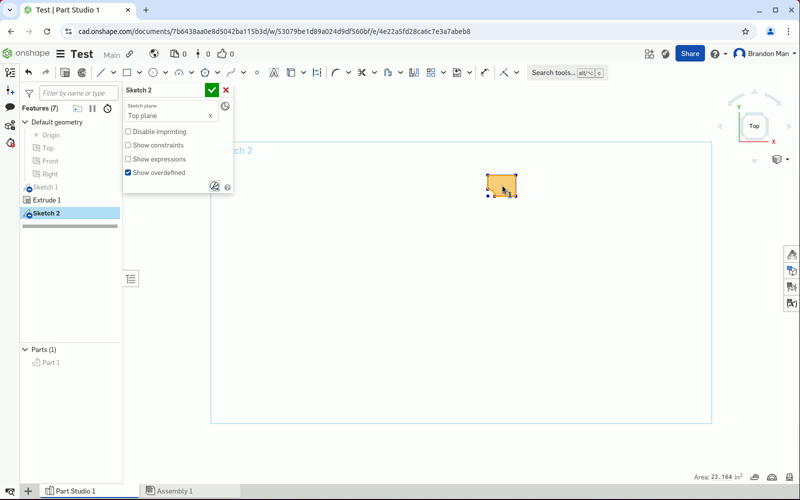
mouse_move(73, 352)
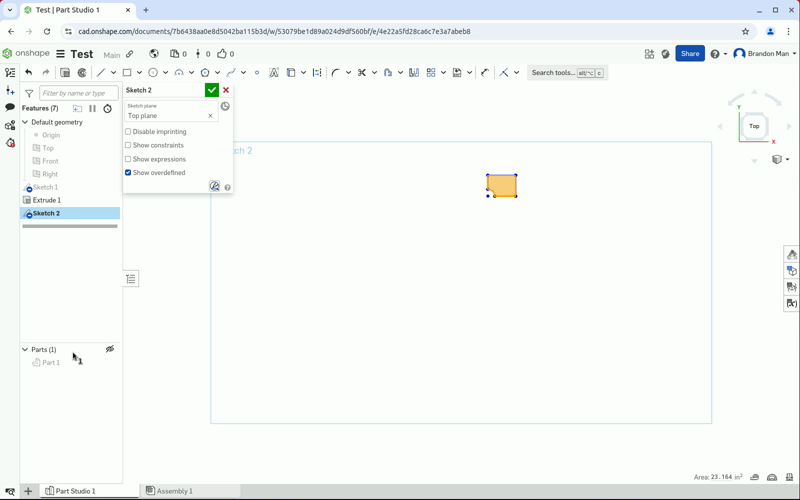
key(shift+y)
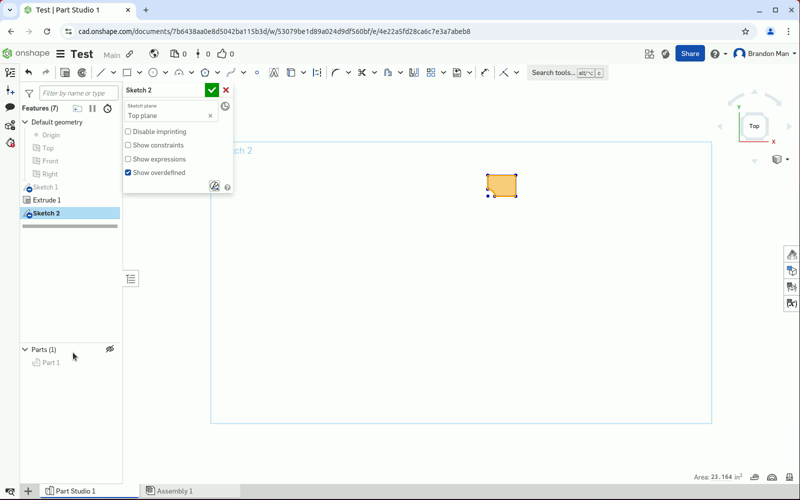
key(shift+e)
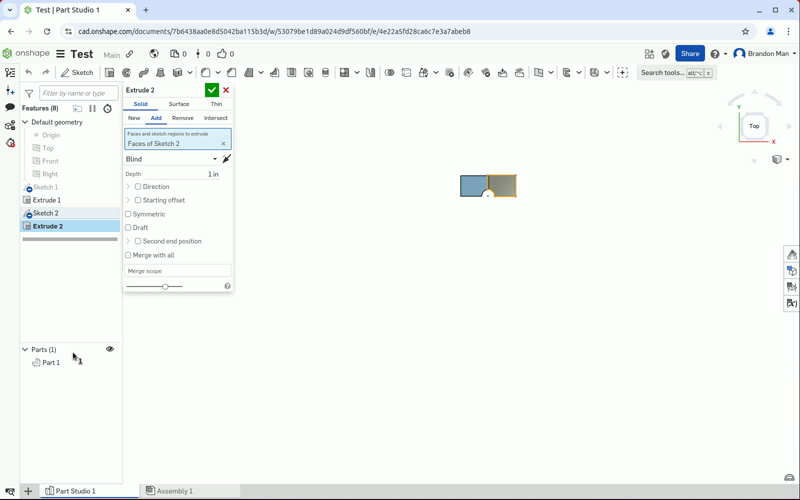
mouse_move(143, 106)
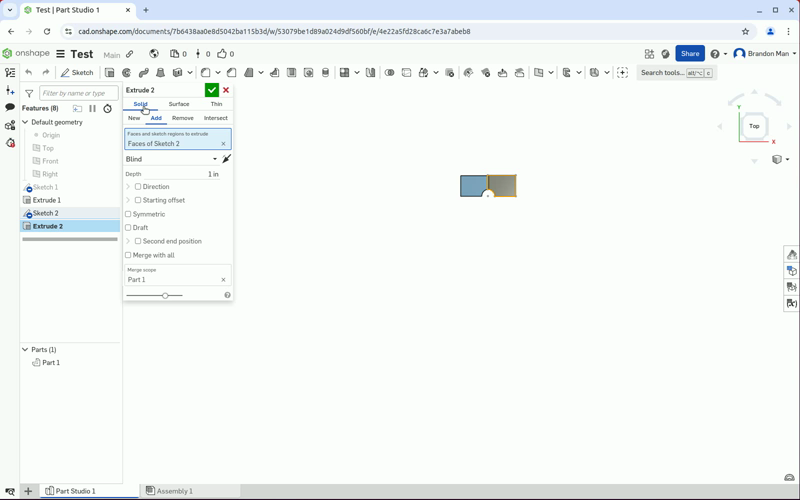
click(143, 106)
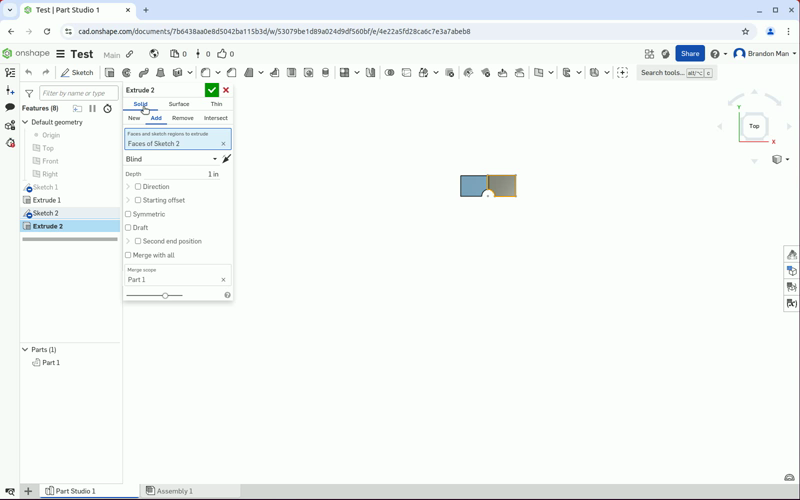
mouse_move(137, 120)
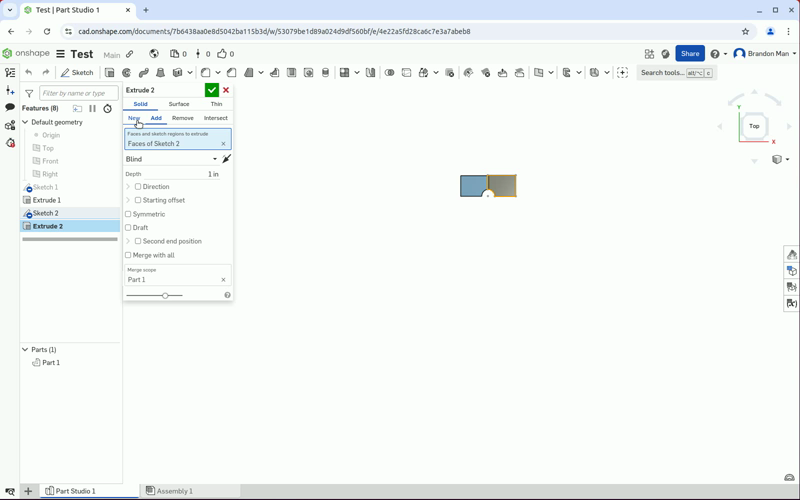
click(137, 120)
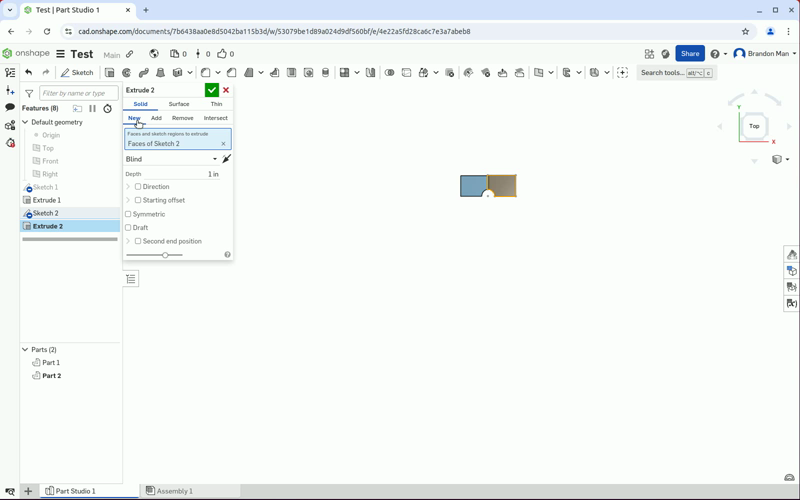
key(tab, 4)
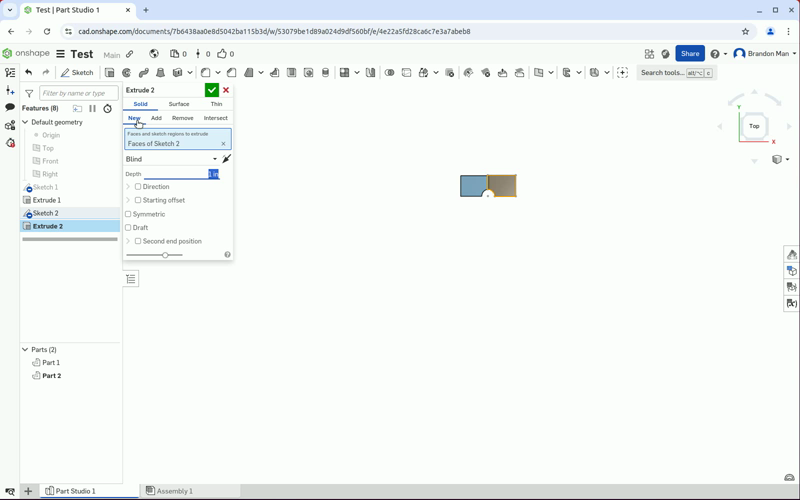
text(1.204)
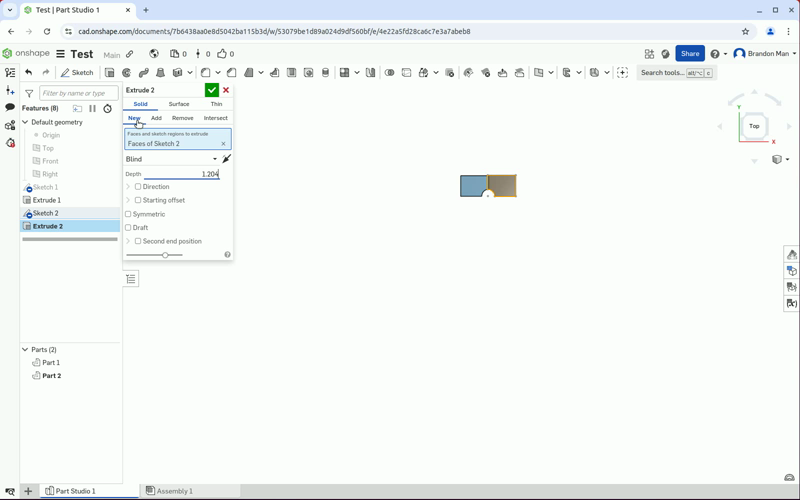
key(enter)
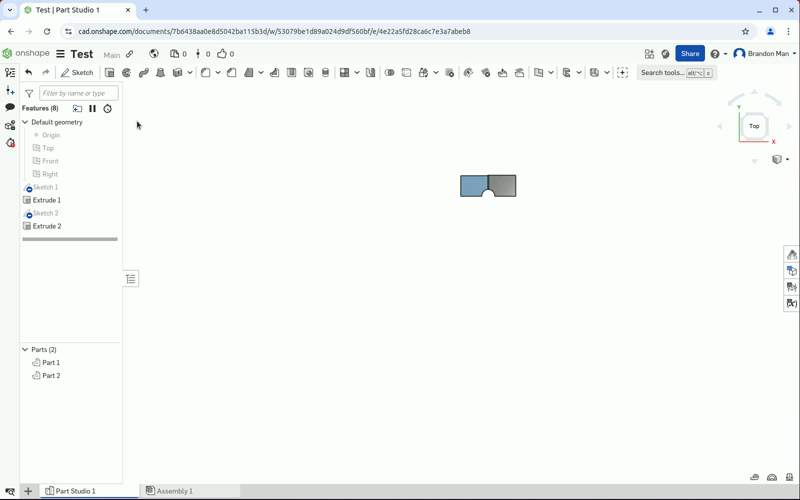
key(shift+h)
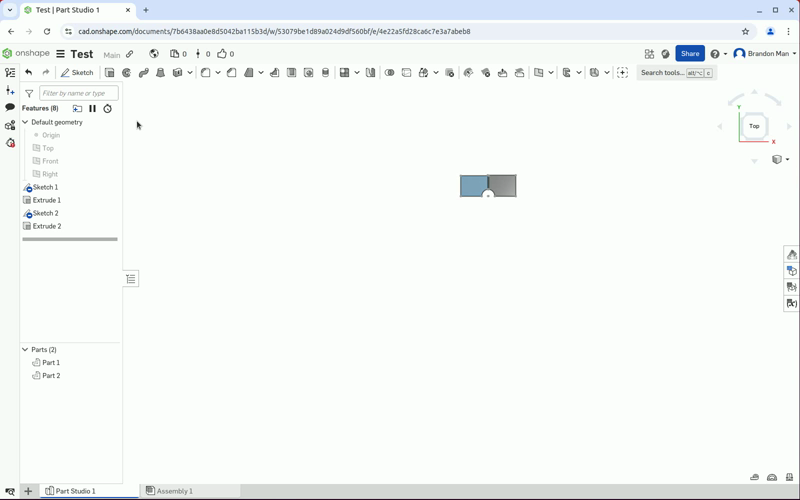
key(shift+h)
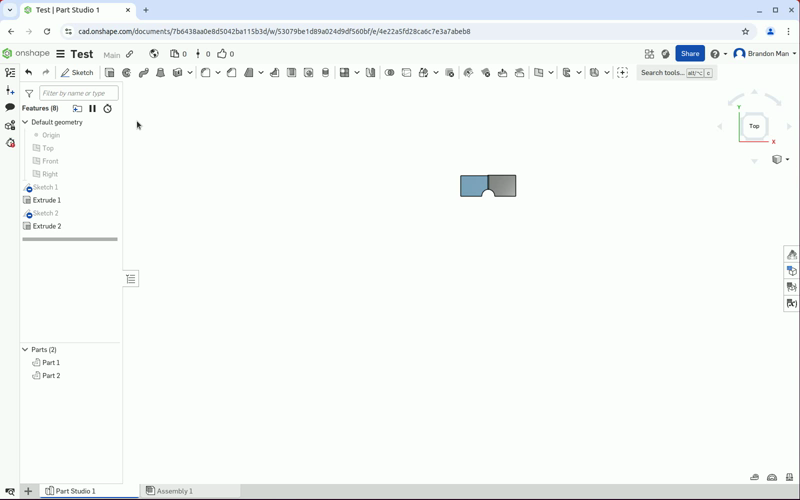
mouse_move(73, 189)
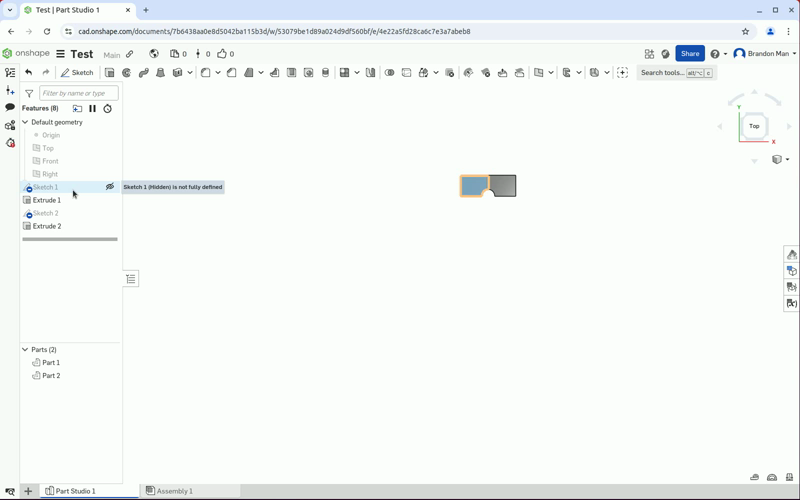
click(73, 189)
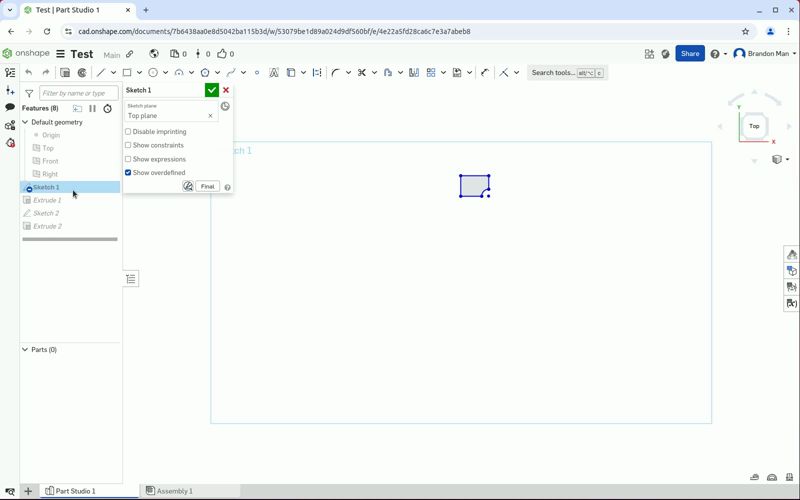
mouse_move(229, 92)
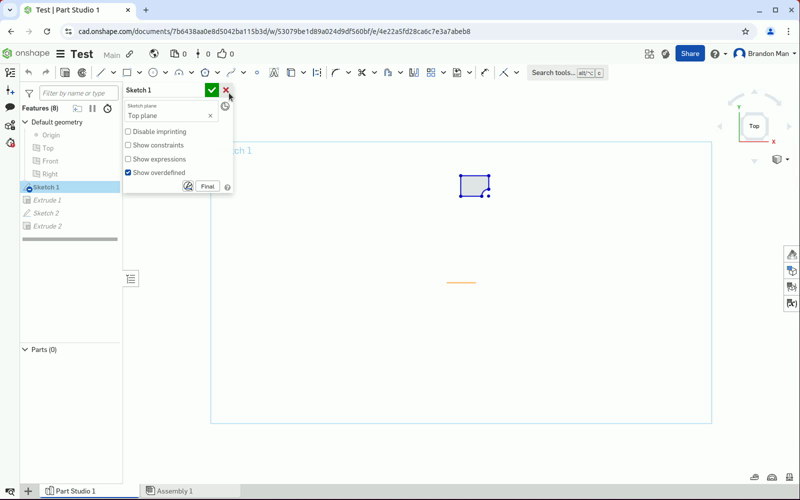
click(229, 92)
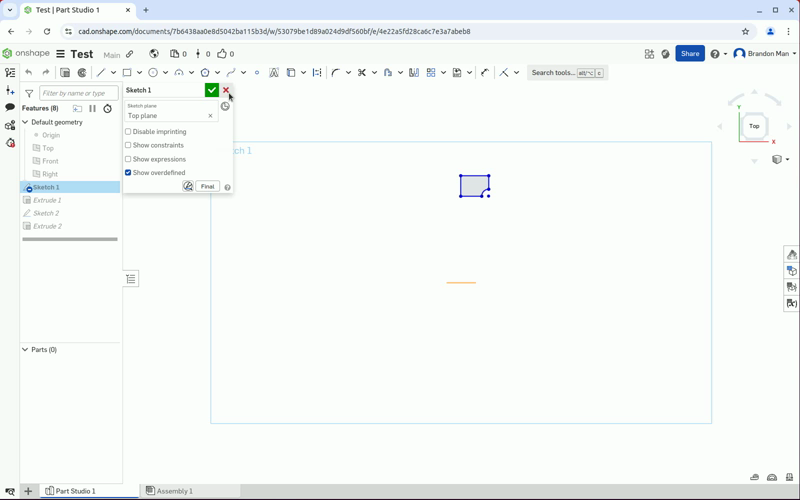
key(shift+s)
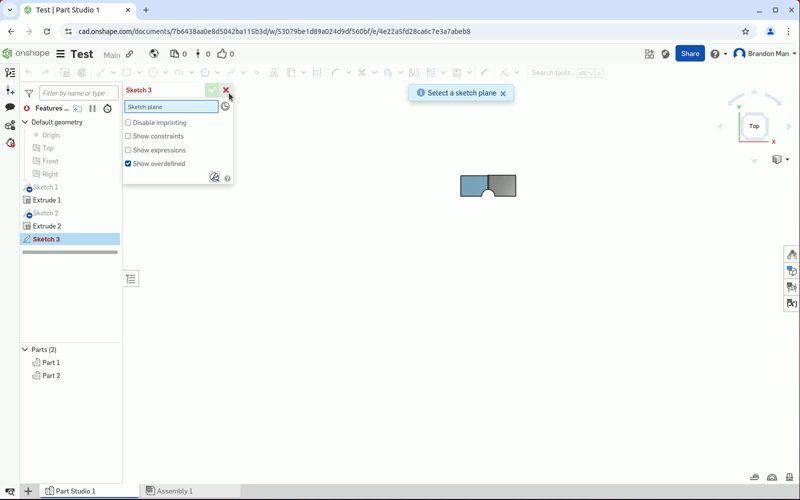
mouse_move(73, 150)
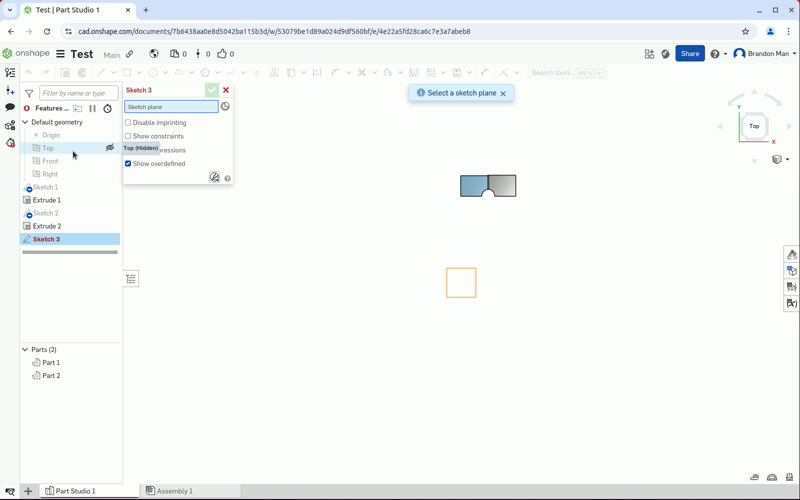
click(73, 150)
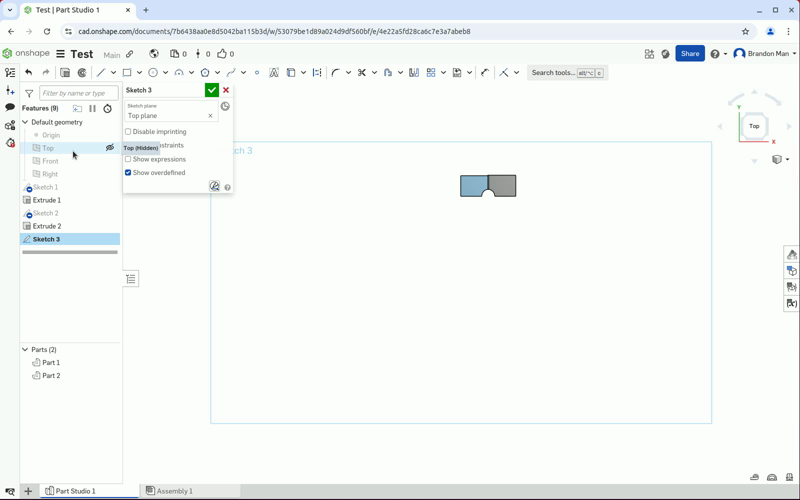
mouse_move(73, 352)
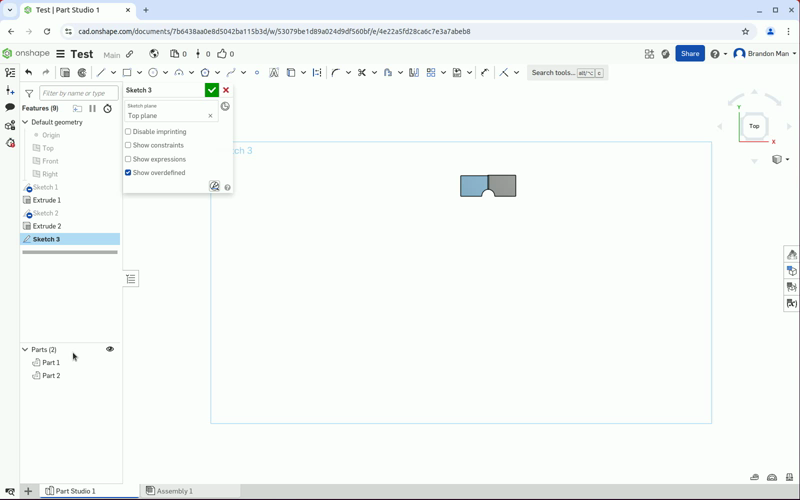
key(y)
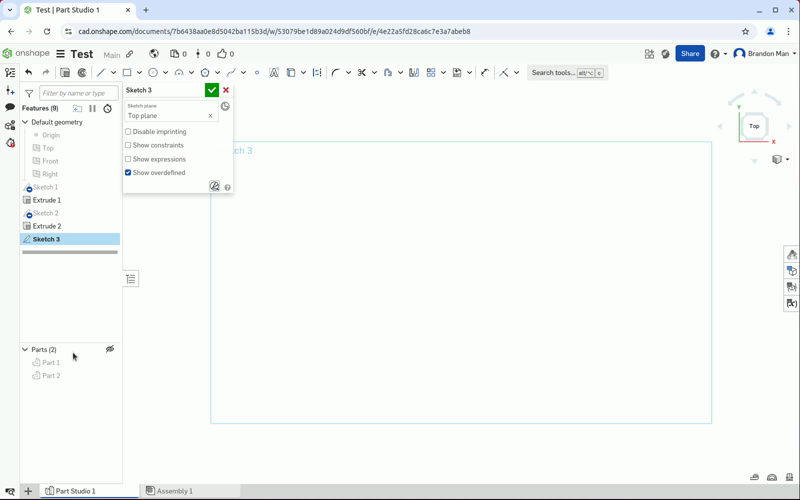
key(l)
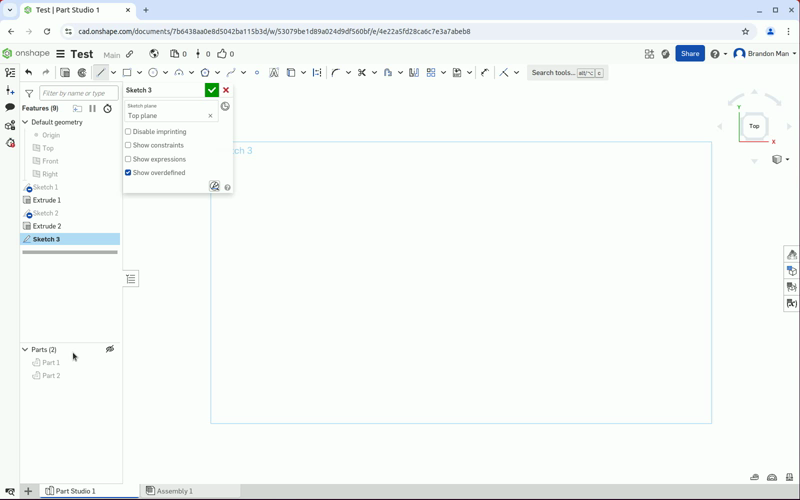
key_down(shift)
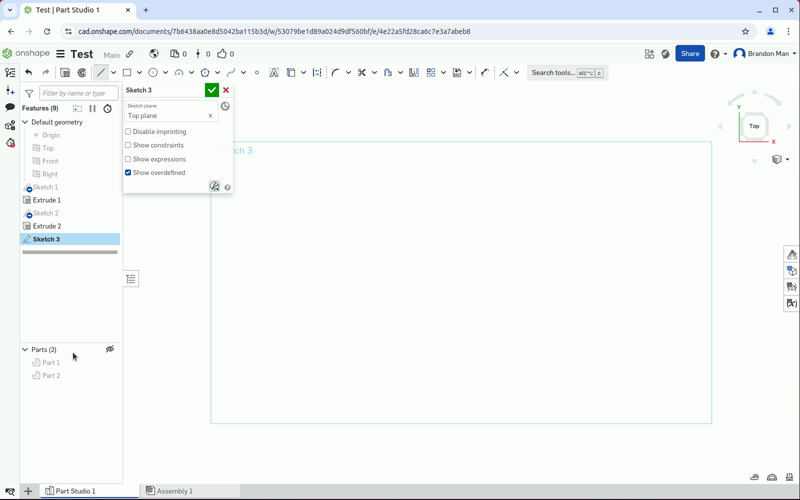
mouse_move(487, 282)
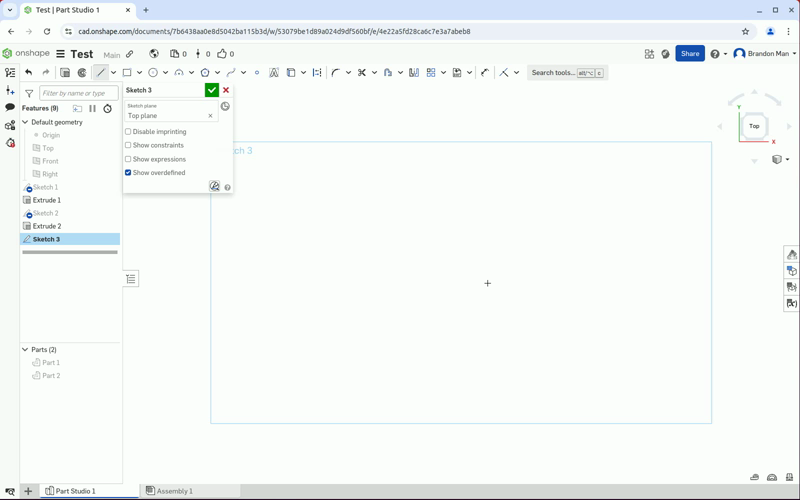
click(487, 282)
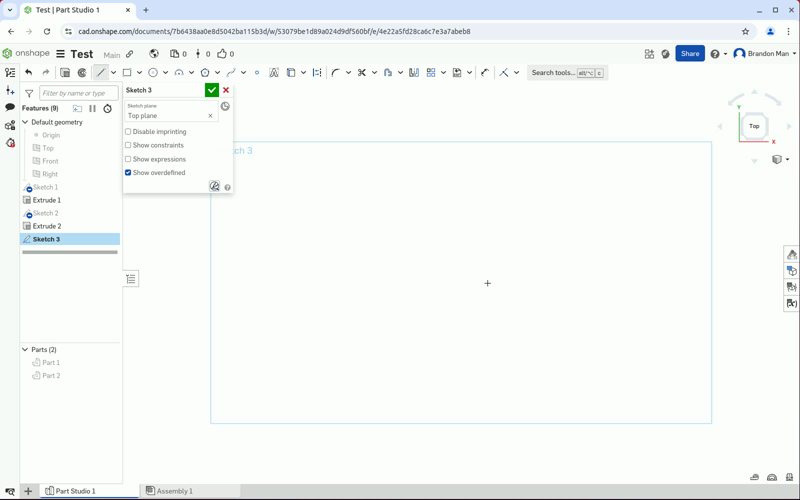
key_up(shift)
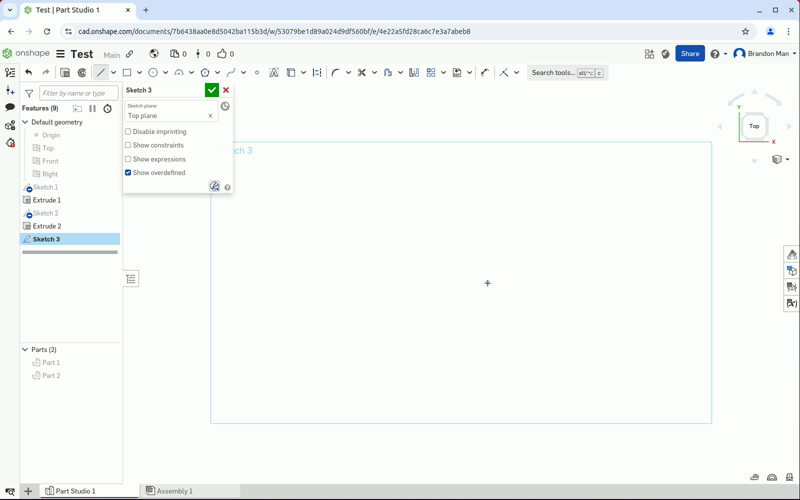
key_down(shift)
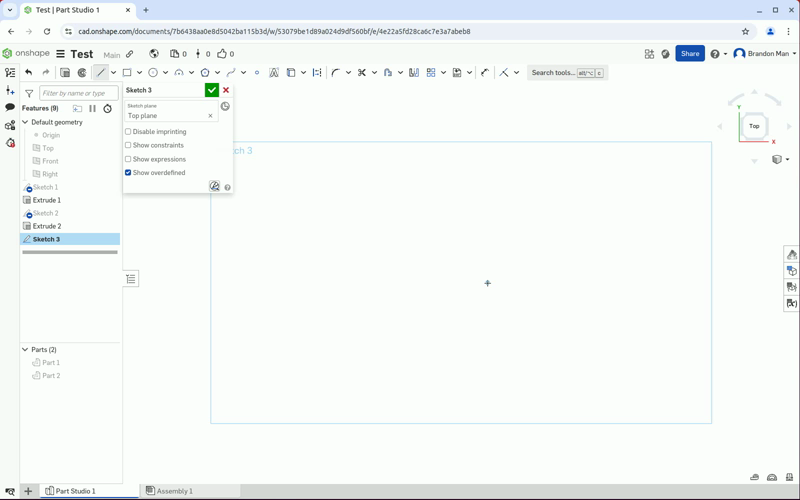
mouse_move(517, 282)
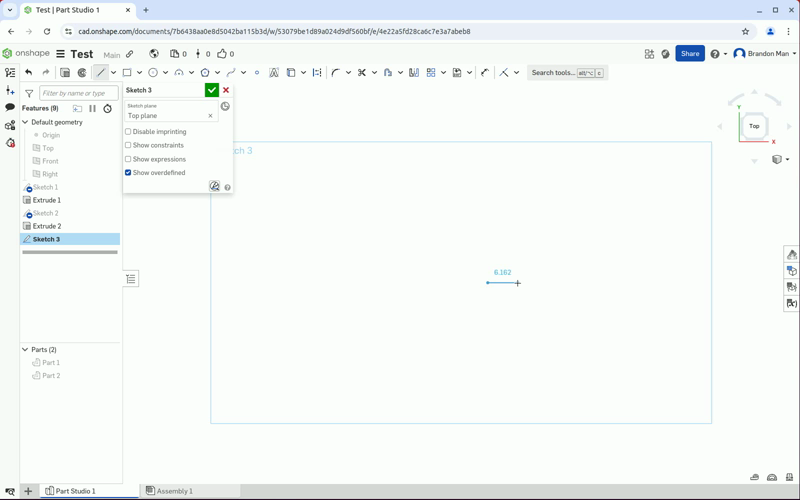
mouse_move(514, 282)
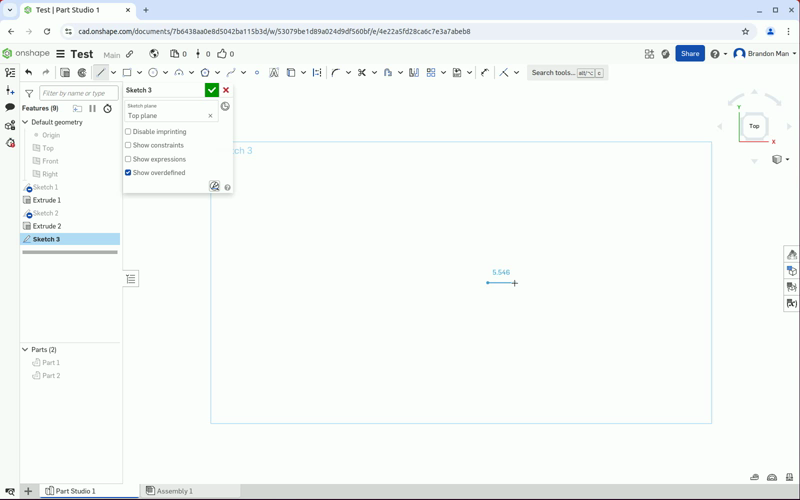
click(514, 282)
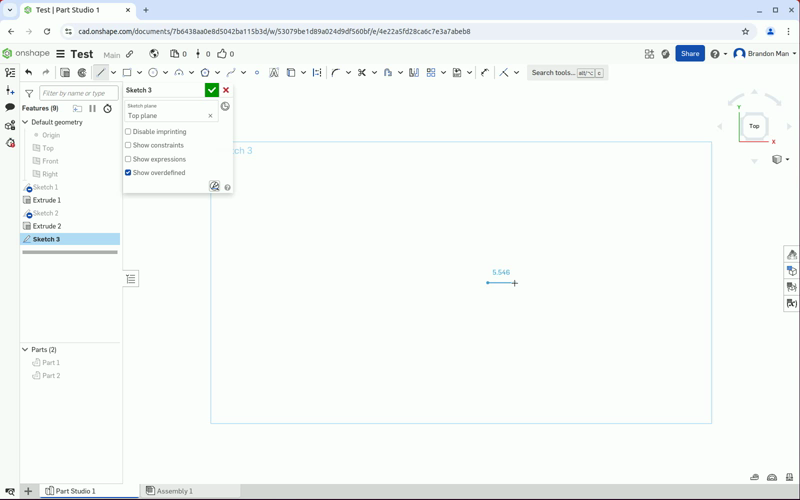
key_up(shift)
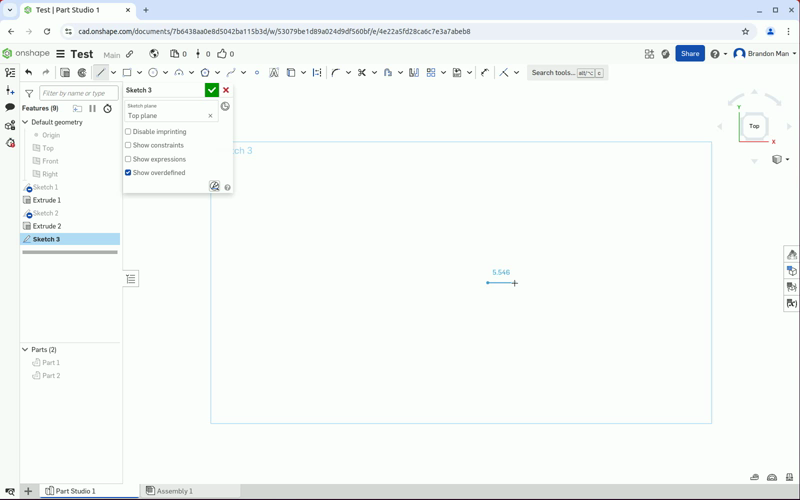
key_down(shift)
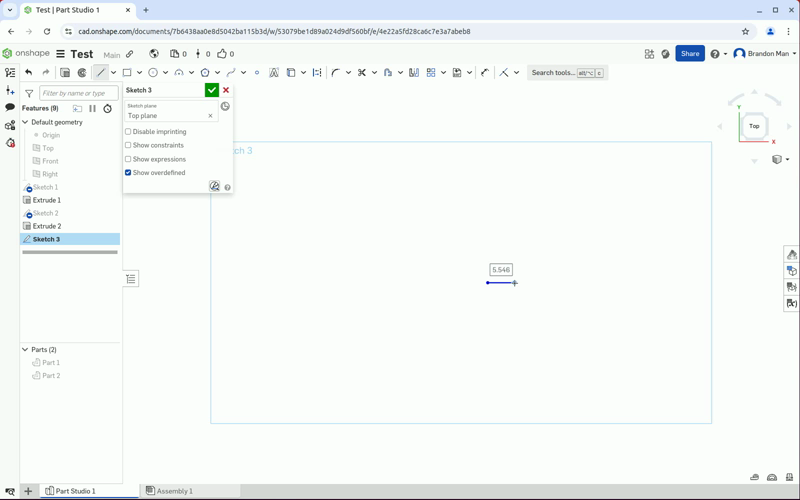
mouse_move(514, 195)
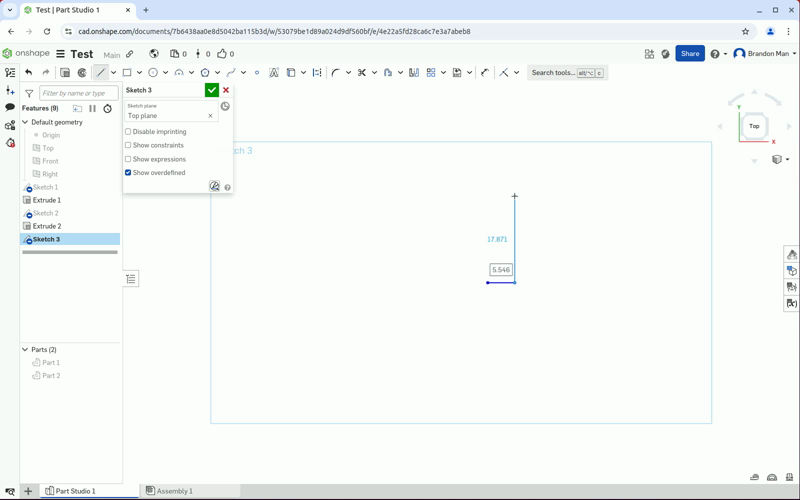
click(514, 195)
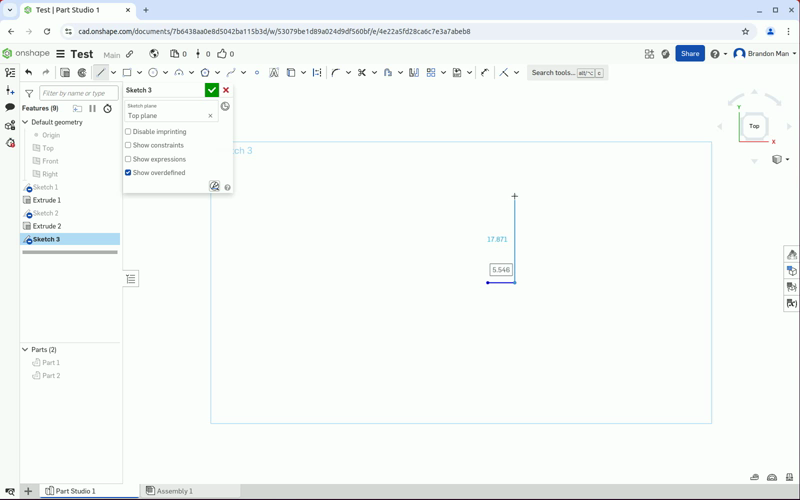
key_up(shift)
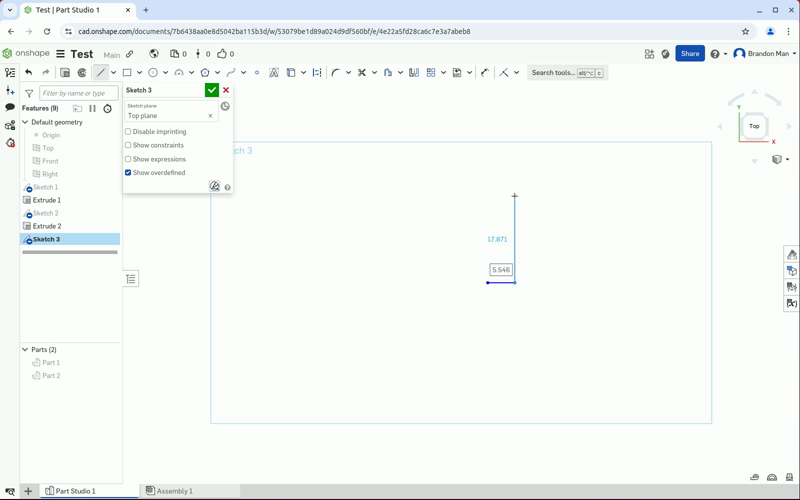
key_down(shift)
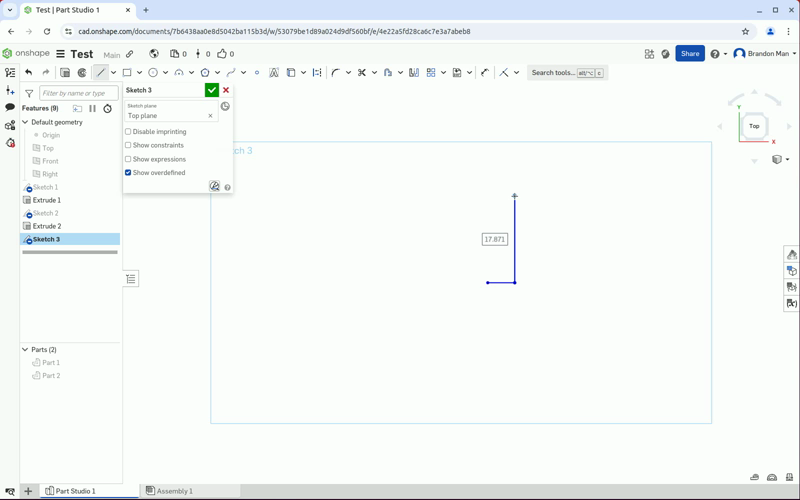
mouse_move(544, 195)
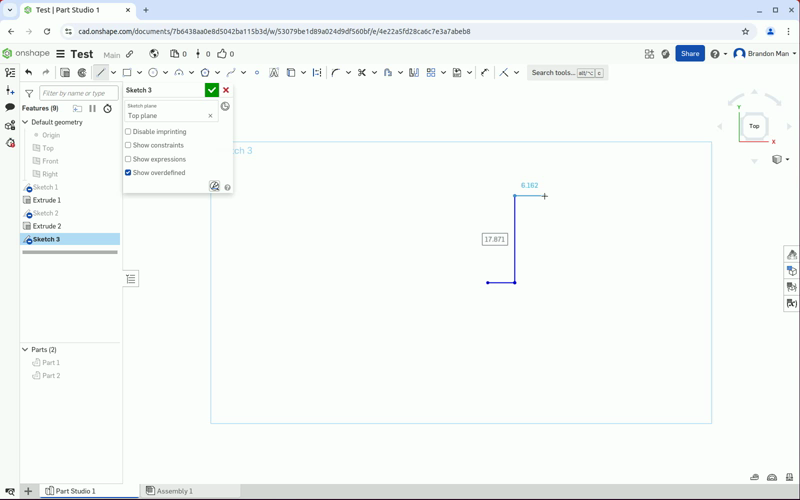
mouse_move(494, 195)
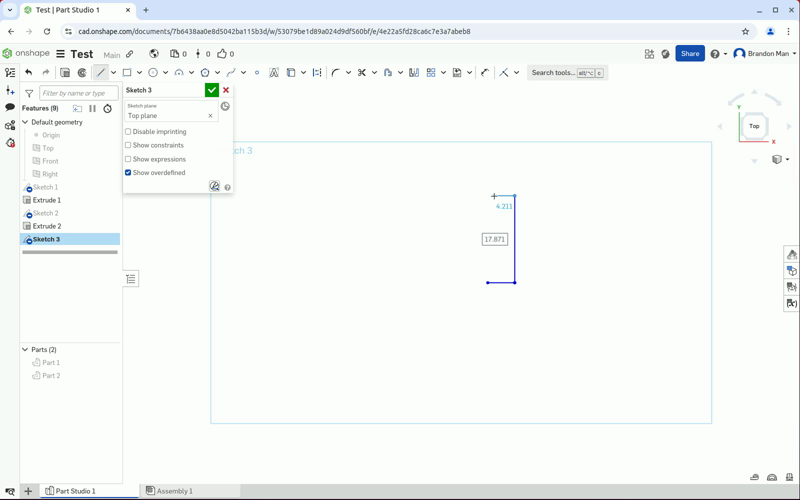
click(494, 195)
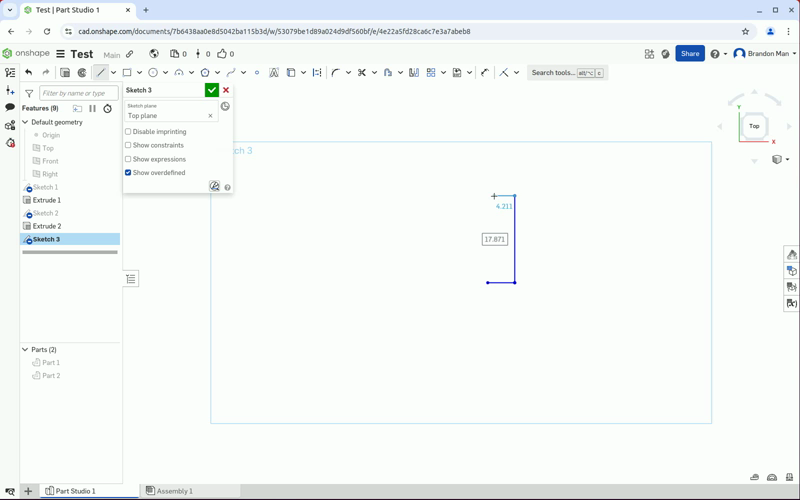
key_up(shift)
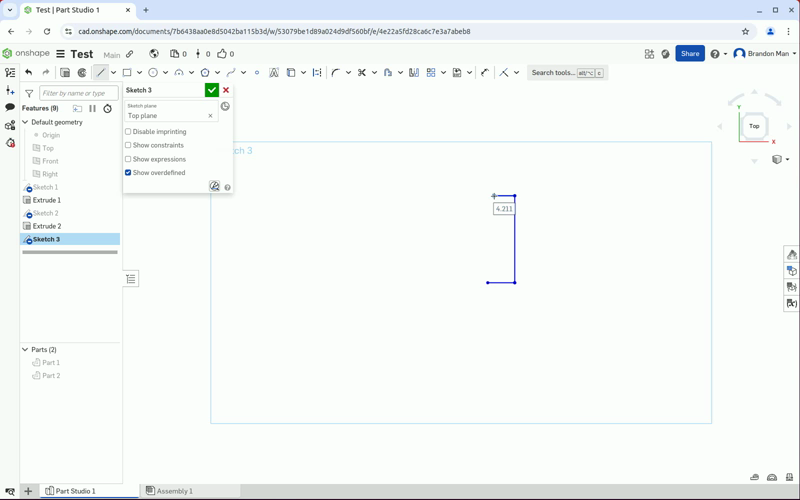
key(esc)
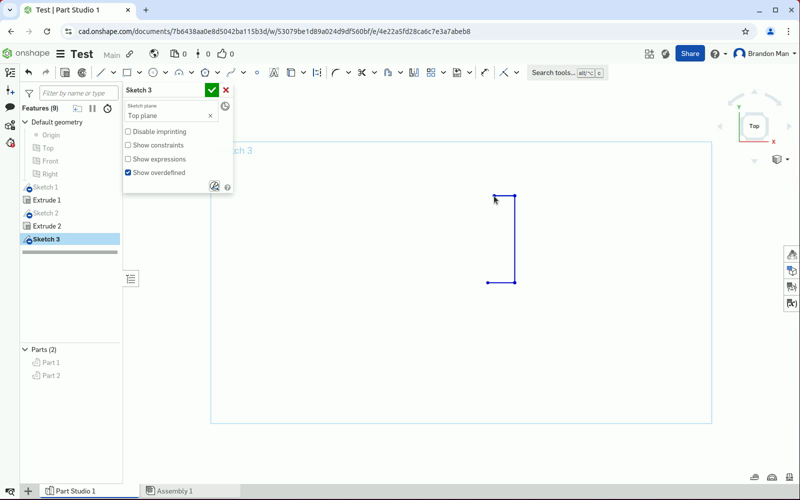
key(a)
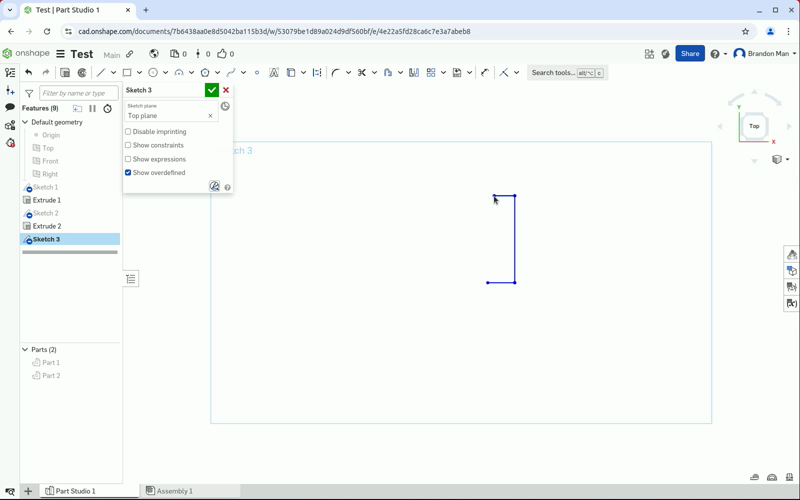
mouse_move(494, 195)
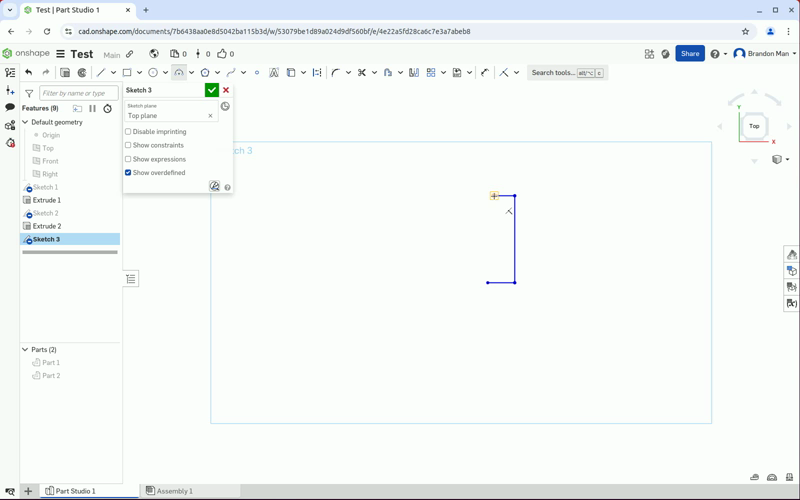
click(494, 195)
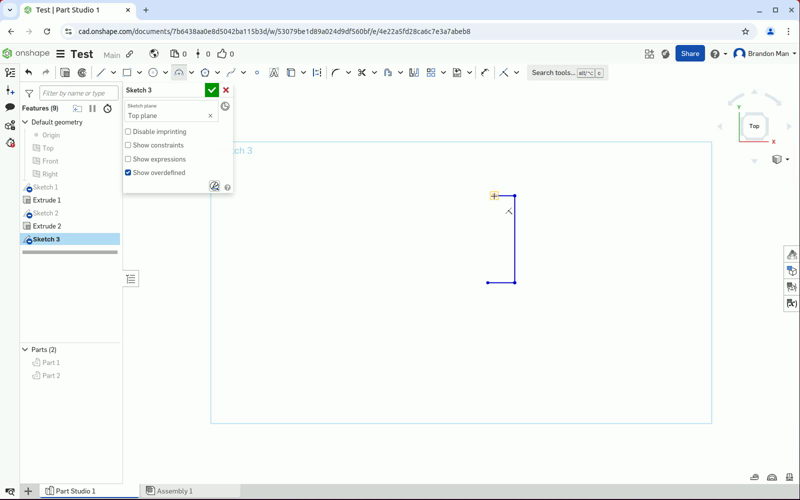
key_down(shift)
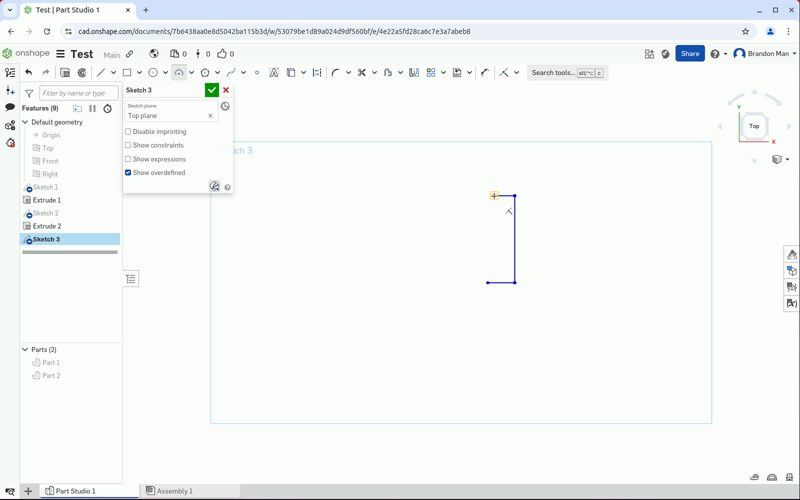
mouse_move(487, 202)
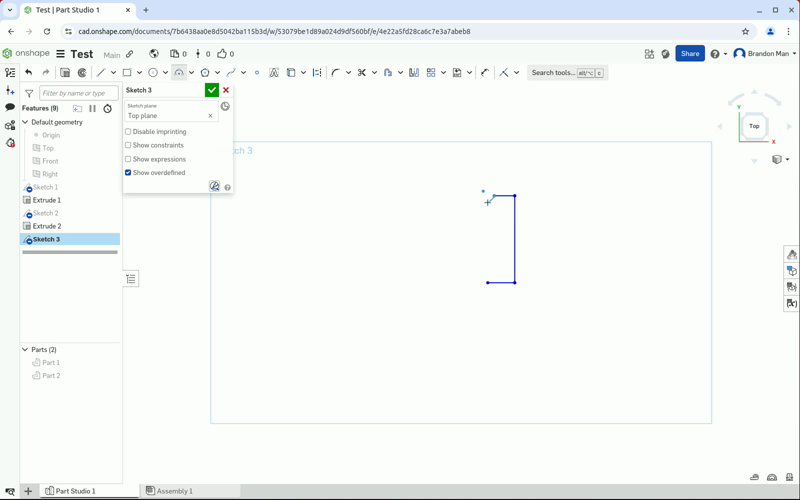
click(487, 202)
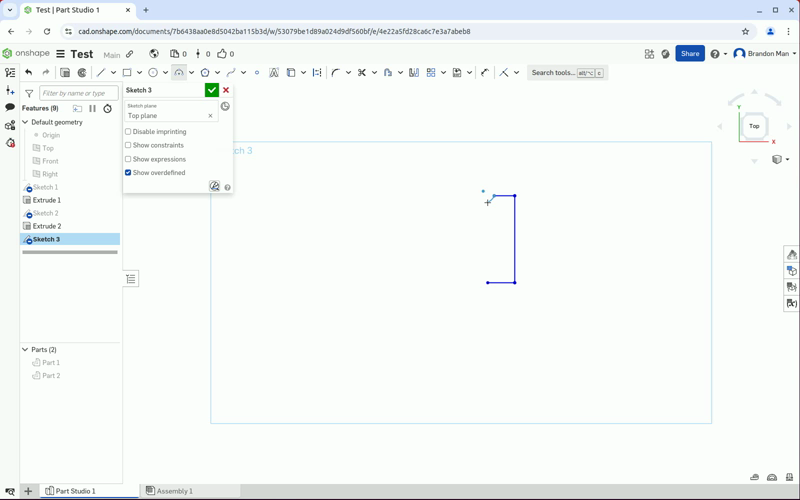
mouse_move(492, 200)
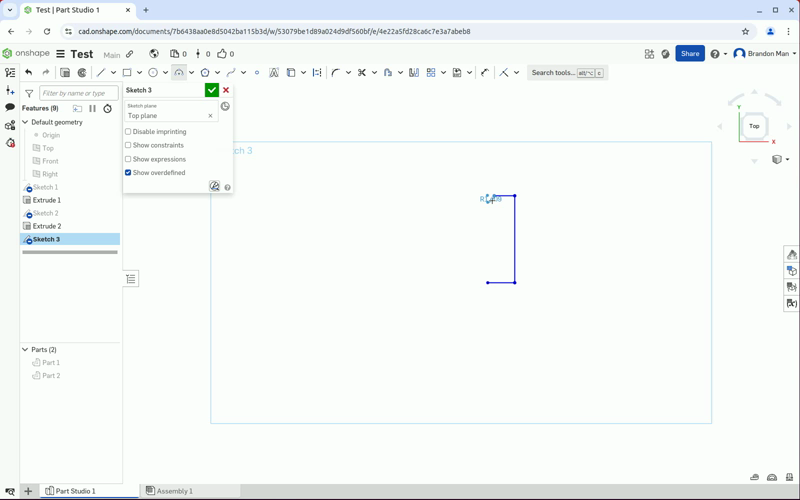
click(492, 200)
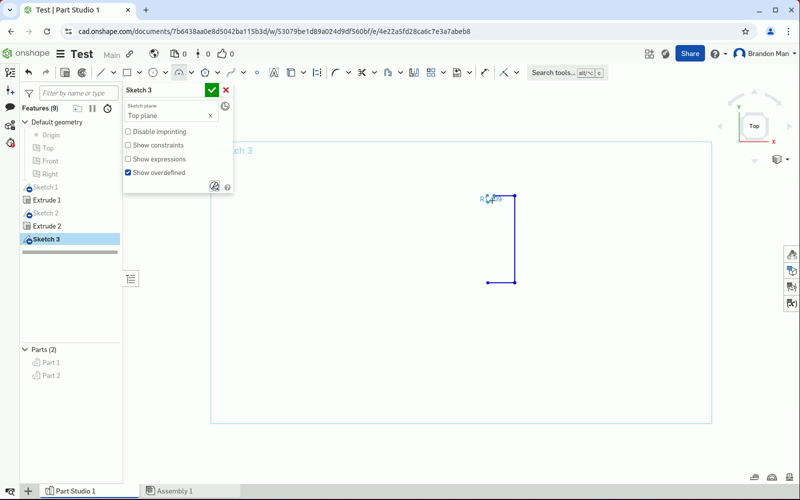
key_up(shift)
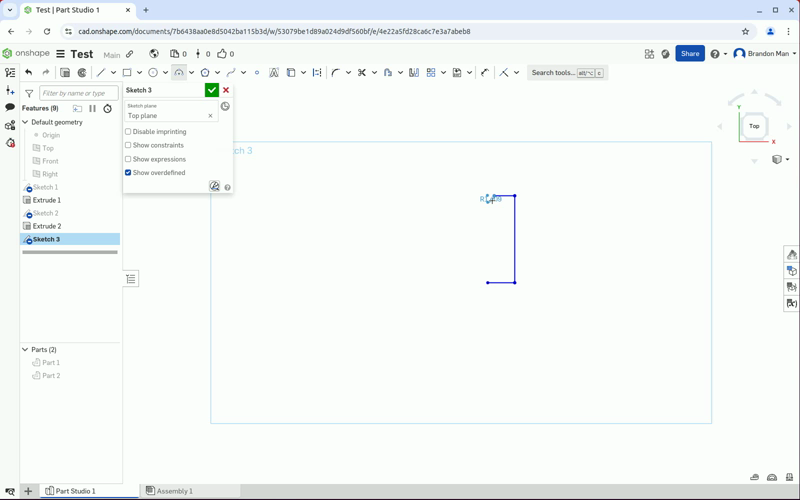
key(esc)
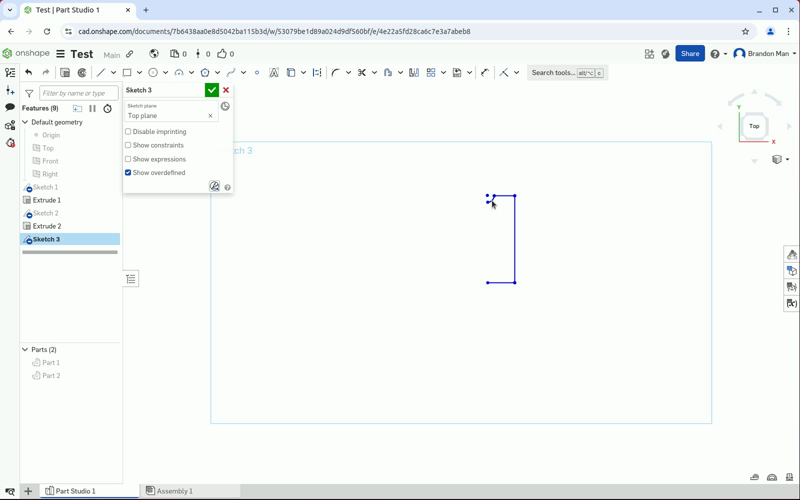
key(l)
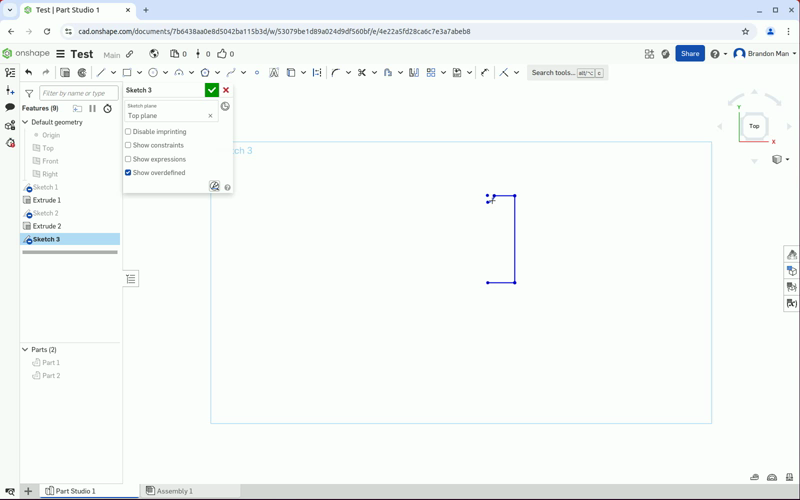
mouse_move(487, 202)
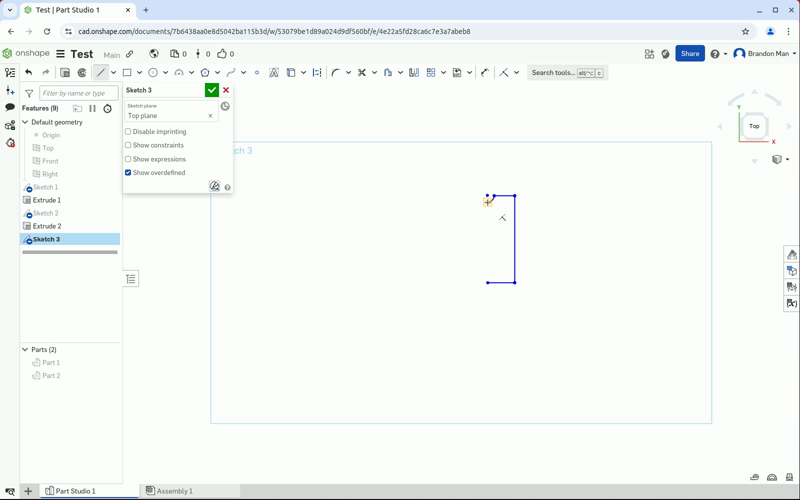
click(487, 202)
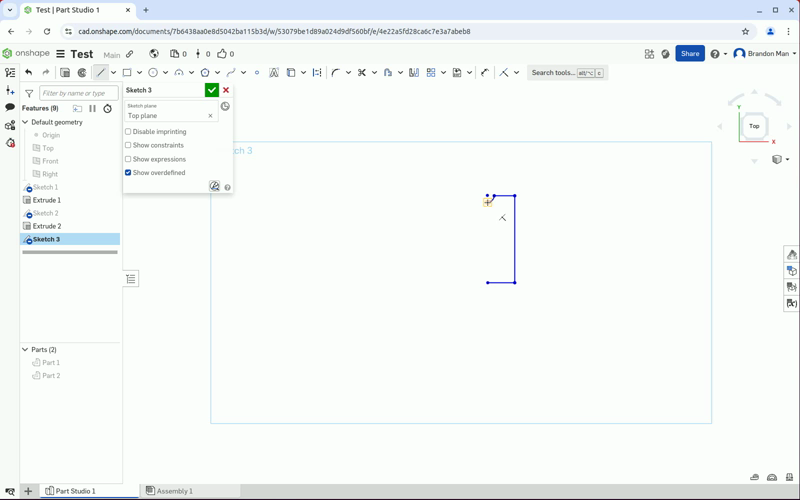
key_down(shift)
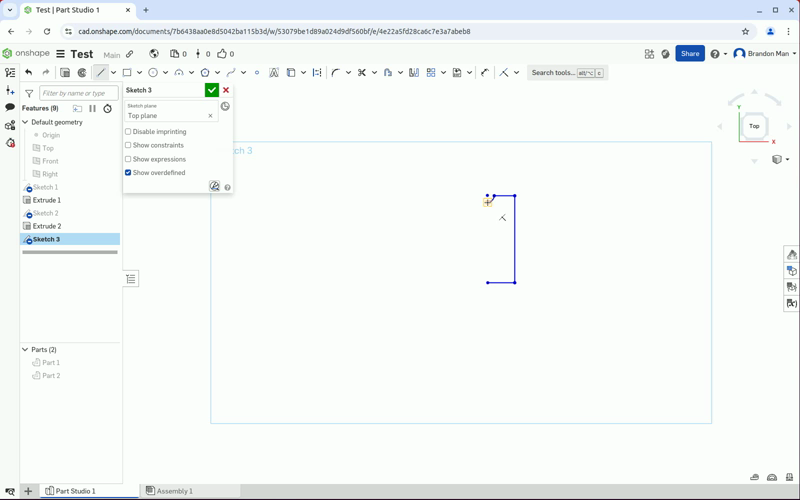
mouse_move(487, 282)
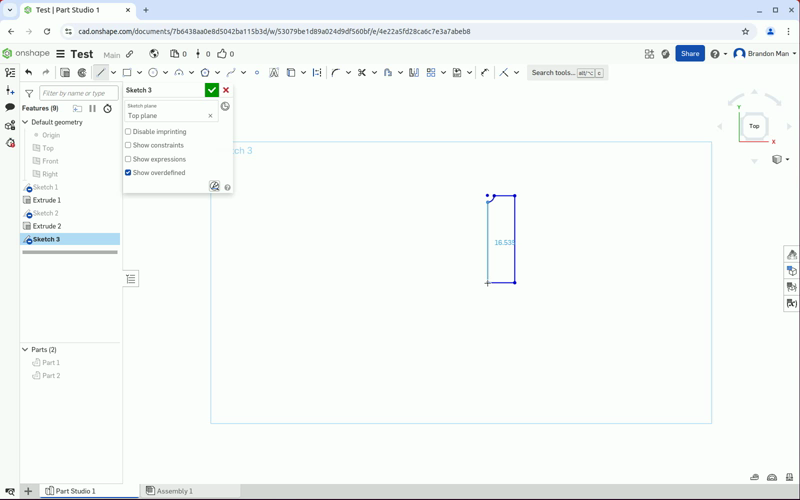
key_up(shift)
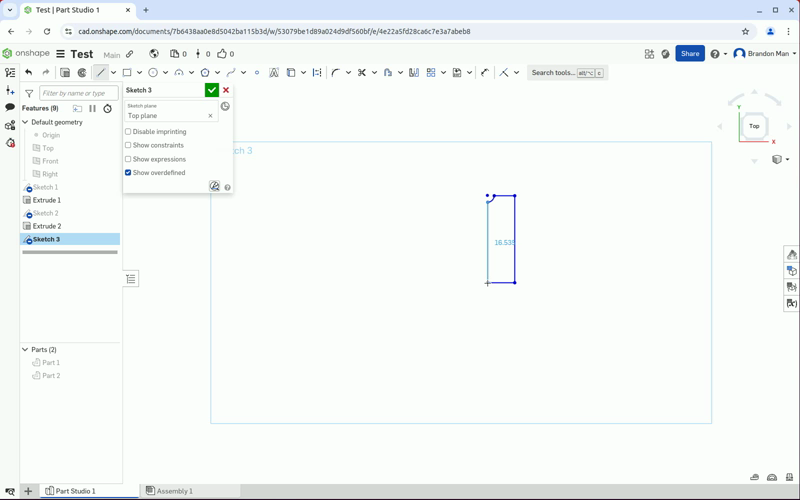
click(487, 282)
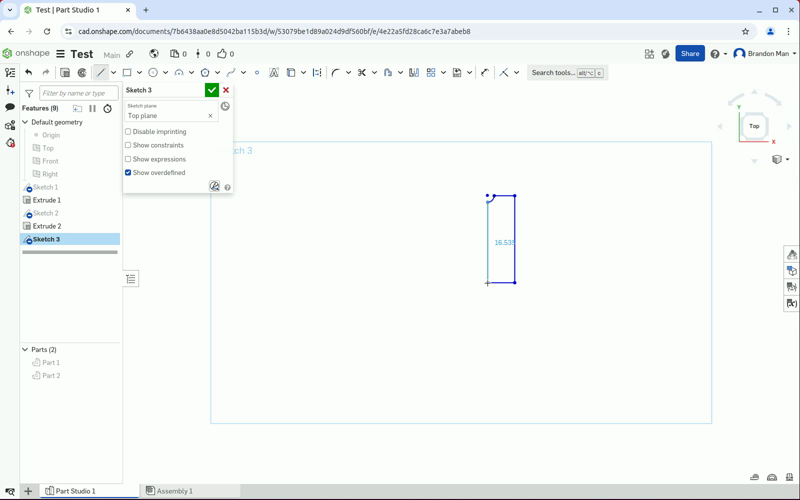
key(esc)
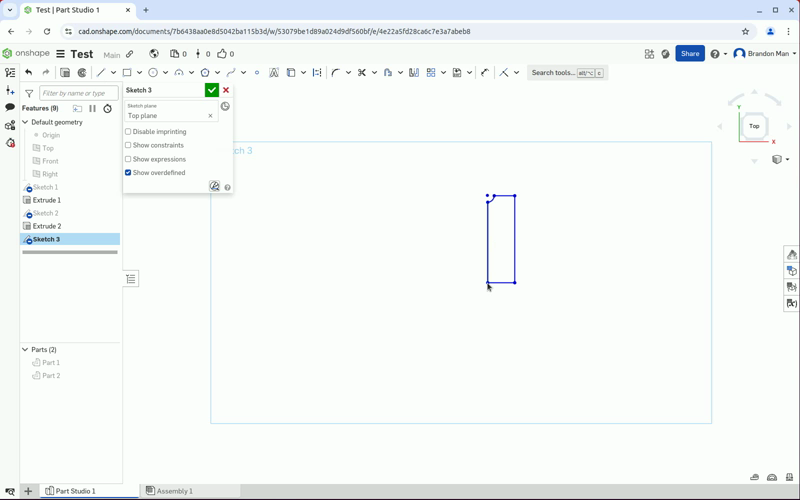
mouse_move(501, 237)
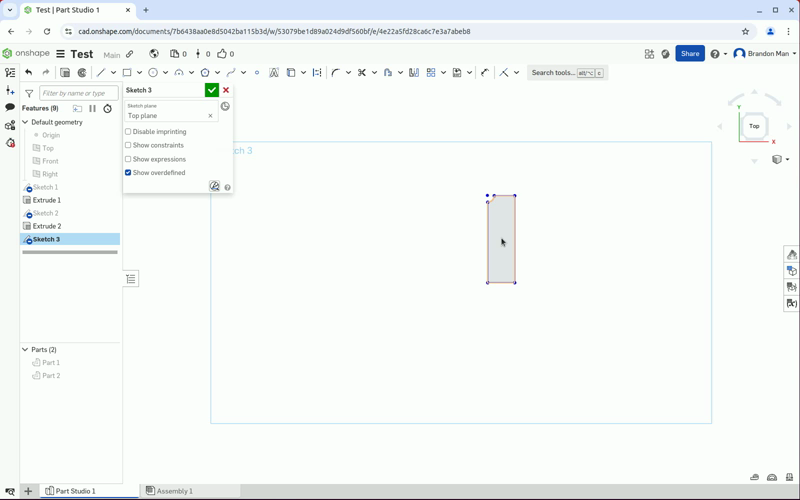
click(501, 237)
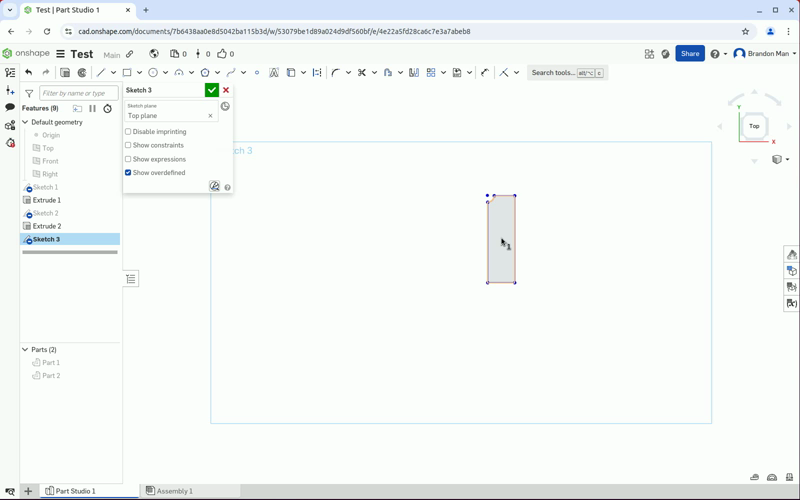
mouse_move(73, 352)
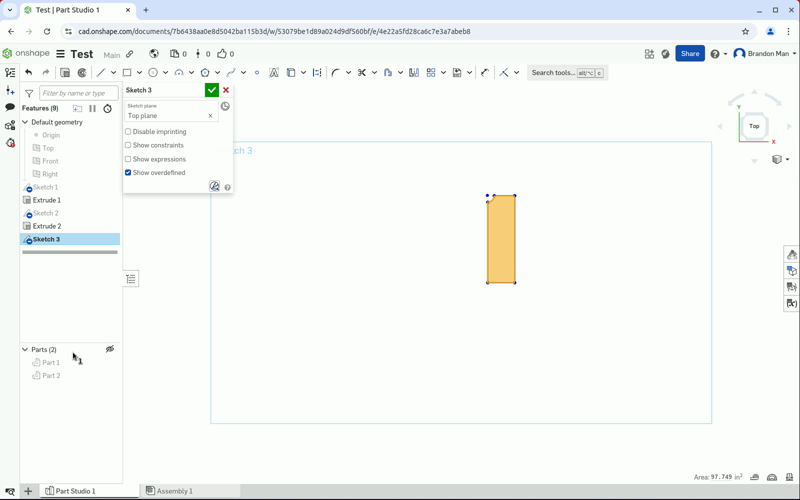
key(shift+y)
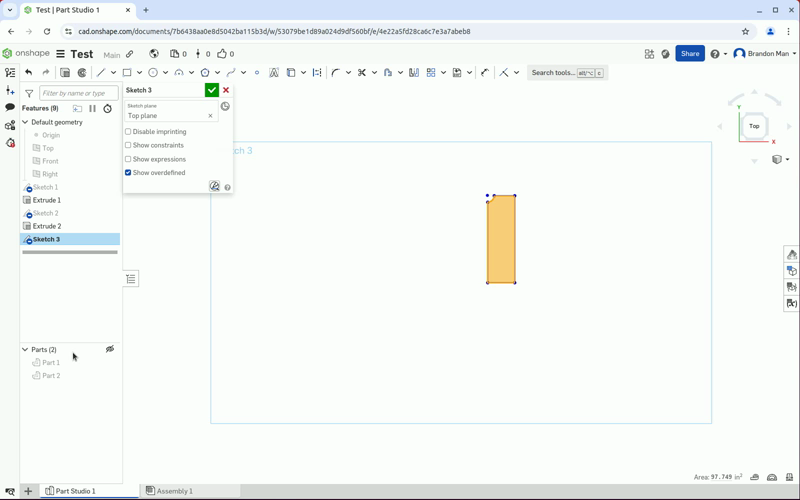
key(shift+e)
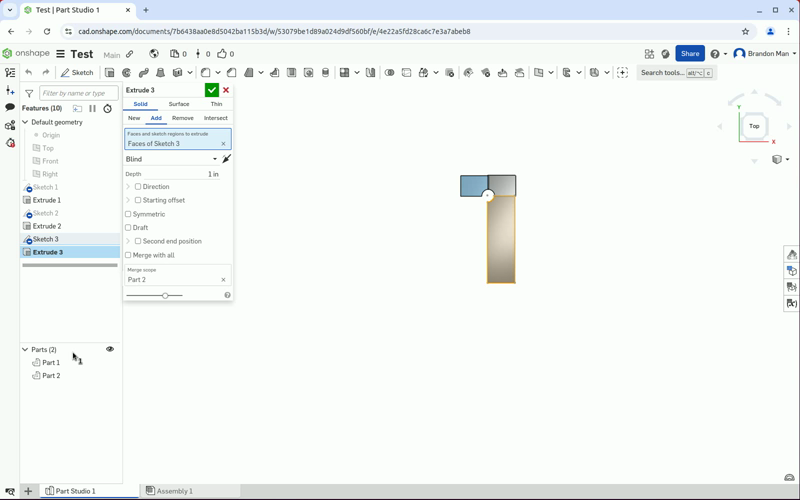
mouse_move(143, 106)
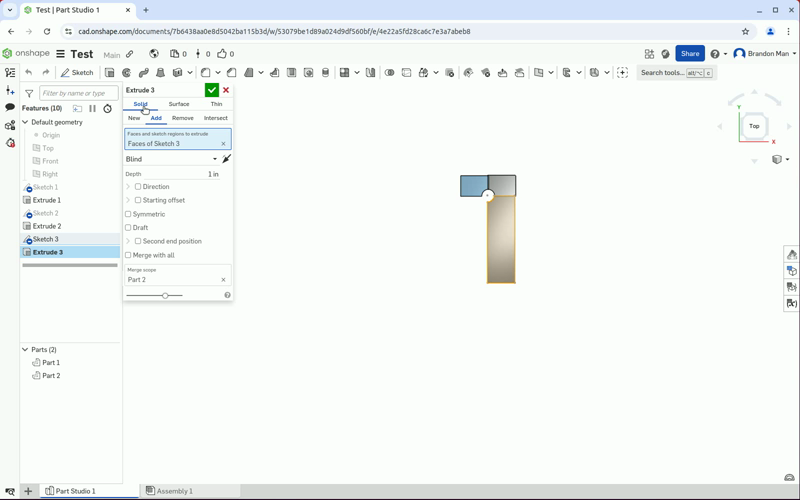
click(143, 106)
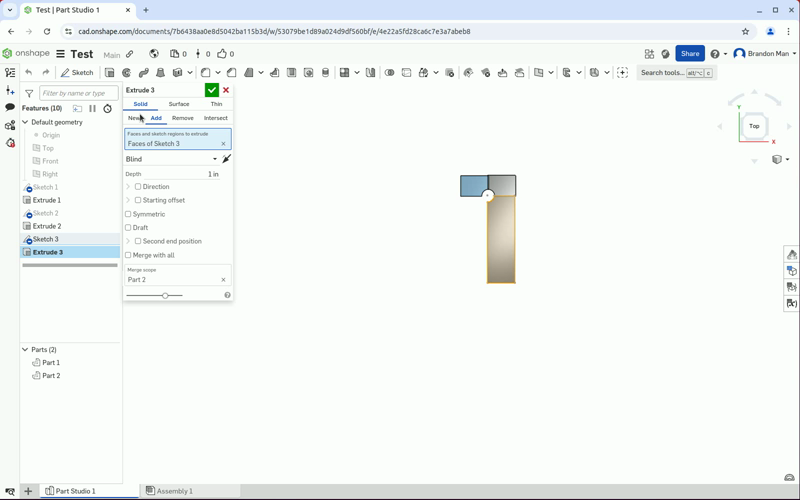
mouse_move(137, 120)
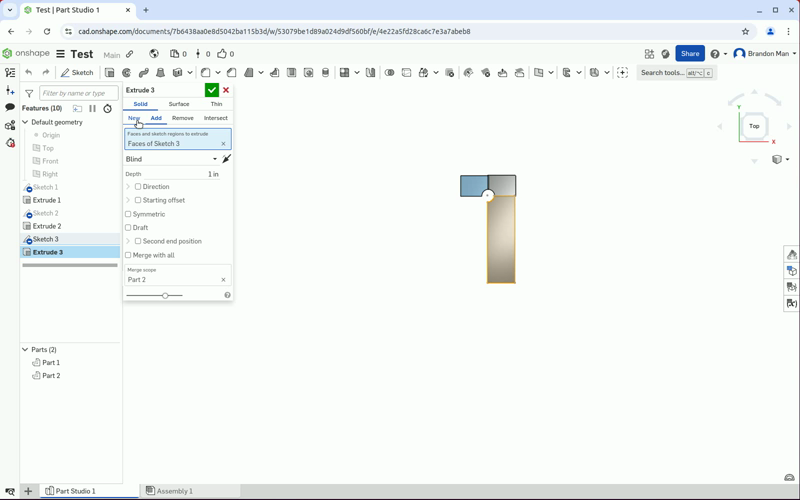
click(137, 120)
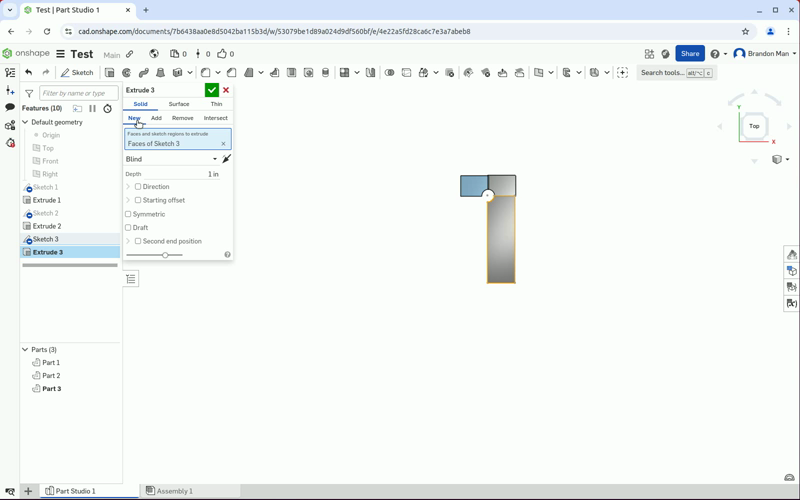
key(tab, 4)
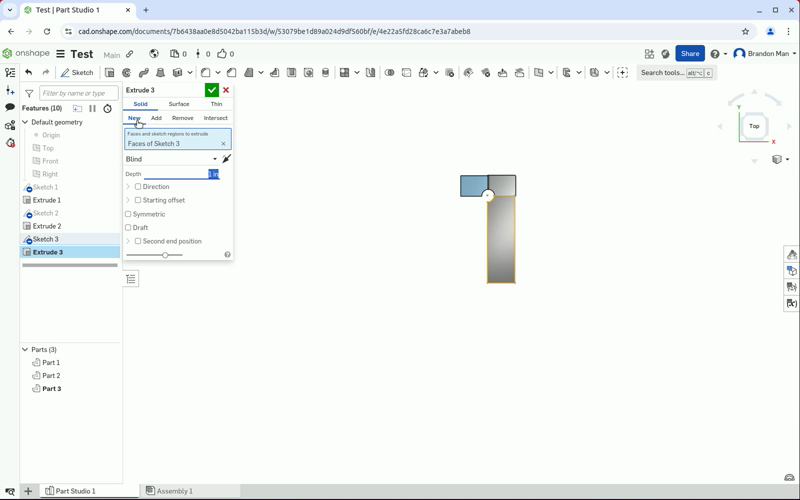
text(1.204)
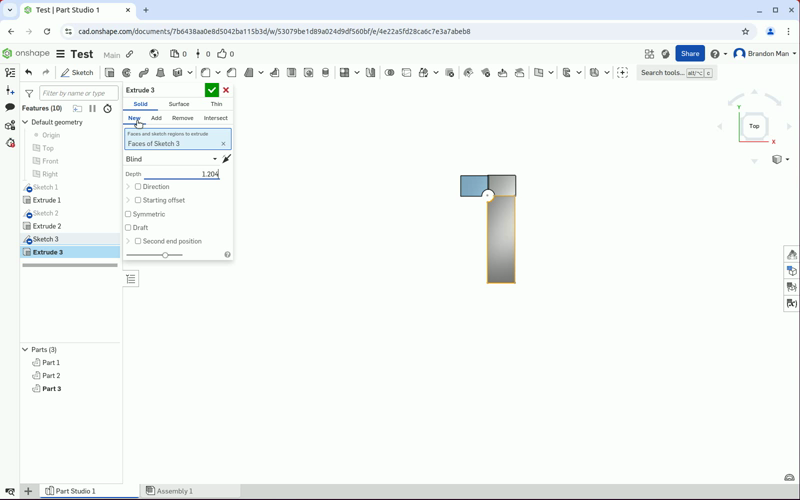
key(enter)
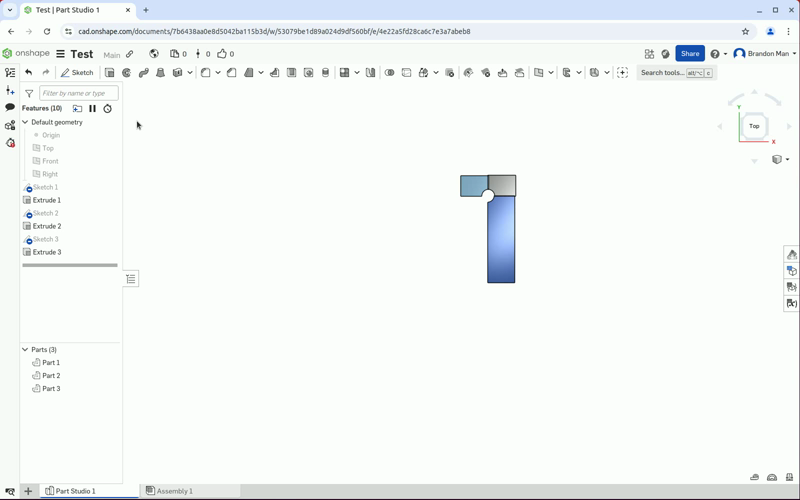
key(shift+h)
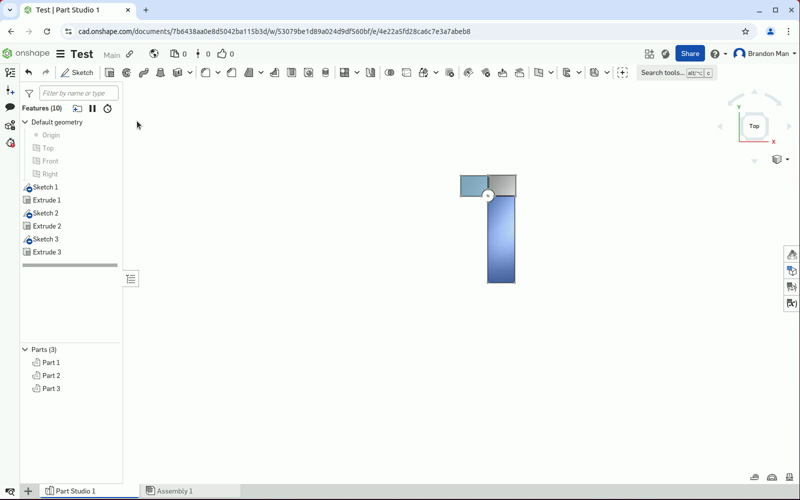
key(shift+h)
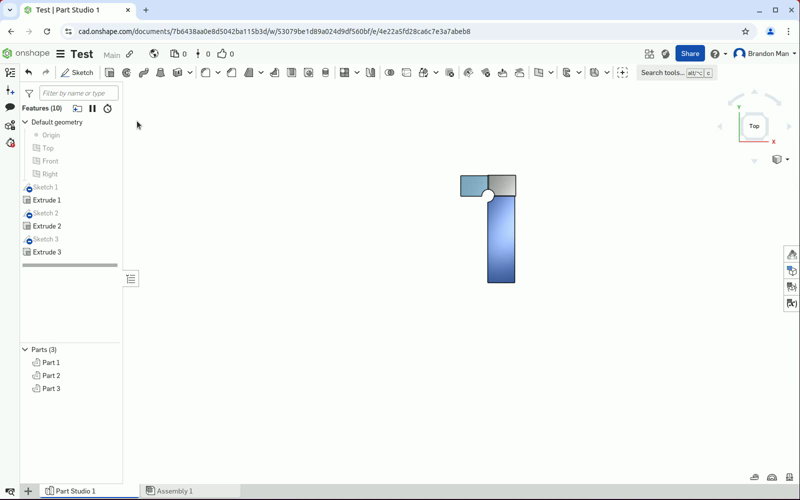
mouse_move(73, 189)
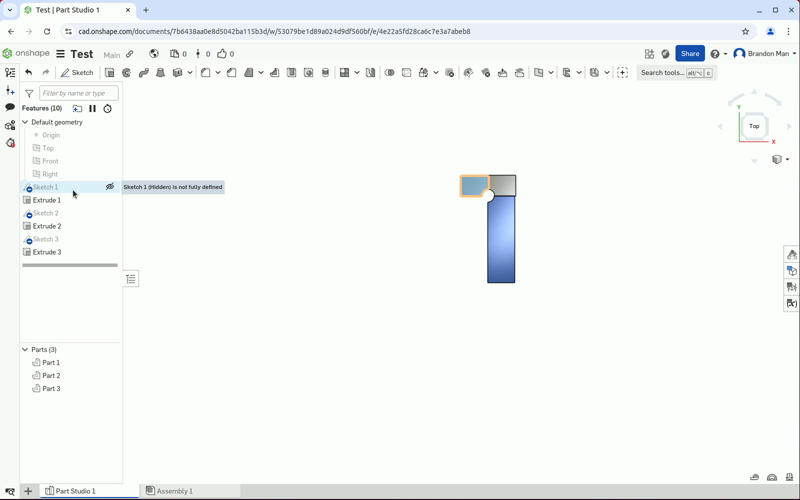
click(73, 189)
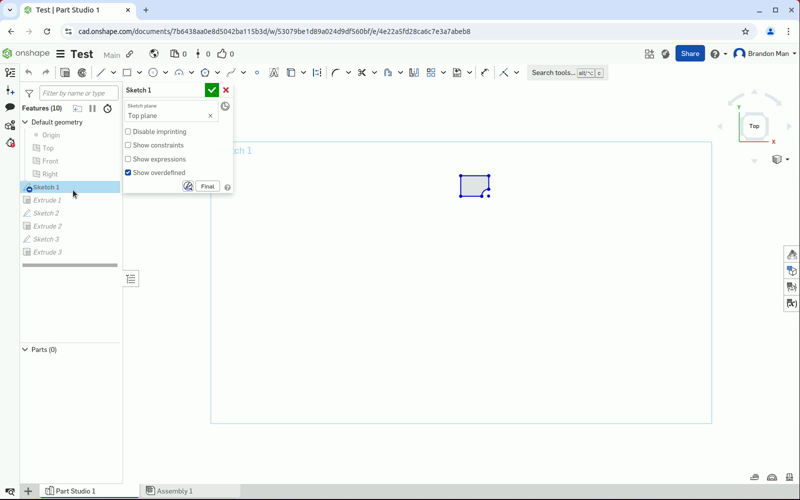
mouse_move(229, 92)
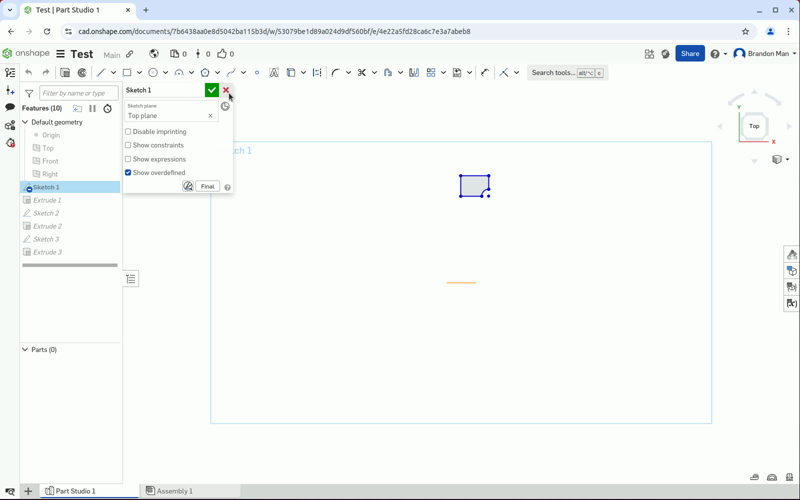
click(229, 92)
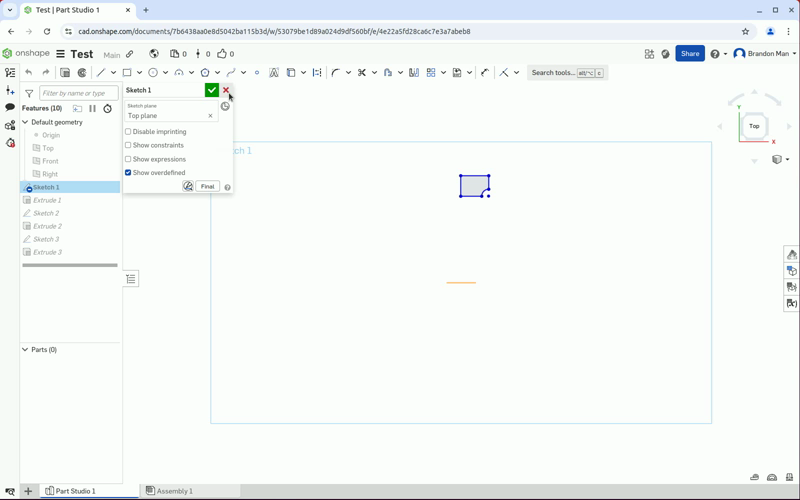
key(shift+s)
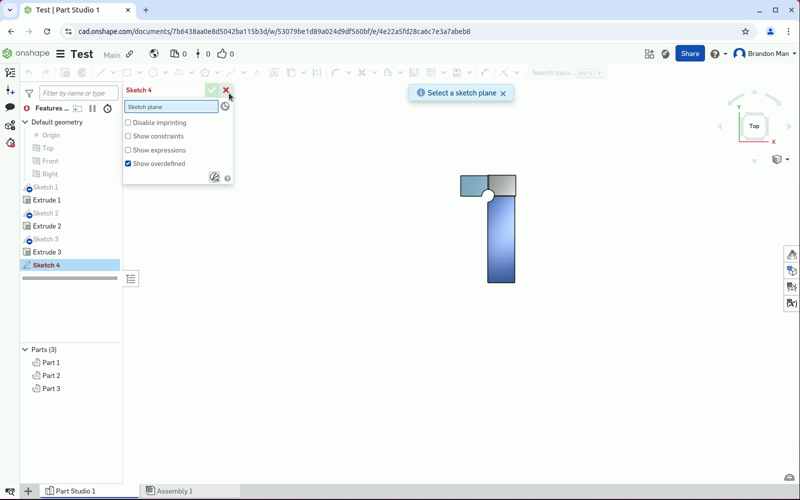
mouse_move(73, 150)
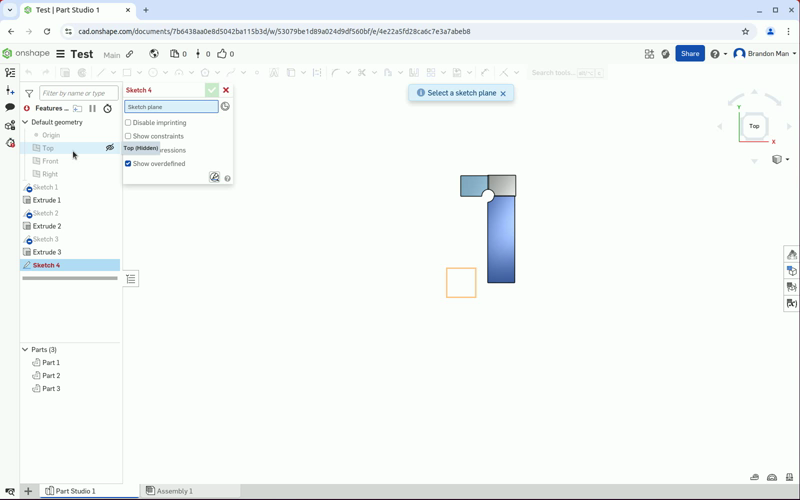
click(73, 150)
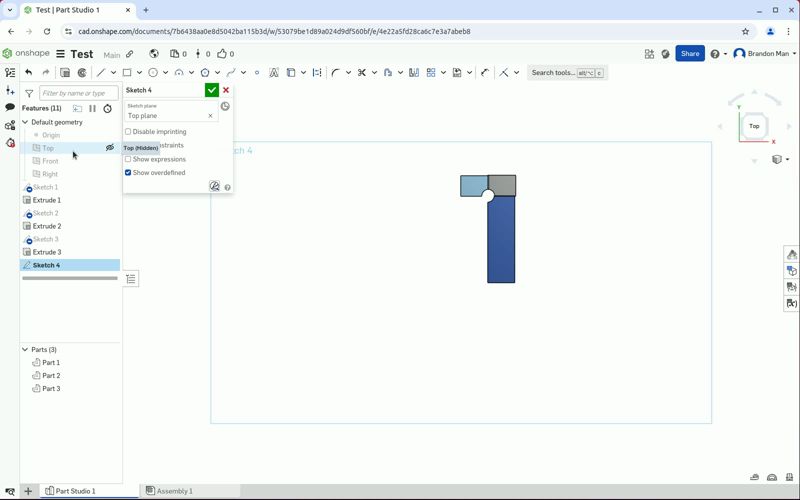
mouse_move(73, 352)
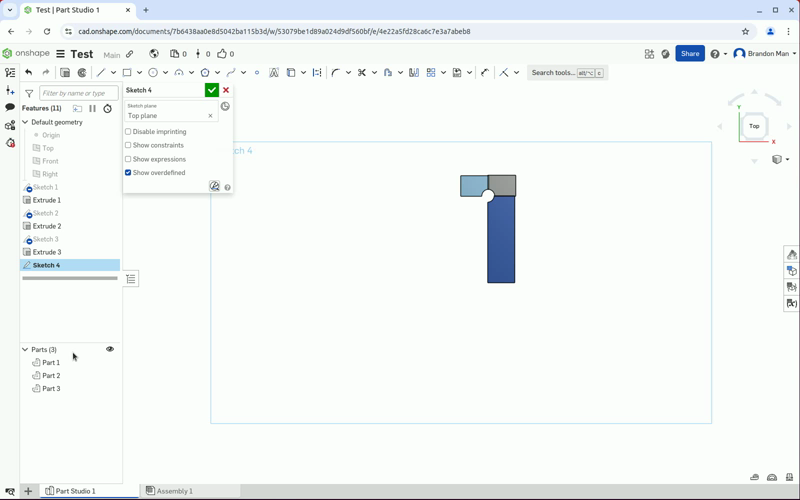
key(y)
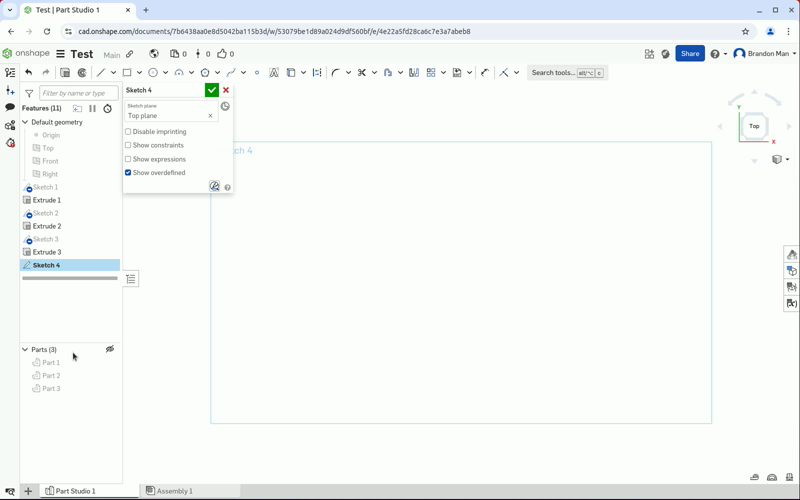
key(l)
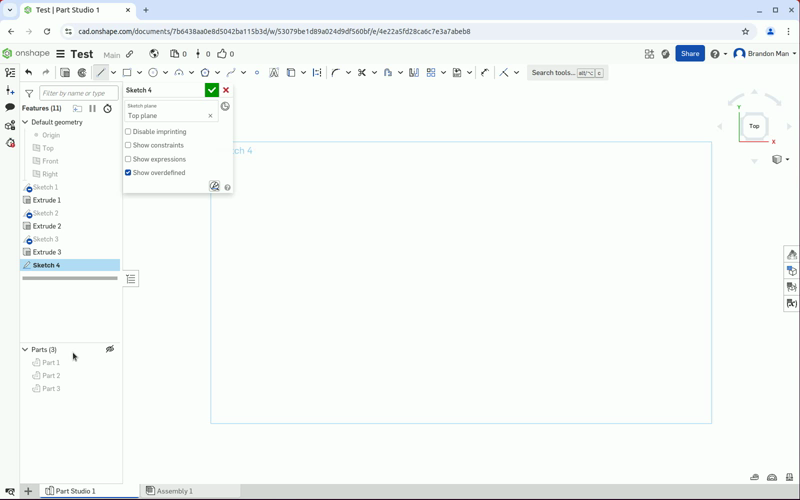
key_down(shift)
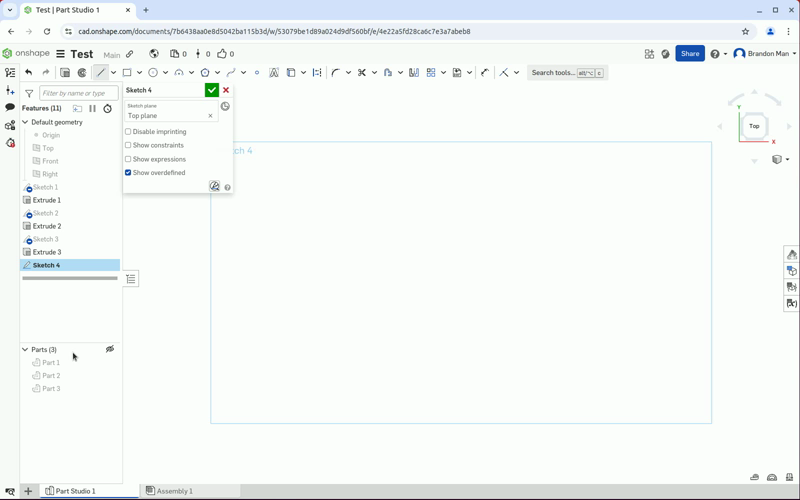
mouse_move(460, 282)
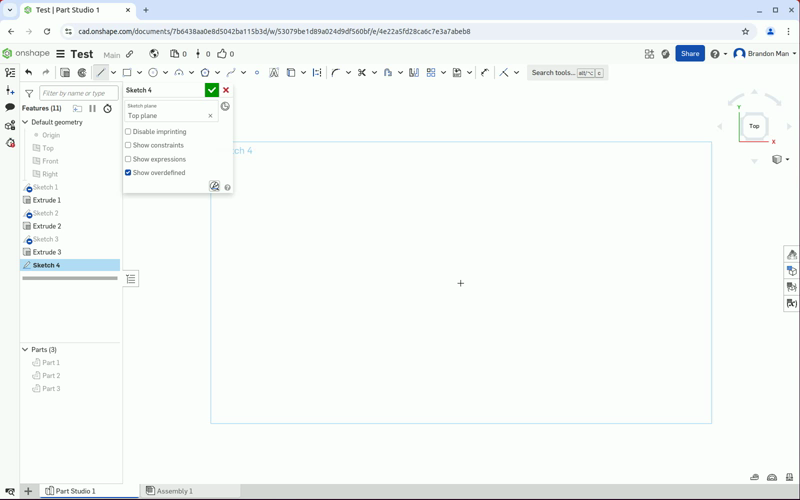
click(460, 282)
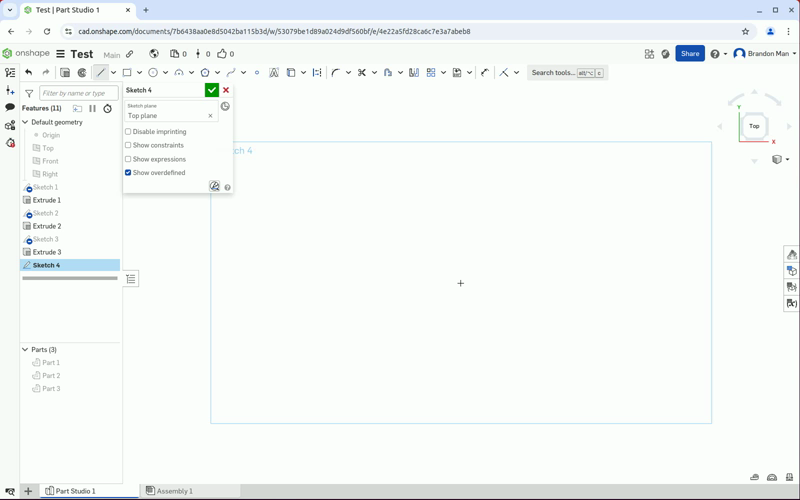
key_up(shift)
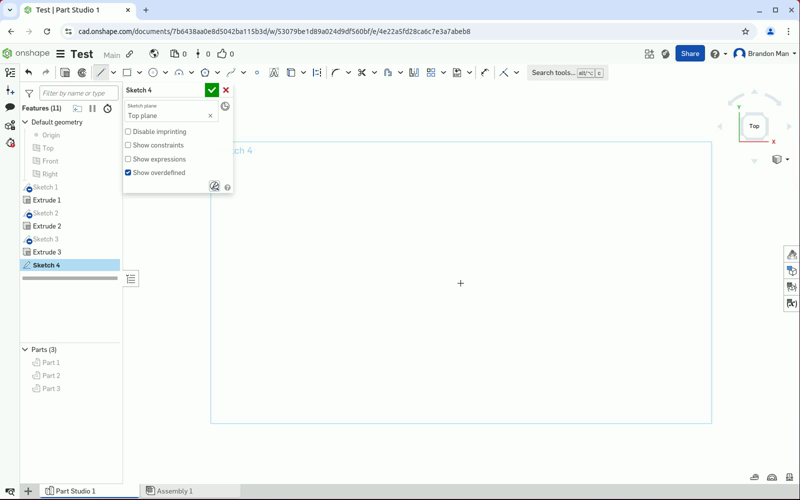
key_down(shift)
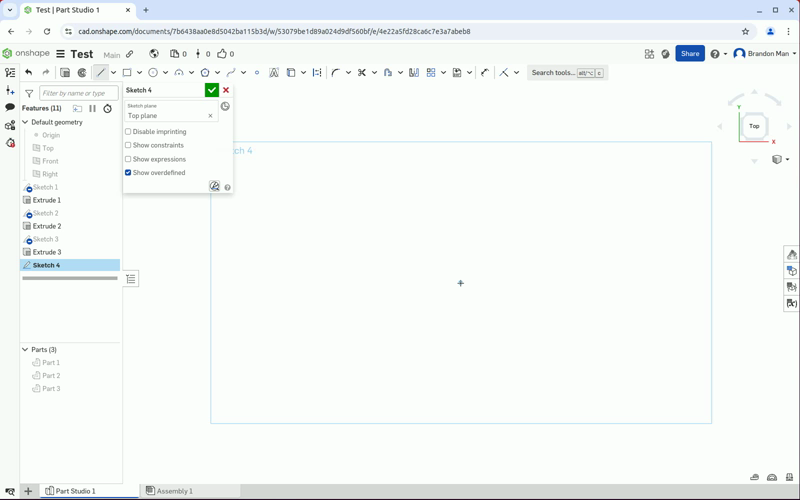
mouse_move(490, 282)
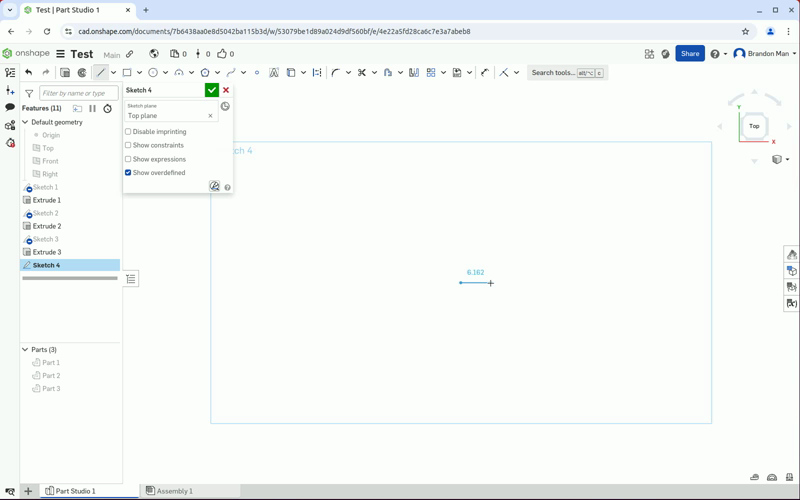
mouse_move(487, 282)
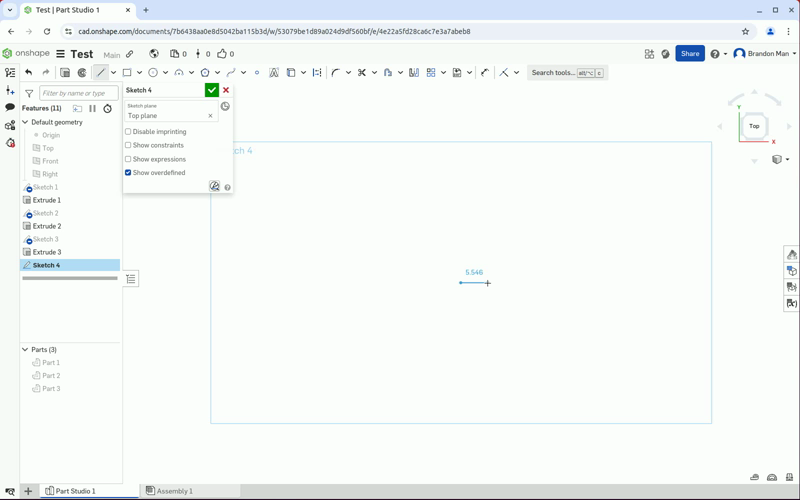
click(487, 282)
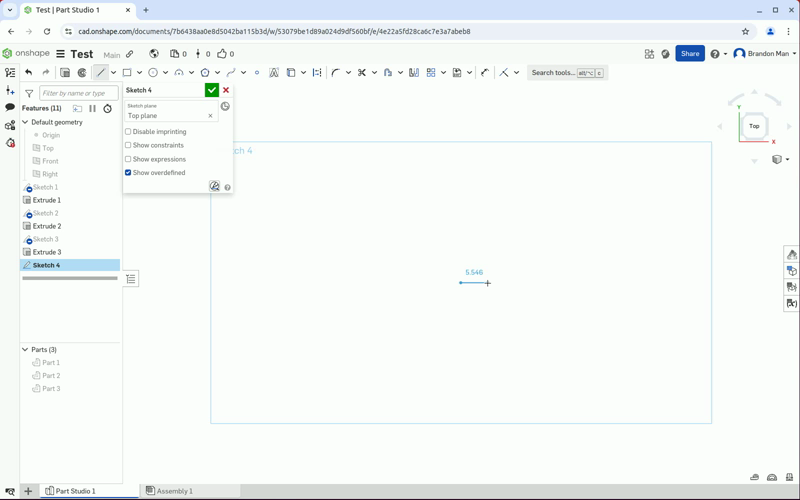
key_up(shift)
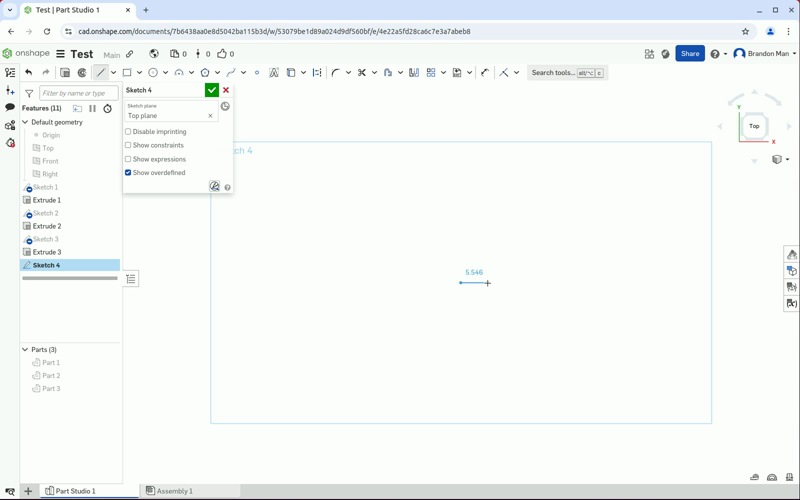
key_down(shift)
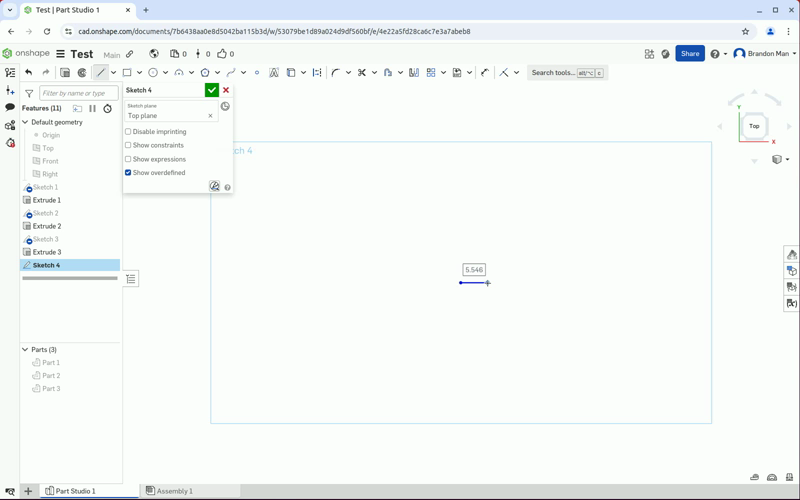
mouse_move(487, 202)
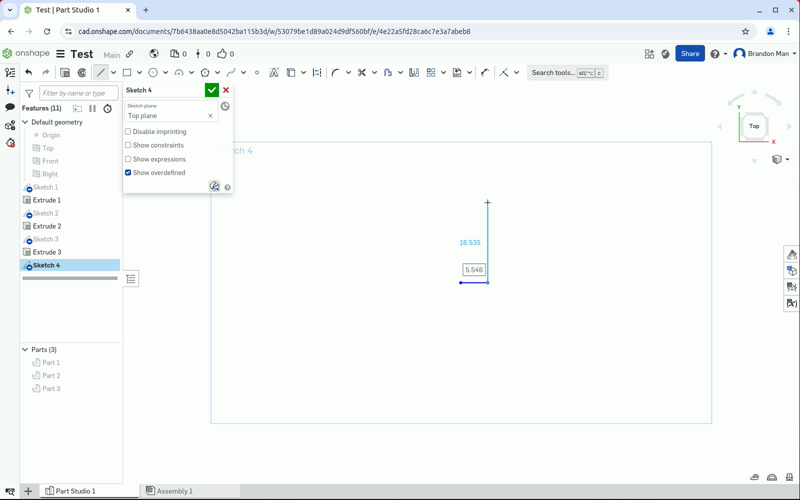
click(487, 202)
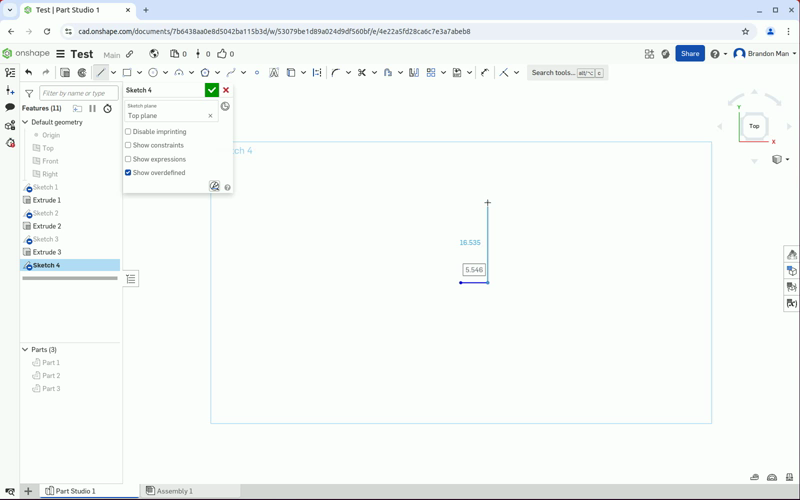
key_up(shift)
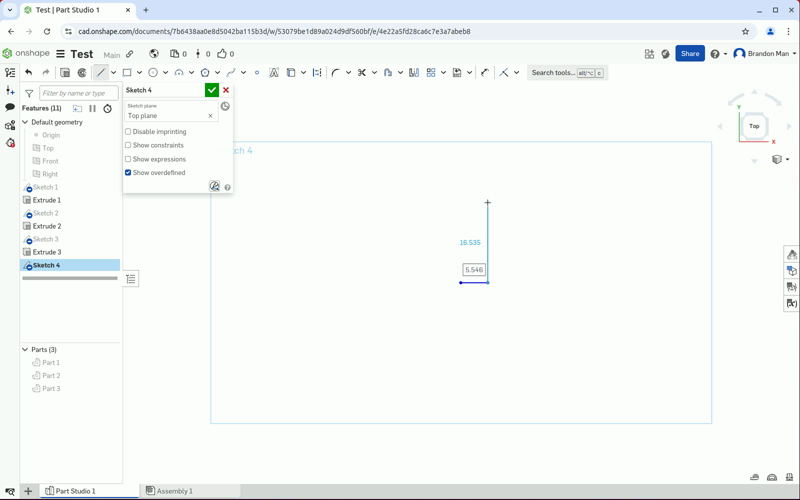
key(esc)
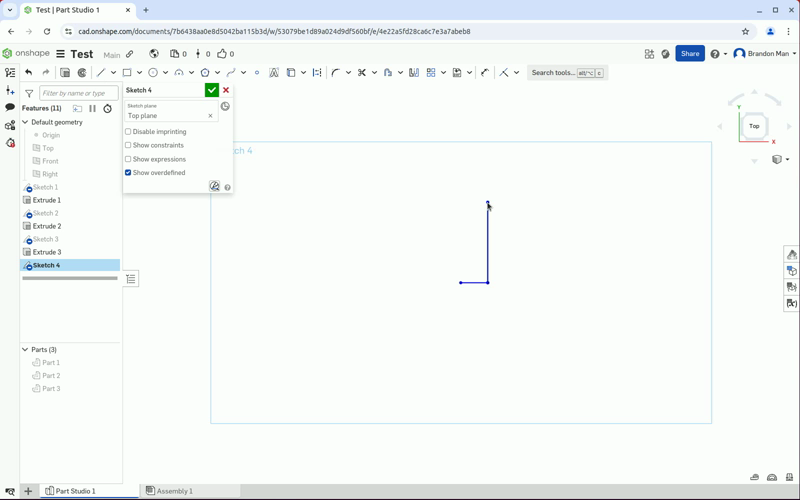
key(a)
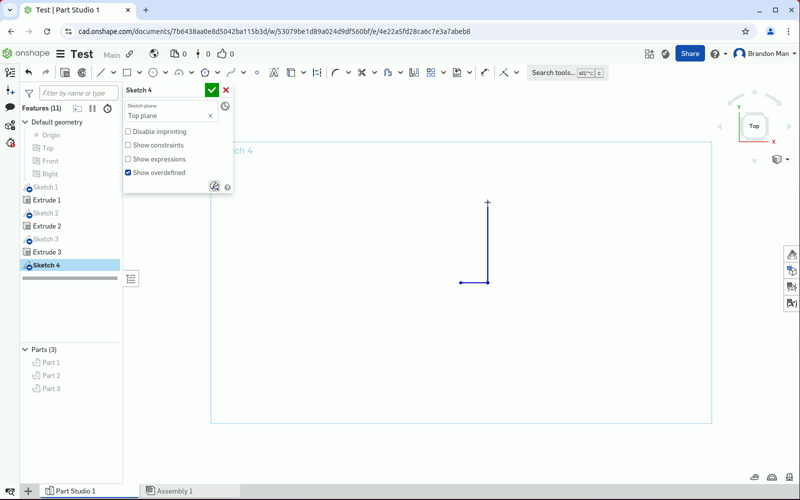
mouse_move(487, 202)
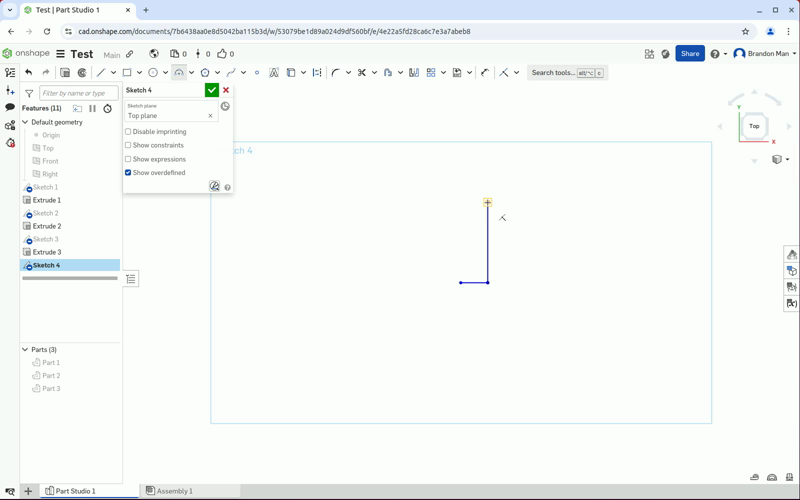
click(487, 202)
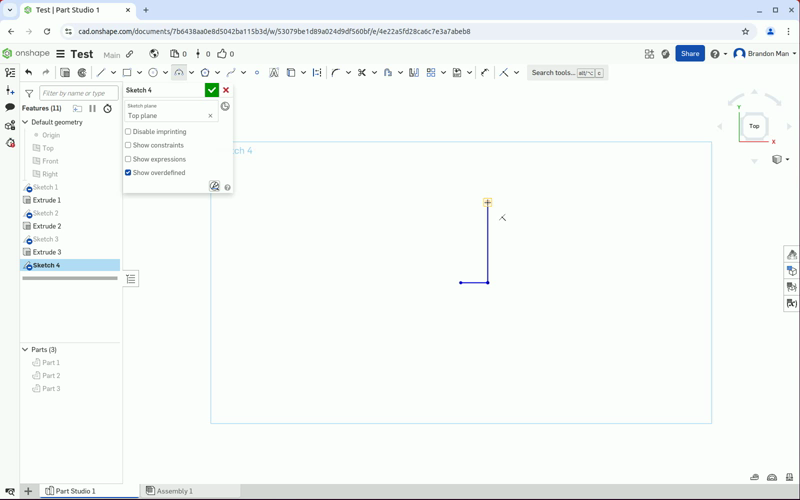
key_down(shift)
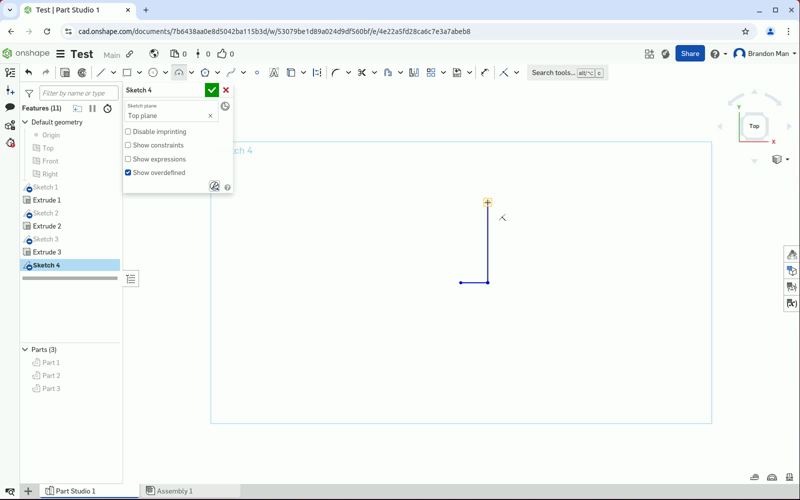
mouse_move(480, 195)
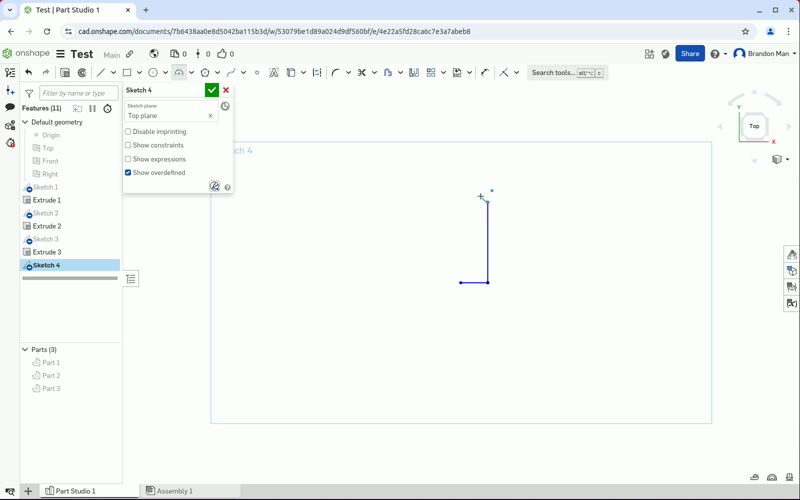
click(480, 195)
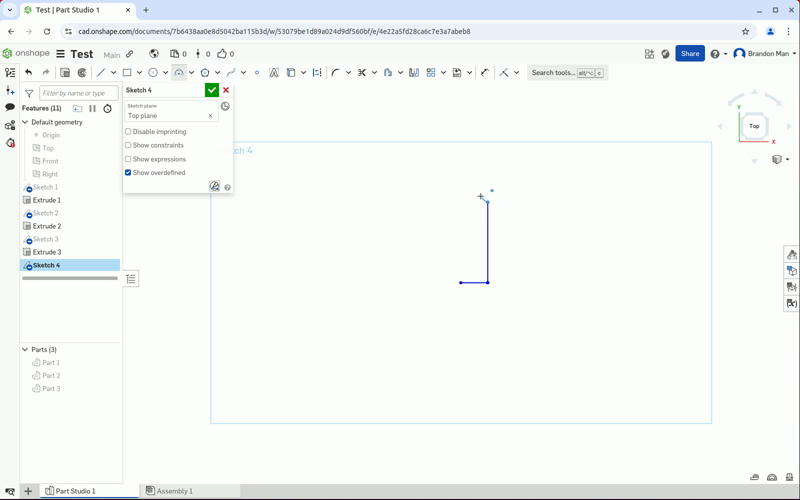
mouse_move(482, 200)
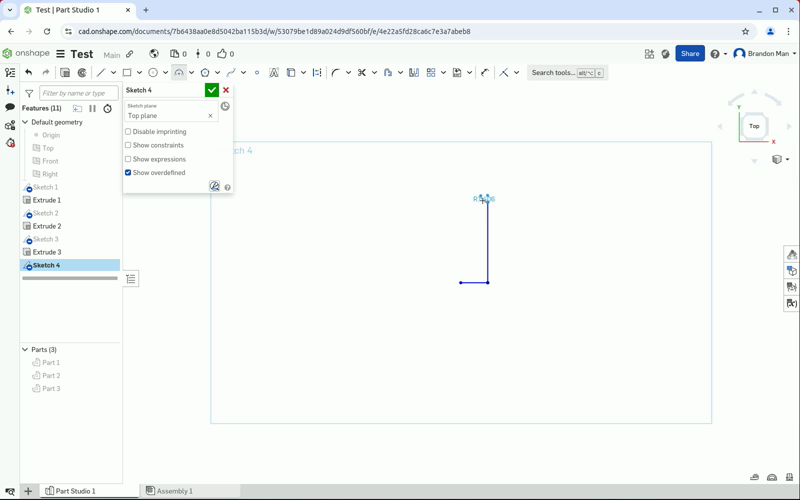
click(482, 200)
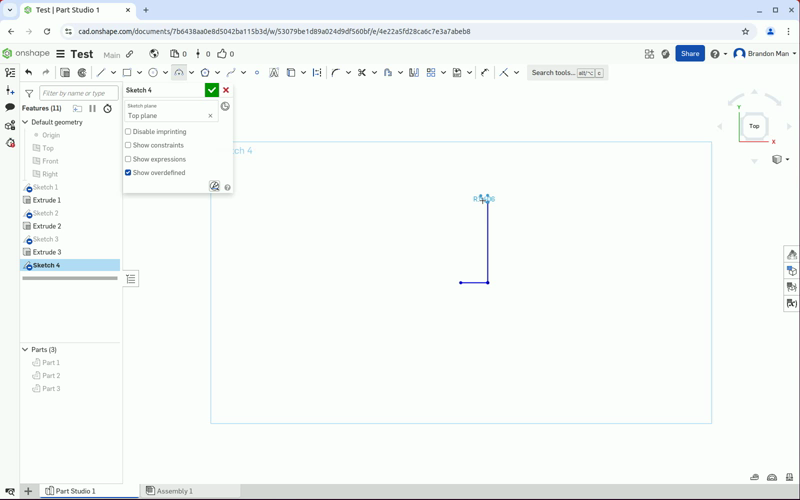
key_up(shift)
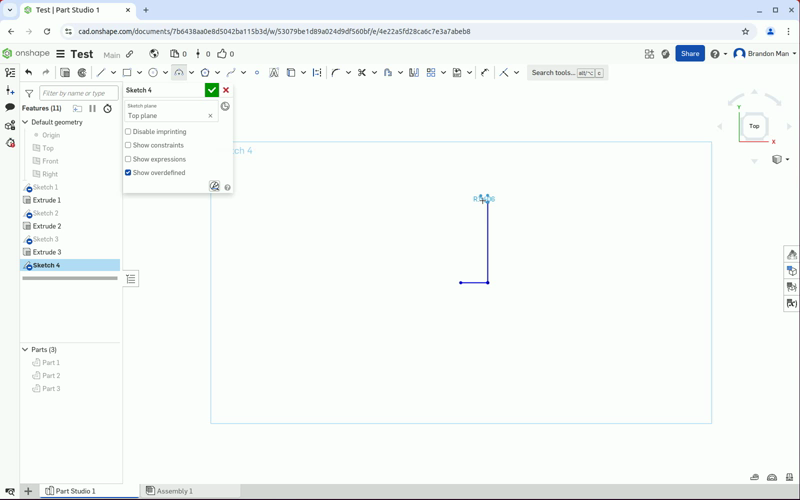
key(esc)
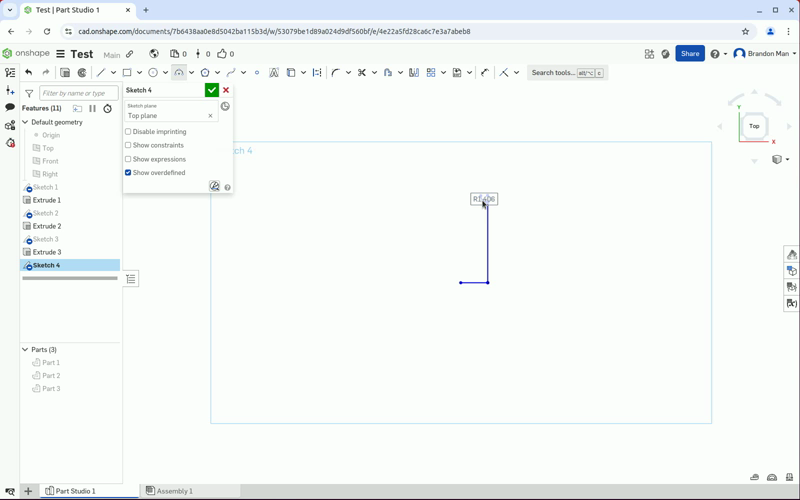
key(l)
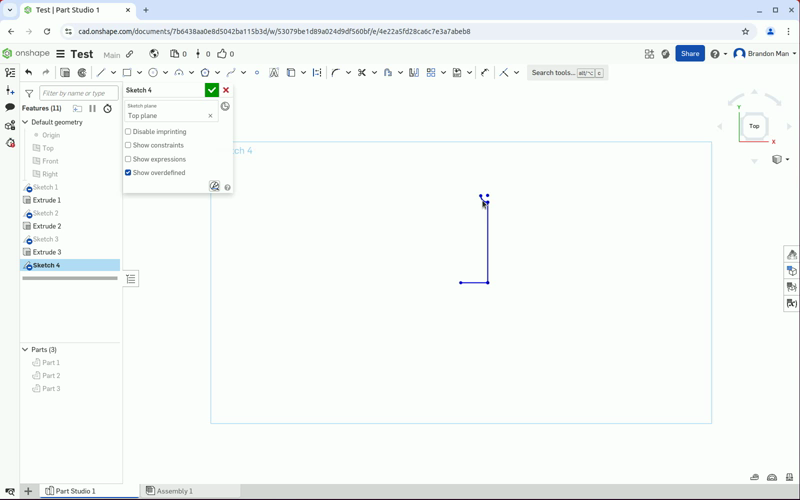
mouse_move(480, 195)
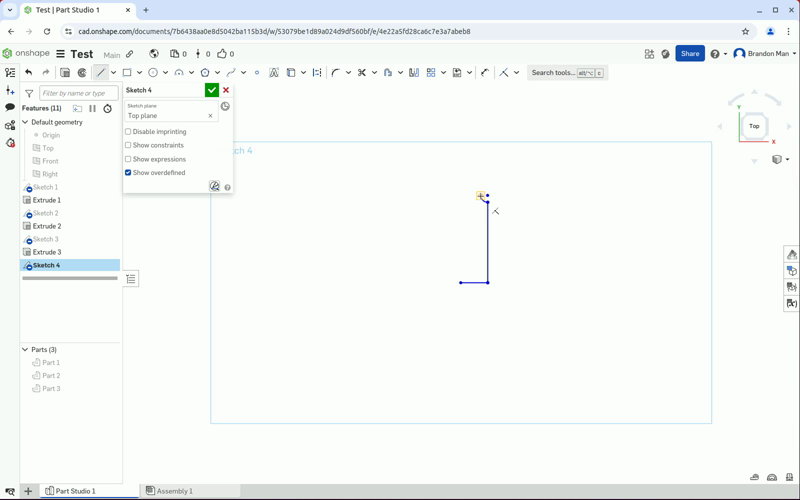
click(480, 195)
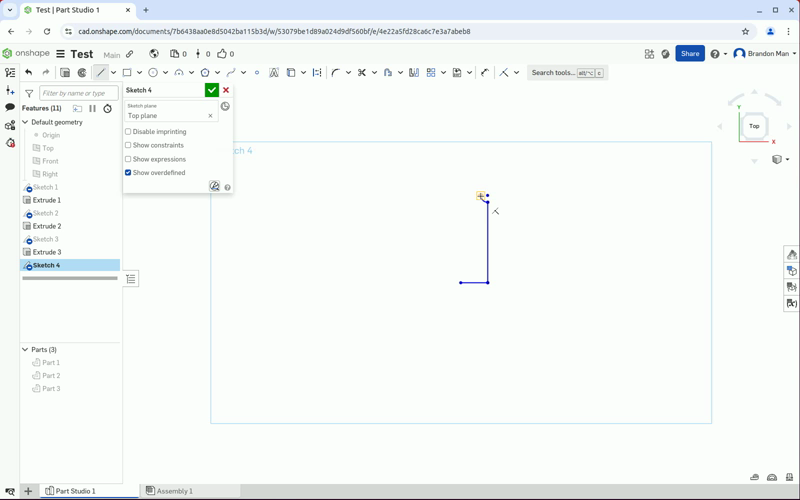
key_down(shift)
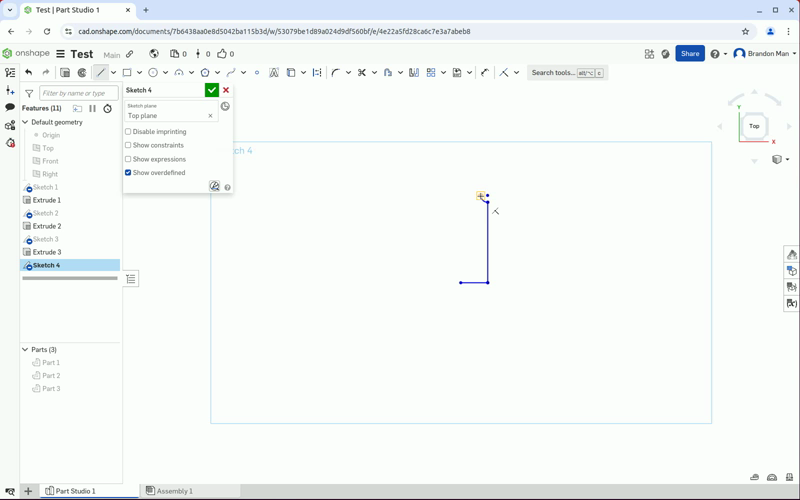
mouse_move(510, 195)
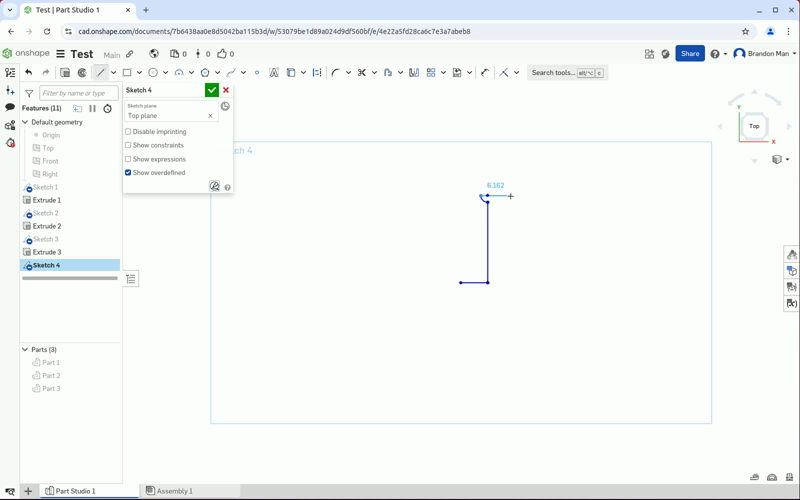
mouse_move(460, 195)
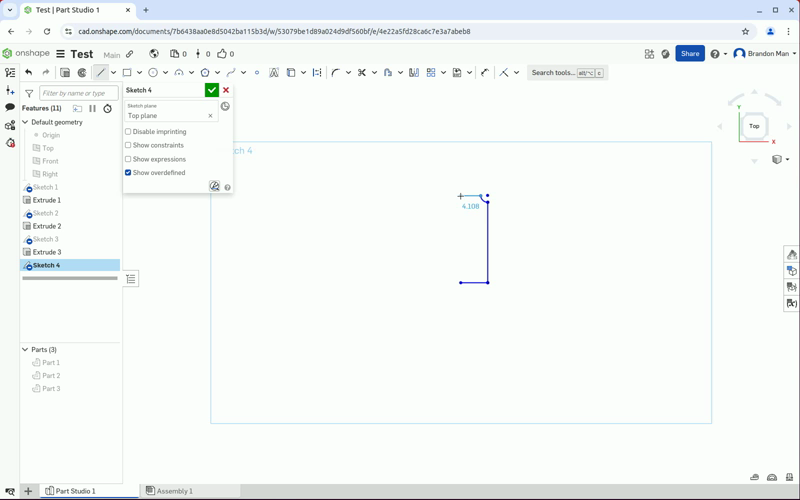
click(460, 195)
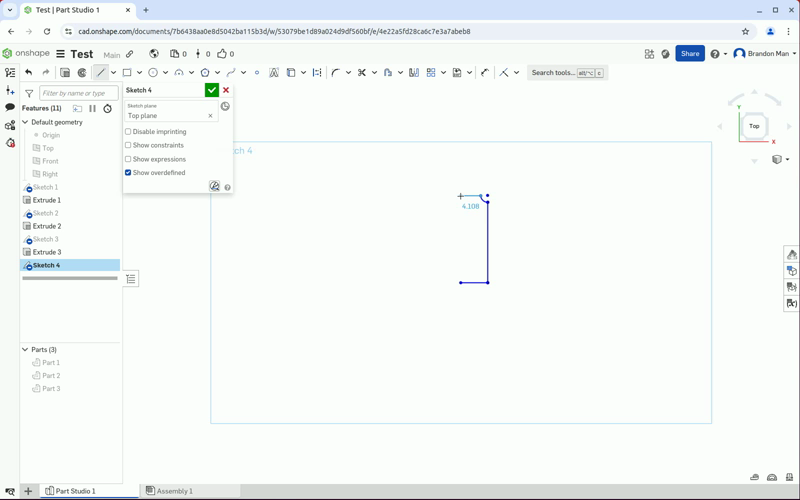
key_up(shift)
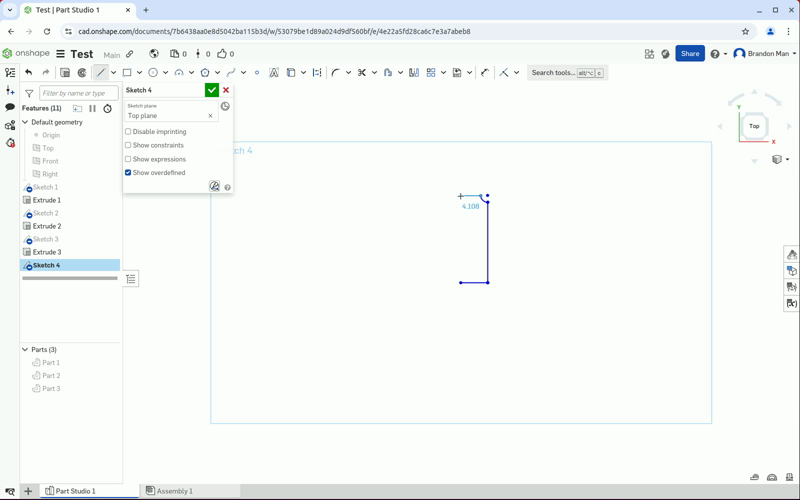
key_down(shift)
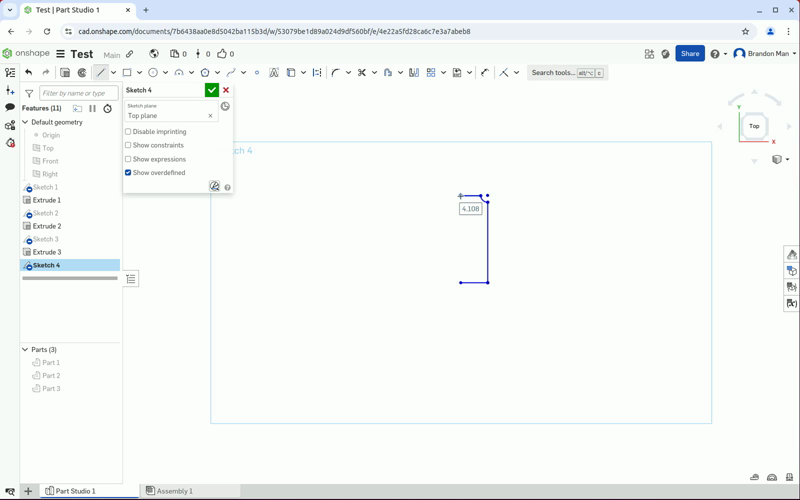
mouse_move(460, 282)
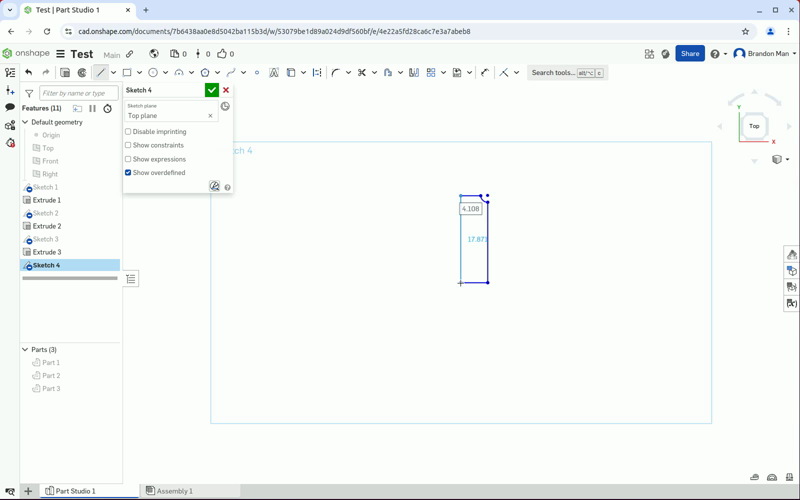
key_up(shift)
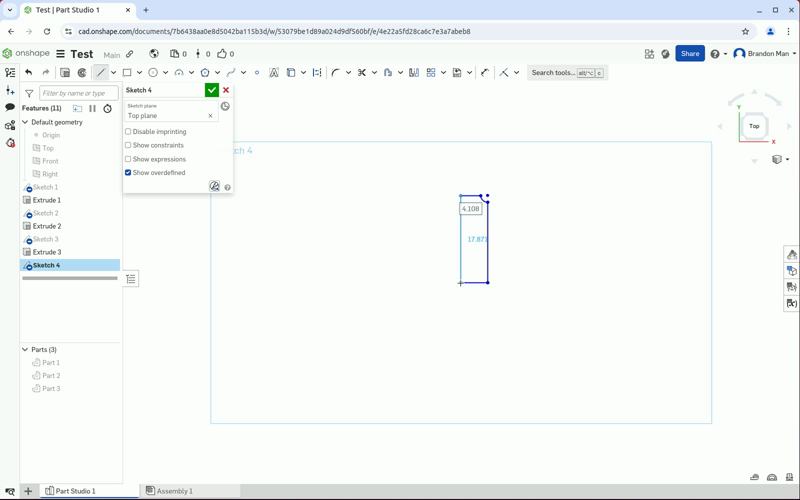
click(460, 282)
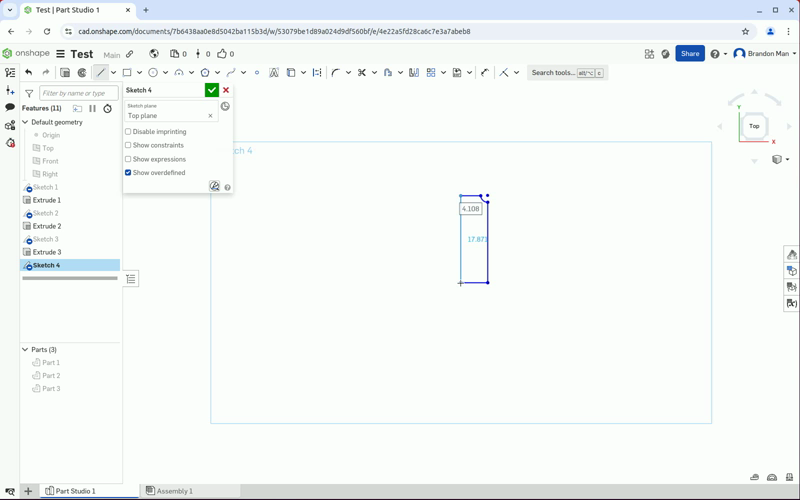
key(esc)
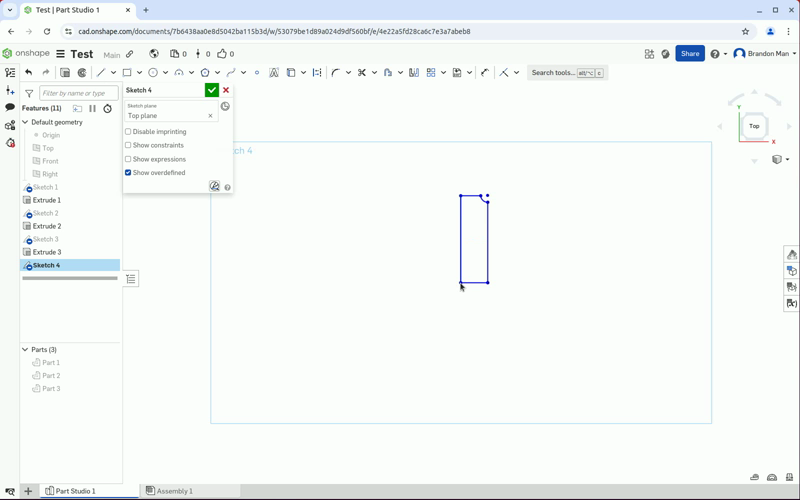
mouse_move(474, 208)
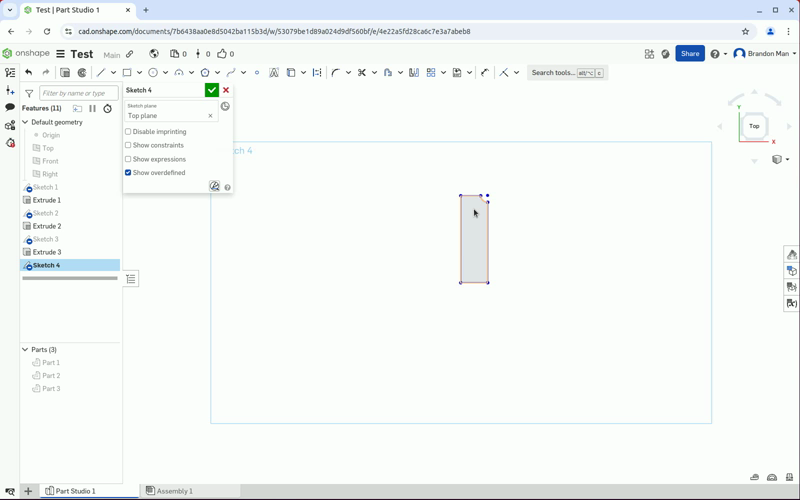
click(474, 208)
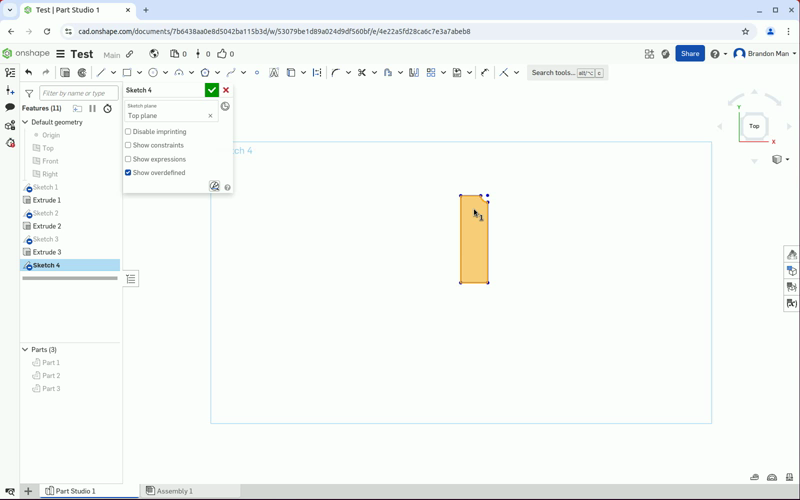
mouse_move(73, 352)
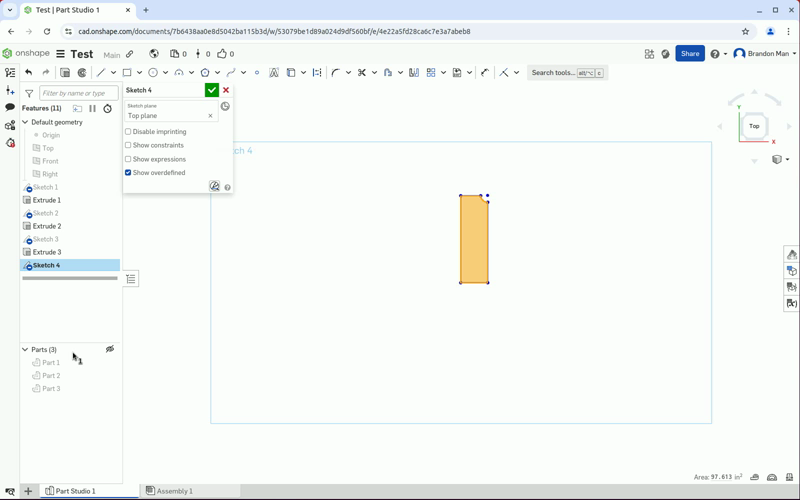
key(shift+y)
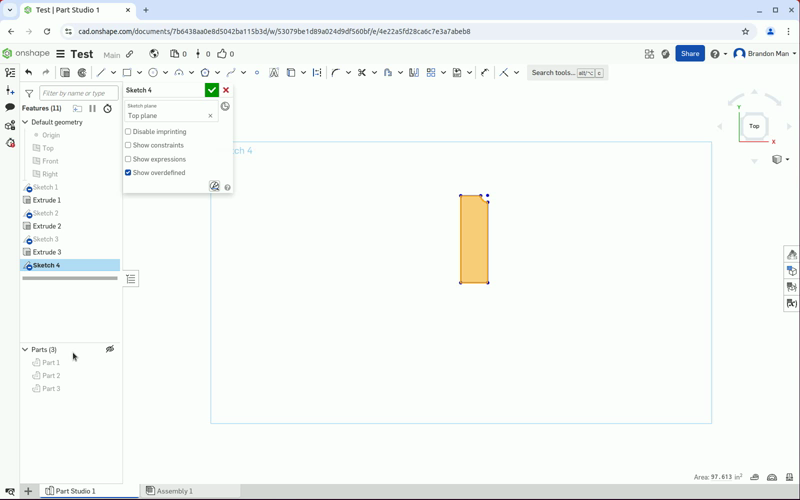
key(shift+e)
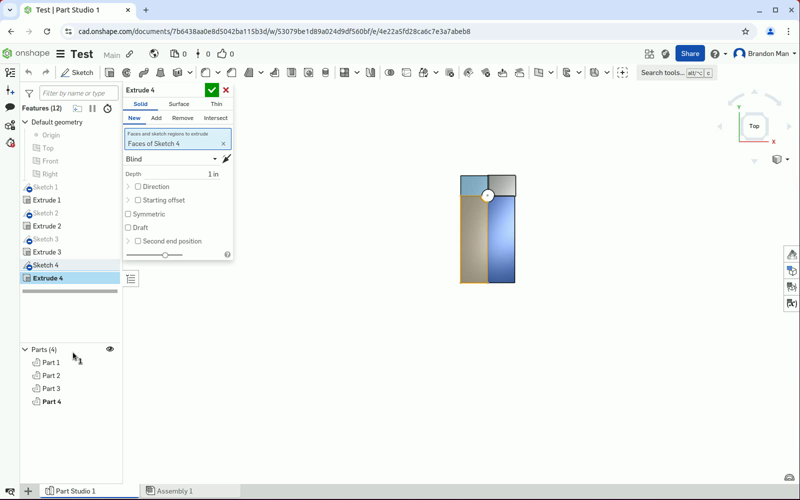
mouse_move(143, 106)
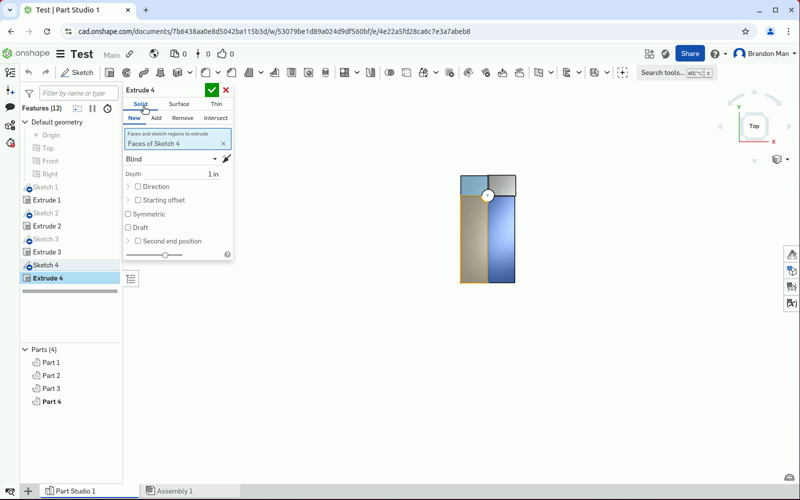
click(143, 106)
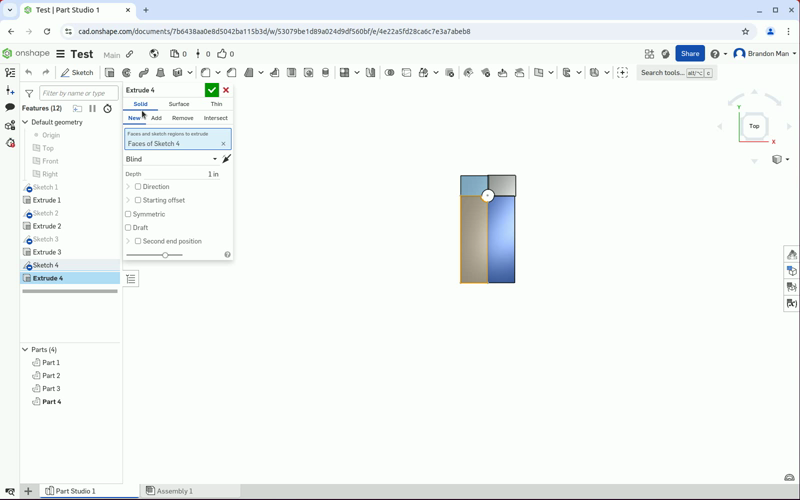
mouse_move(137, 120)
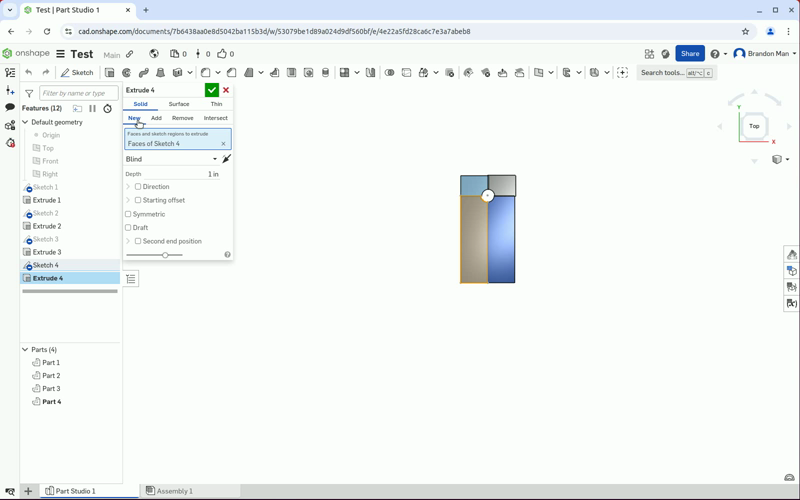
click(137, 120)
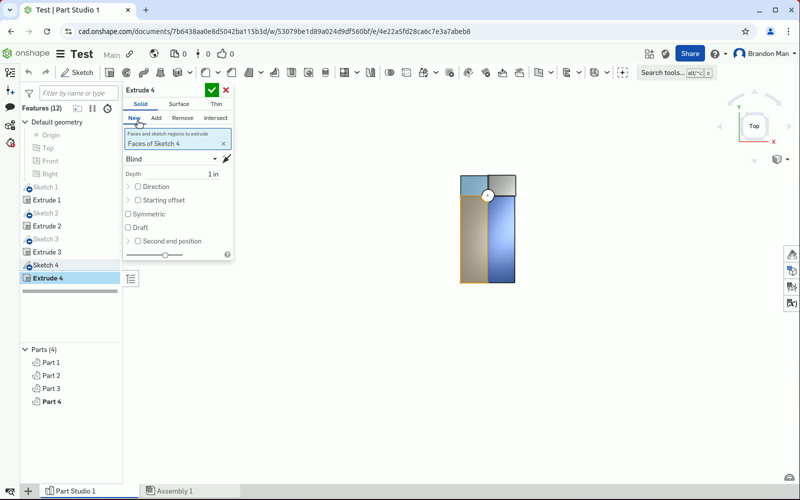
key(tab, 4)
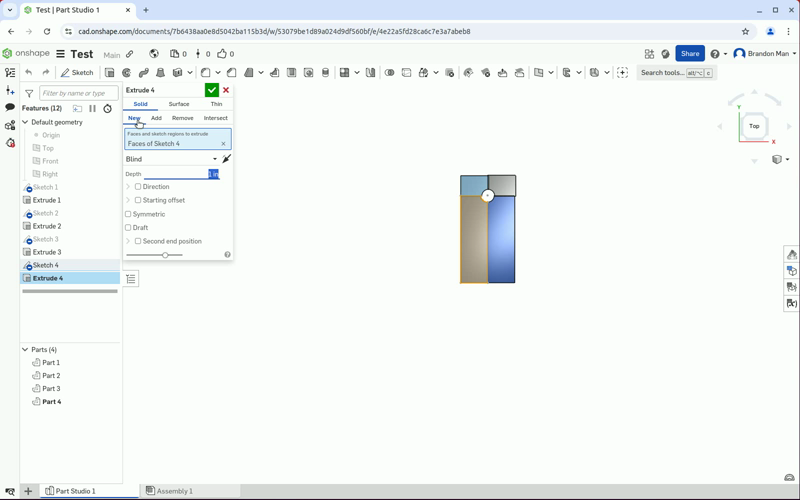
text(1.204)
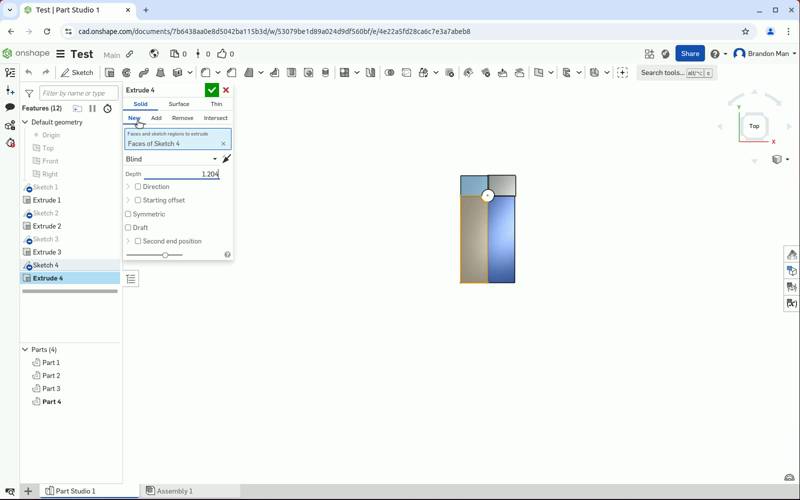
key(enter)
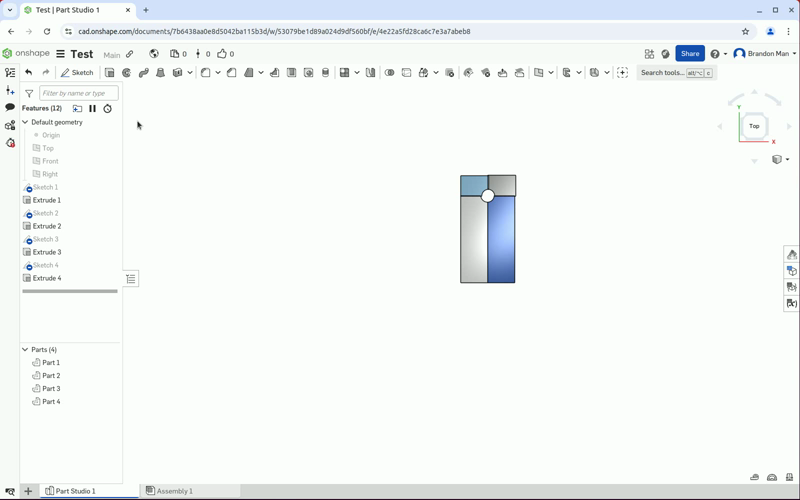
key(shift+h)
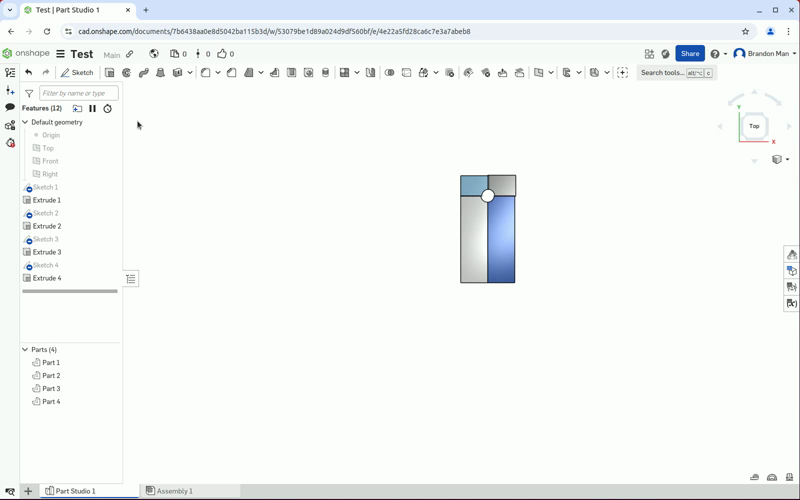
key(shift+h)
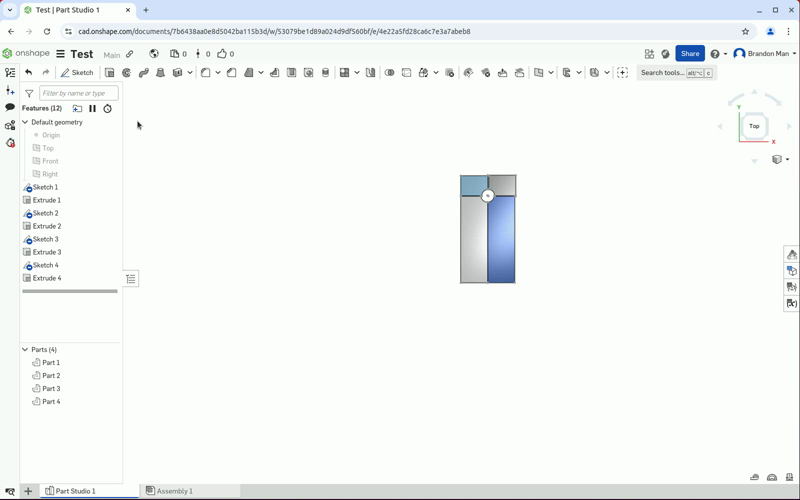
key(shift+7)
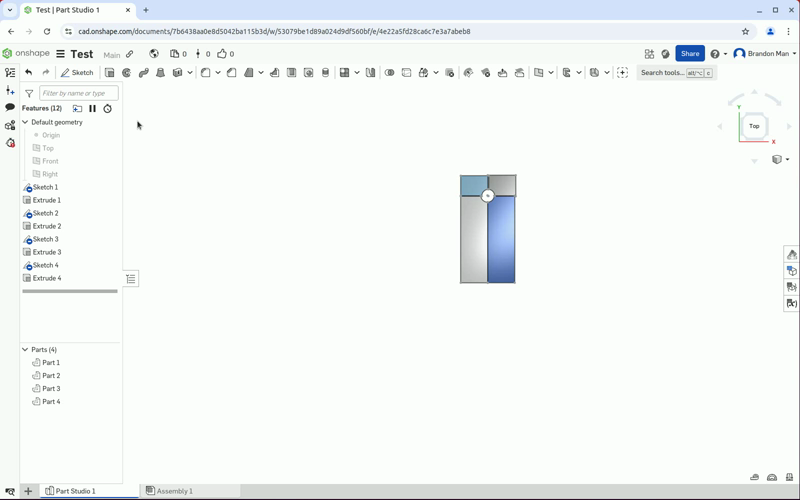
key(up, 3)
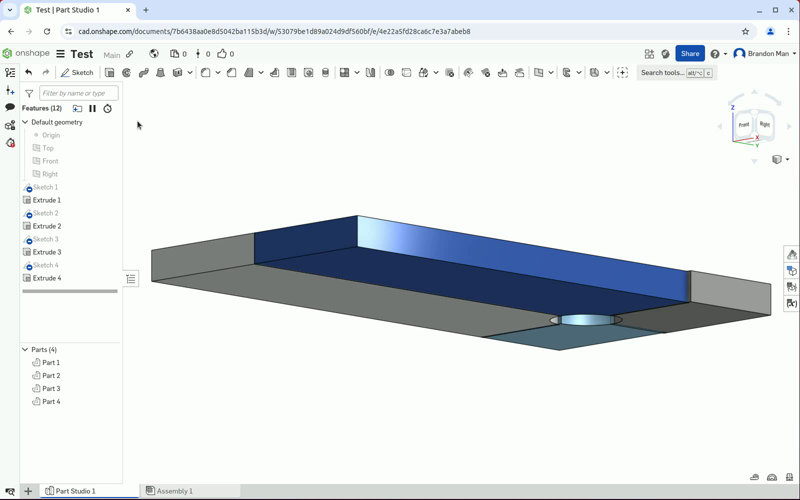
key(left, 3)
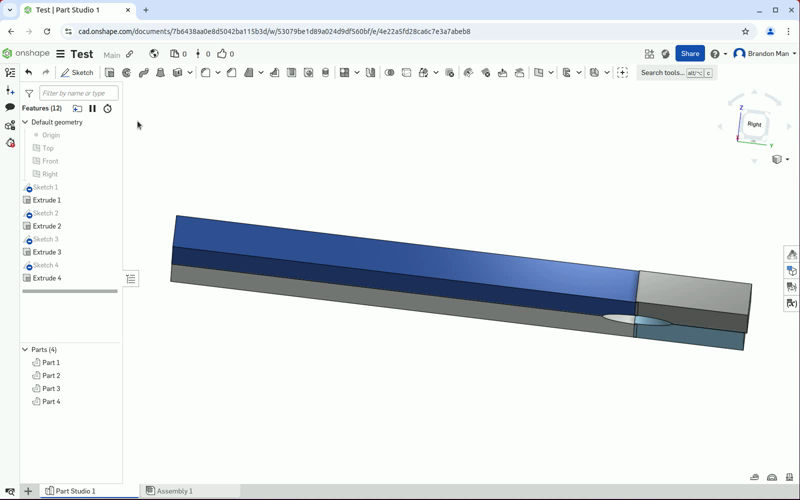
key(right, 3)
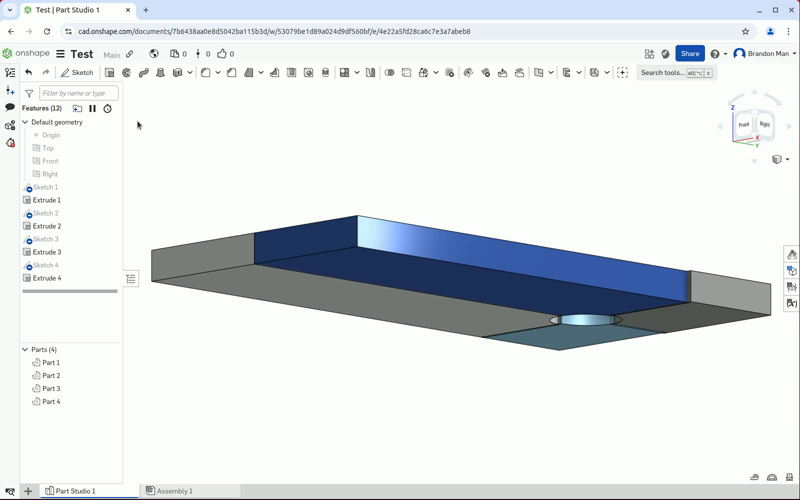
key(down, 3)
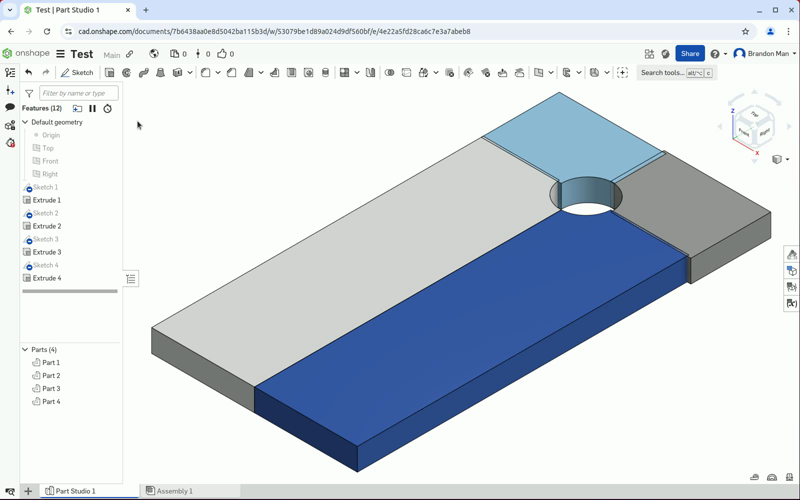
mouse_move(73, 189)
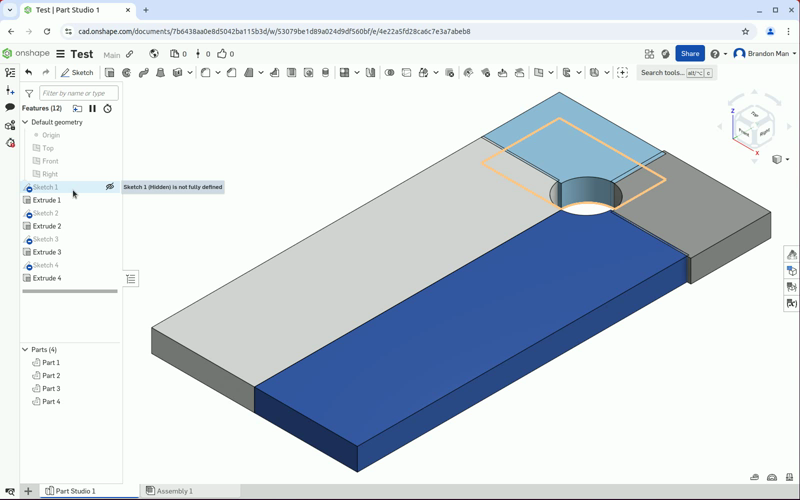
click(73, 189)